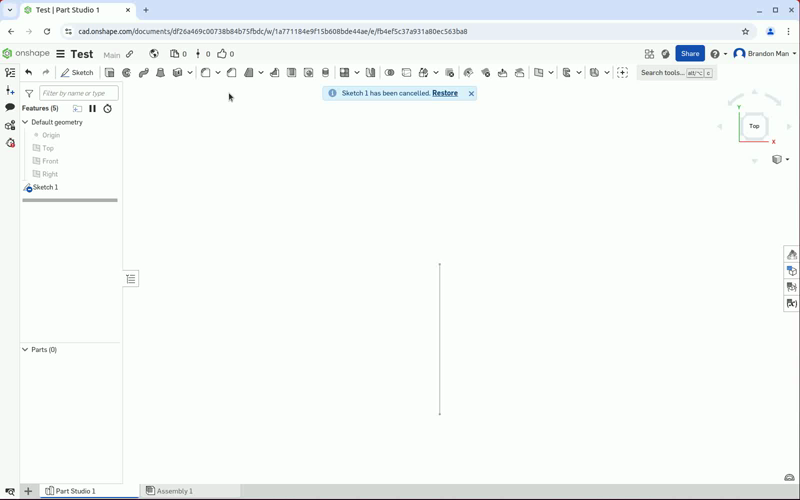
key(shift+h)
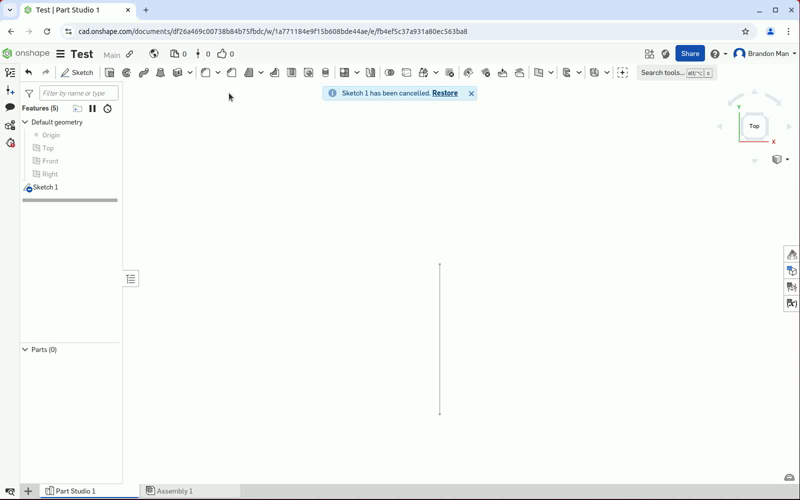
key(shift+s)
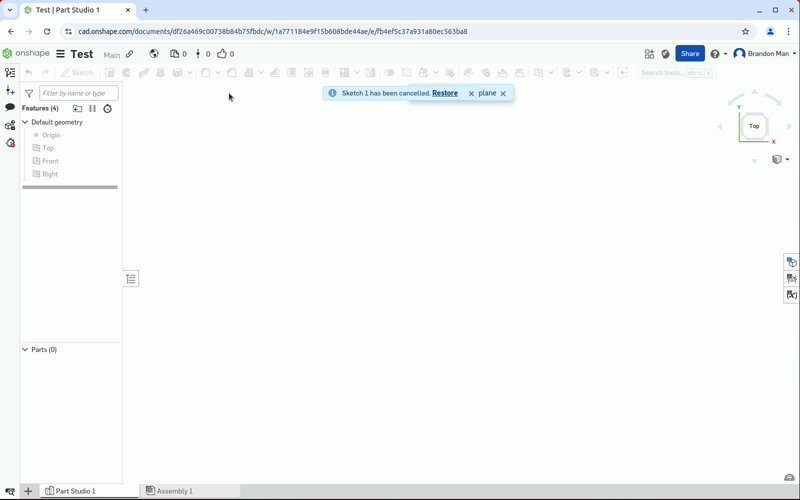
mouse_move(73, 150)
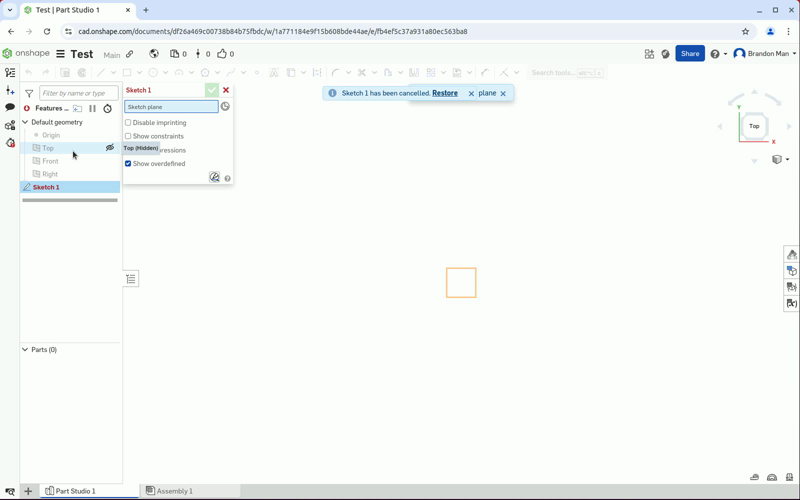
click(73, 150)
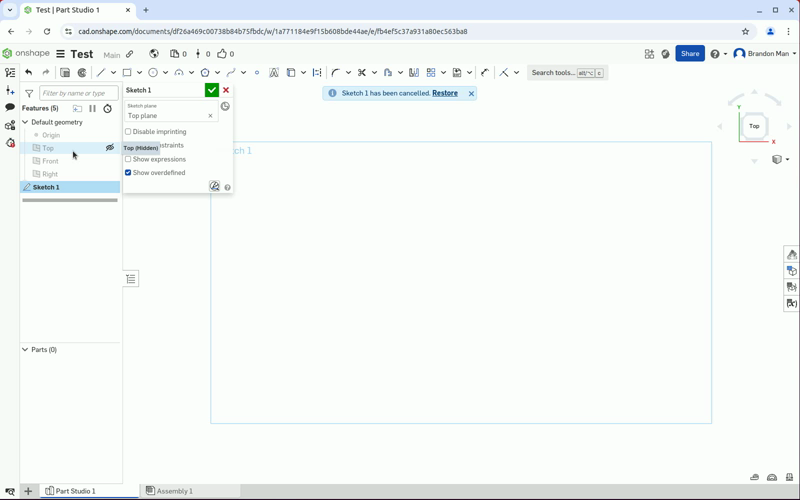
mouse_move(73, 352)
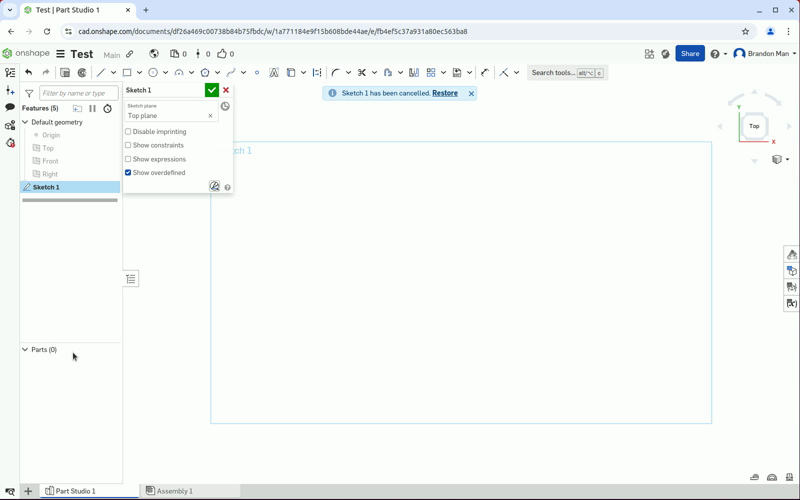
key(y)
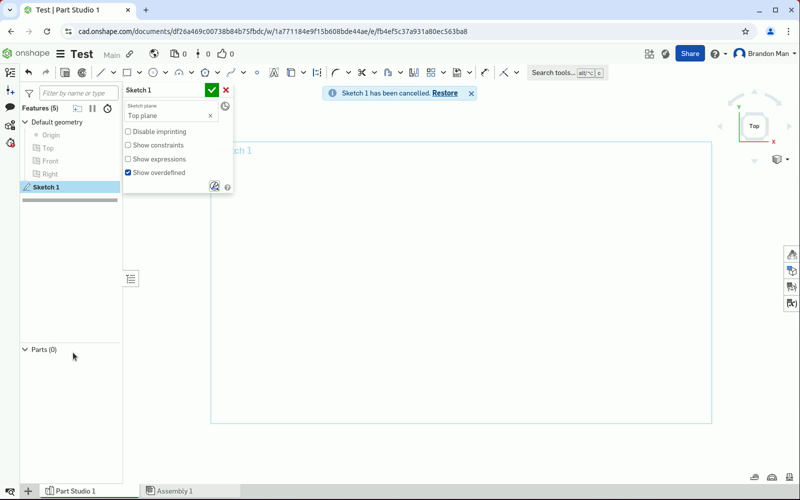
key(l)
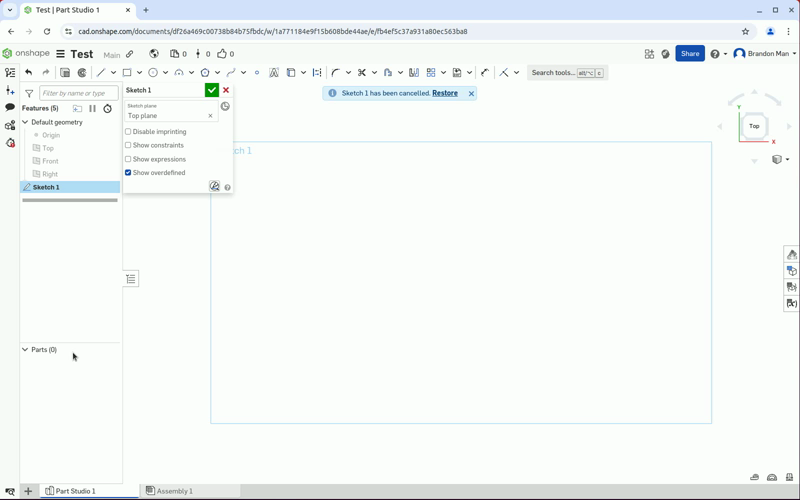
key_down(shift)
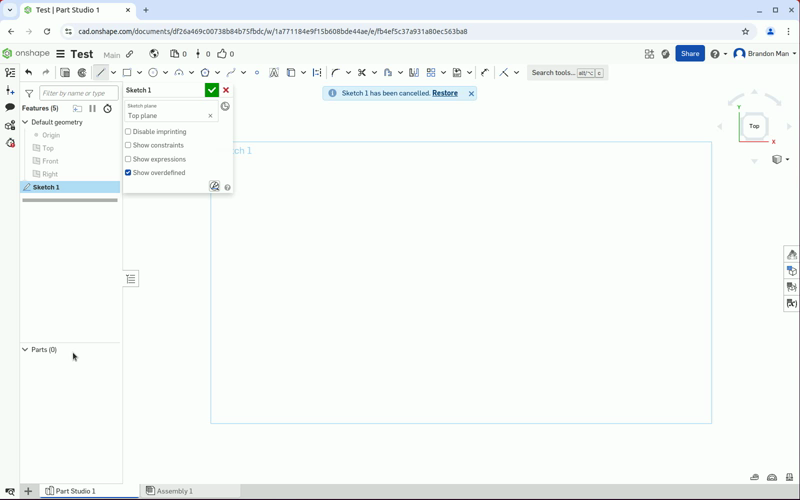
mouse_move(438, 297)
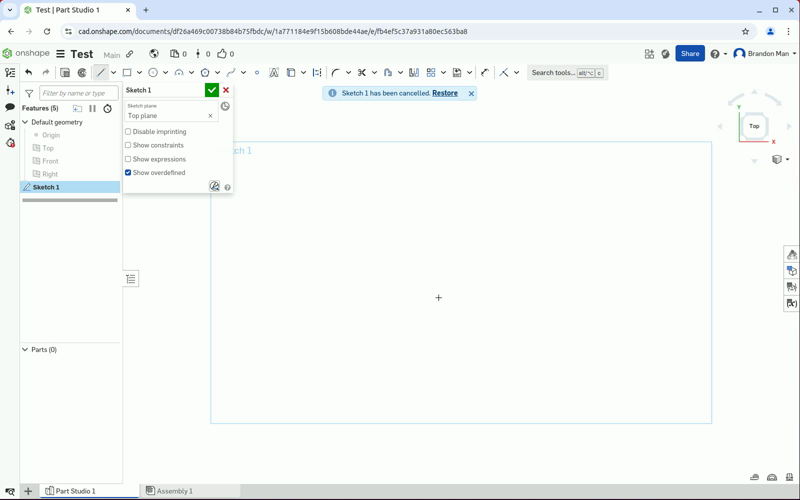
click(438, 297)
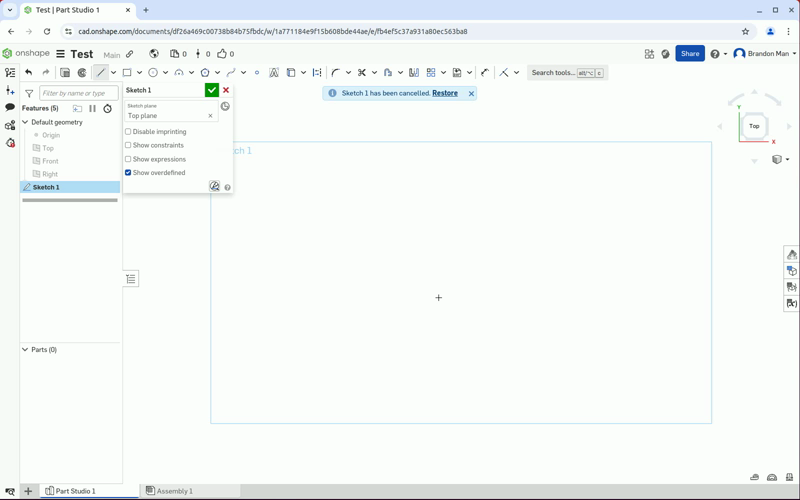
key_up(shift)
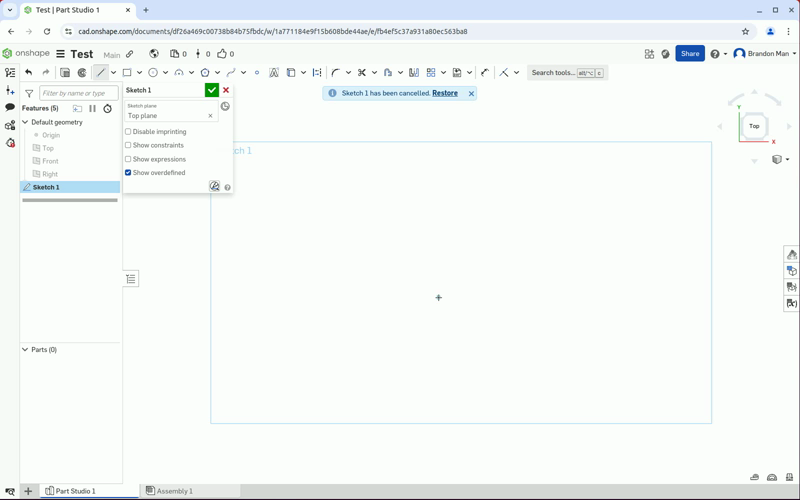
key_down(shift)
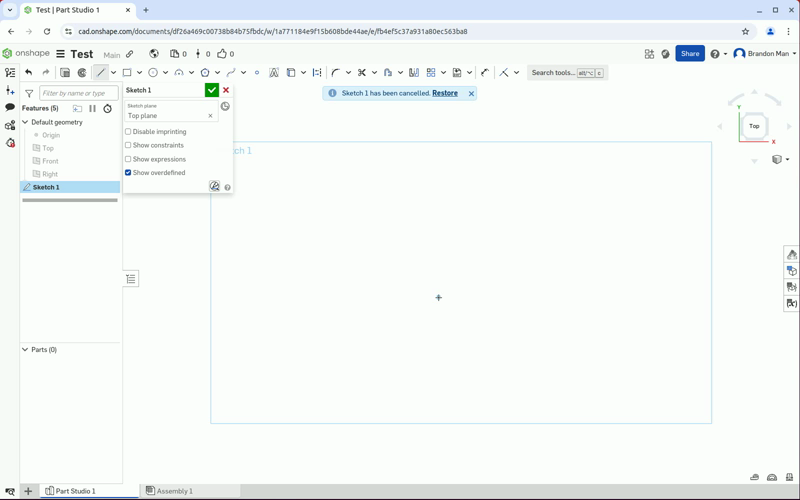
mouse_move(468, 297)
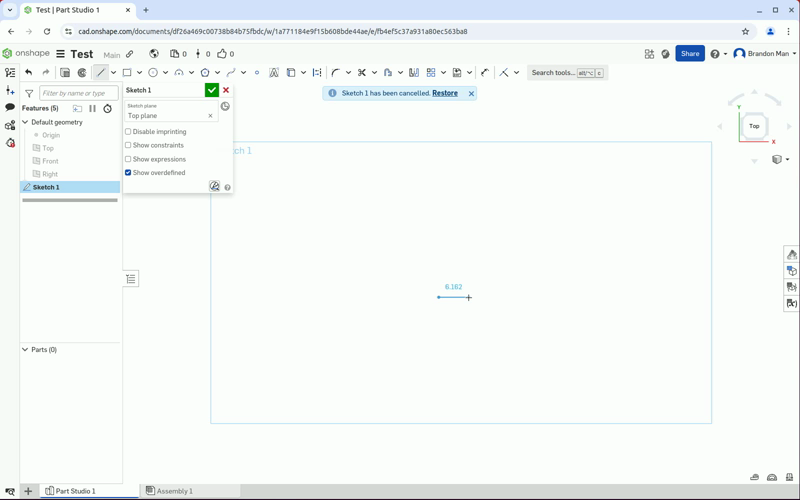
mouse_move(483, 297)
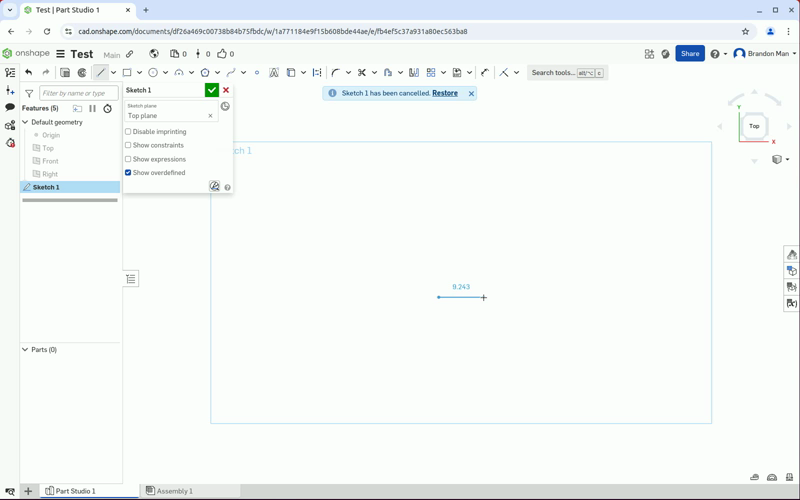
click(483, 297)
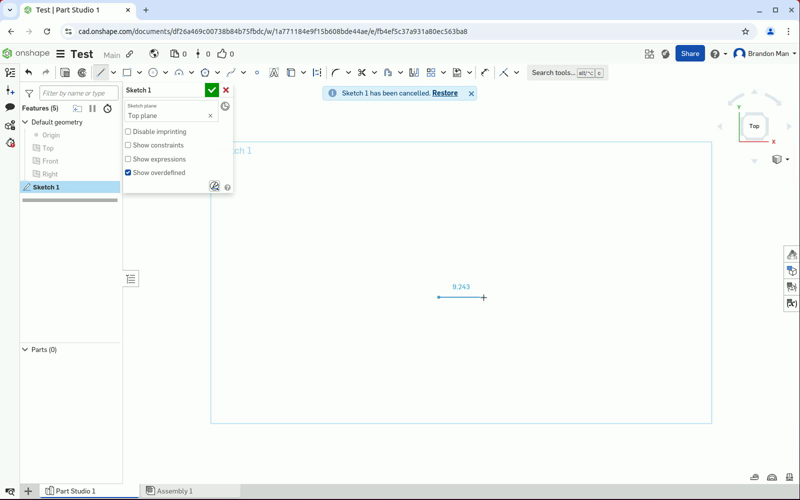
key_up(shift)
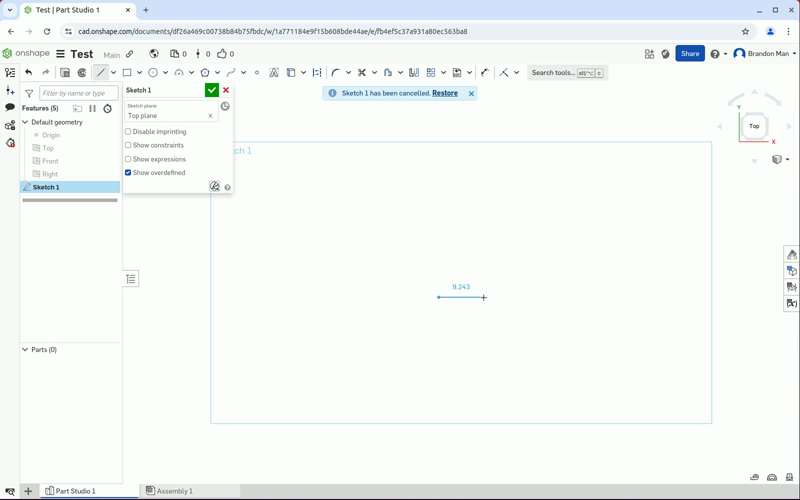
key_down(shift)
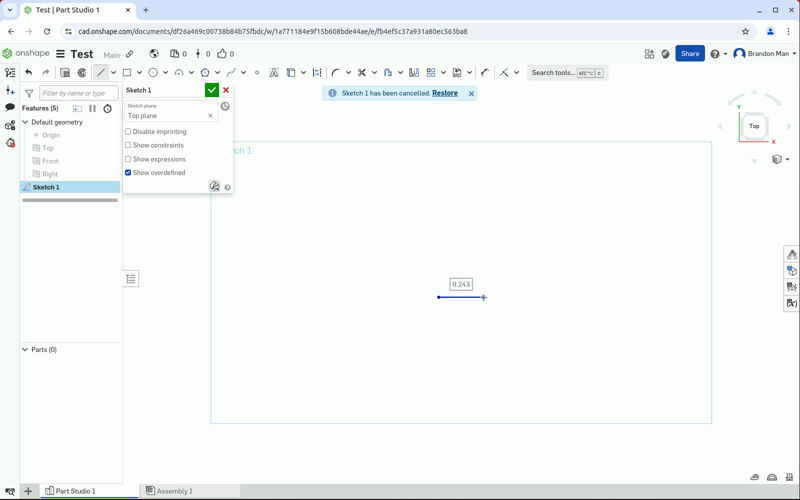
mouse_move(513, 297)
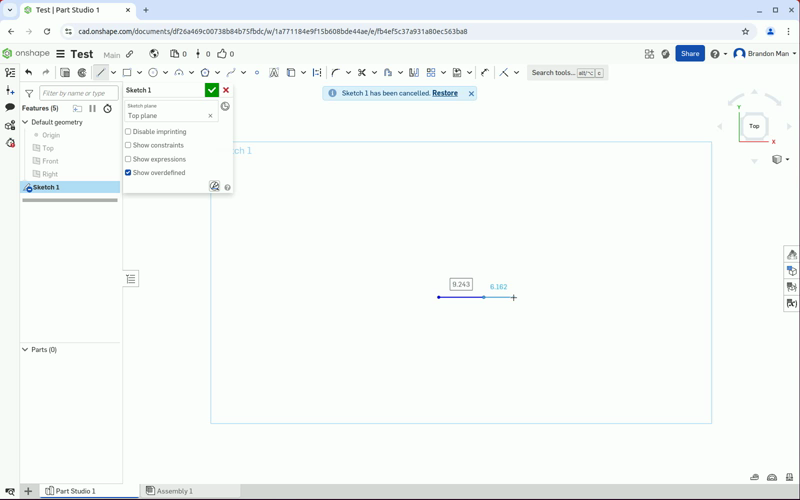
mouse_move(483, 290)
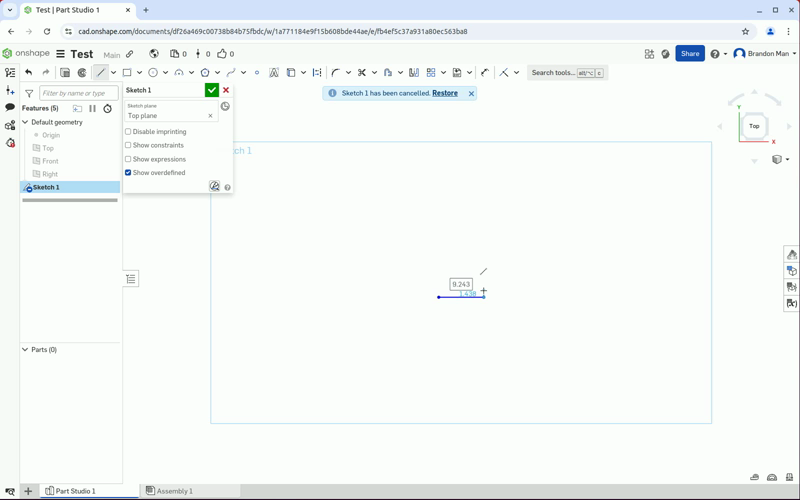
scroll(6)
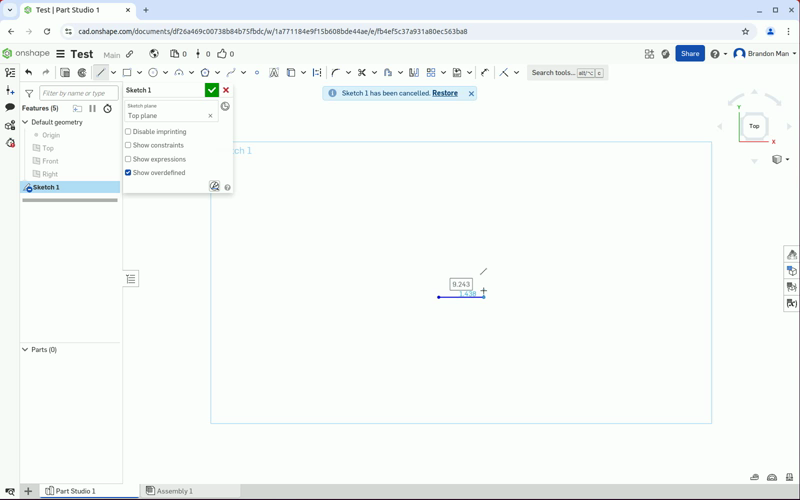
scroll(6)
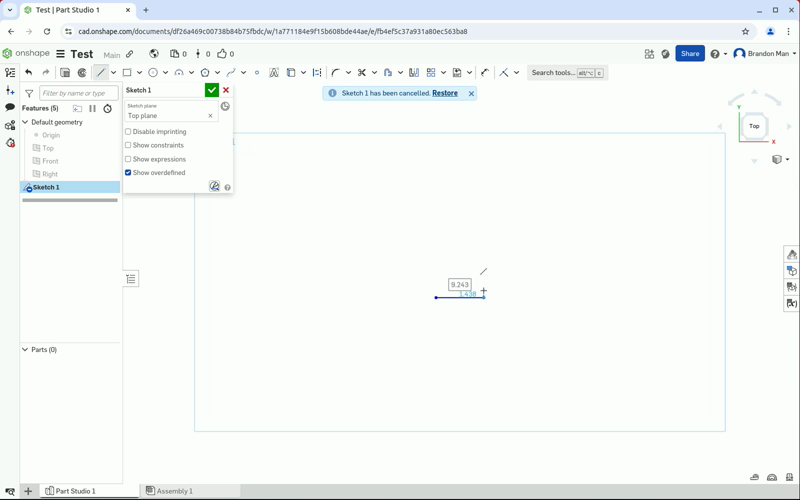
scroll(6)
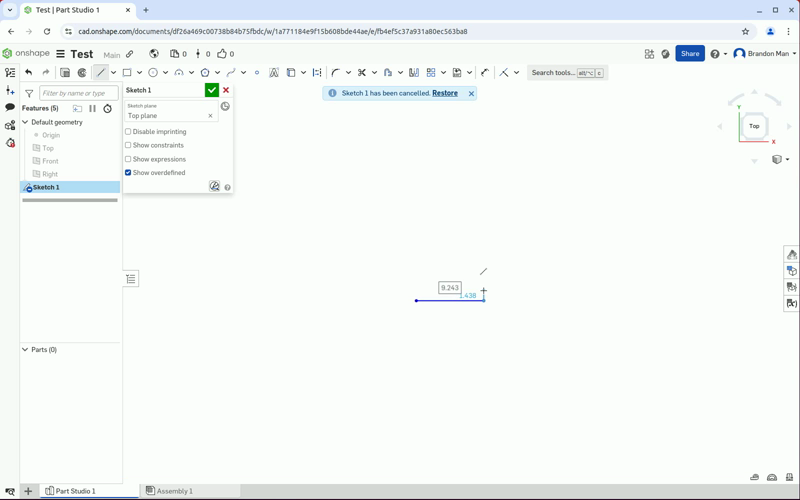
scroll(6)
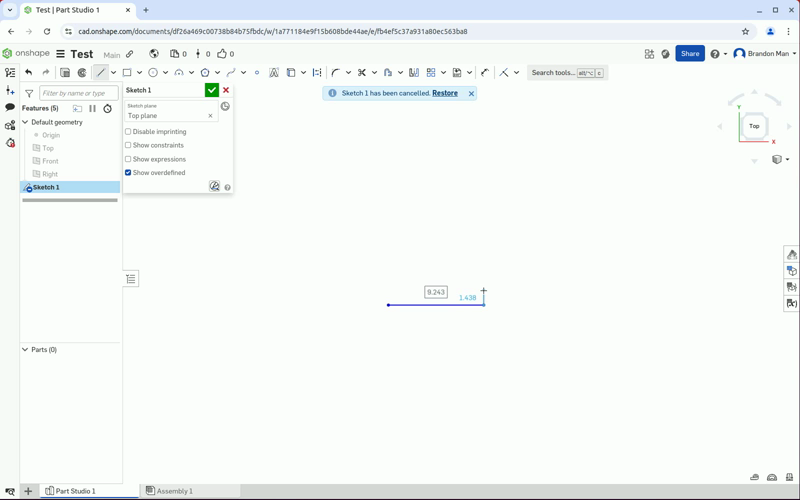
scroll(6)
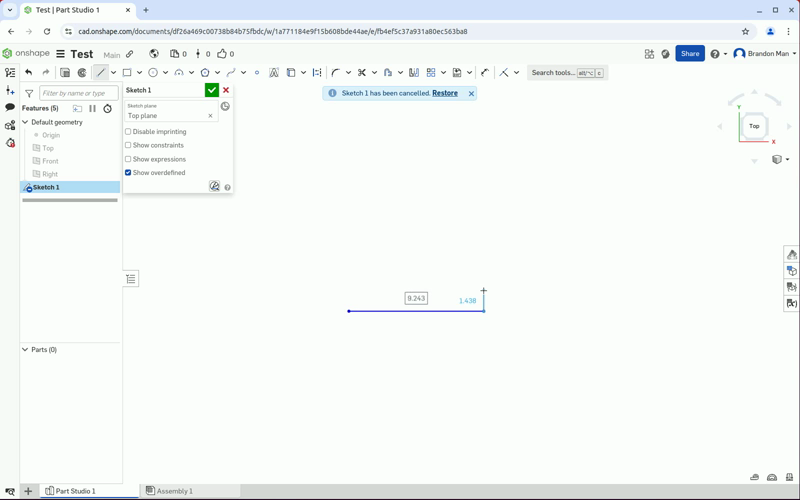
scroll(6)
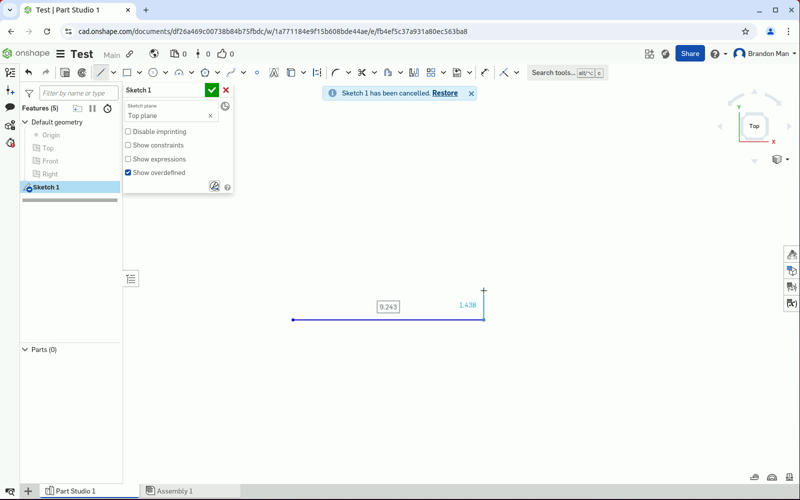
scroll(6)
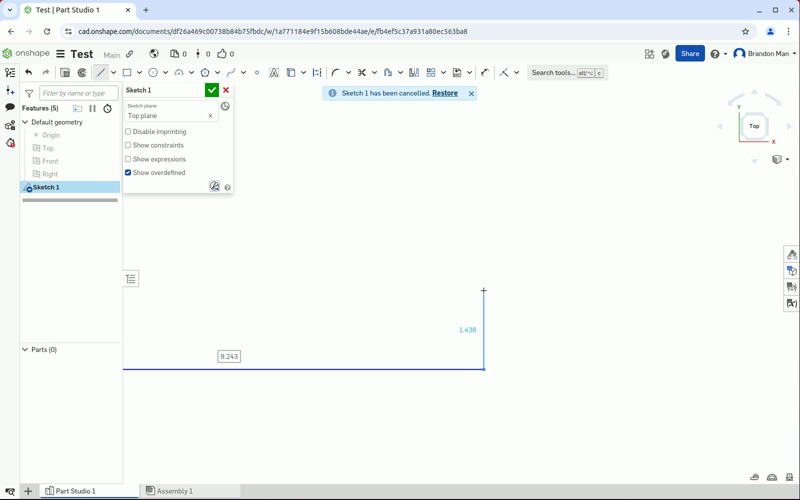
click(483, 290)
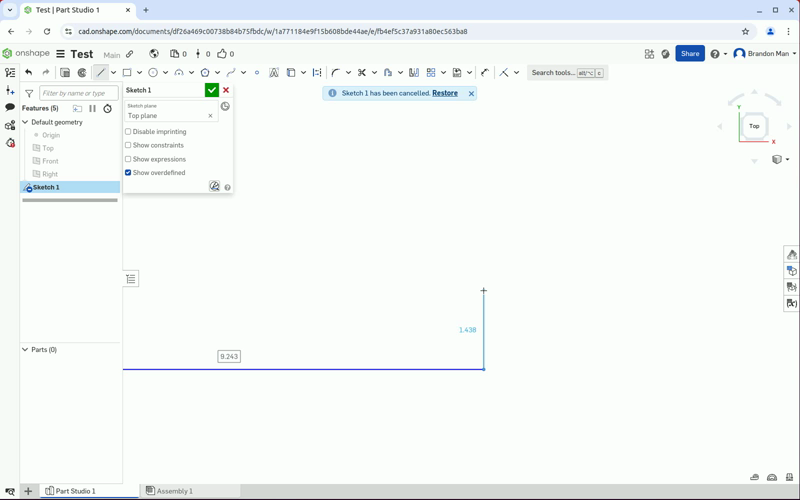
scroll(-6)
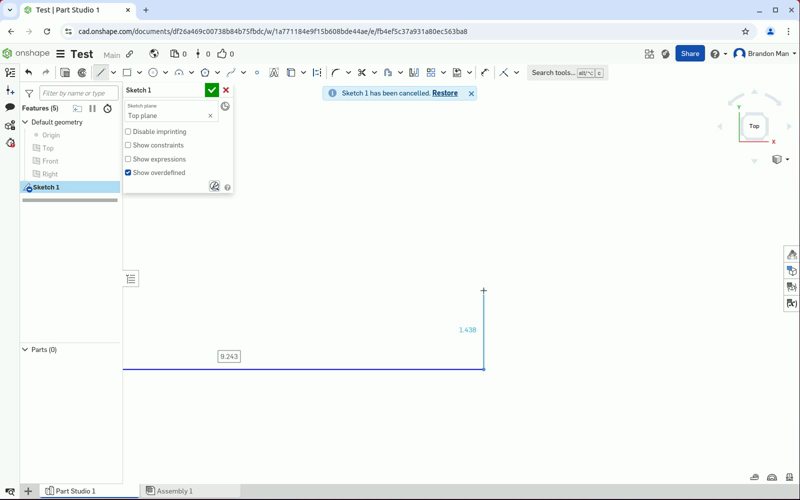
scroll(-6)
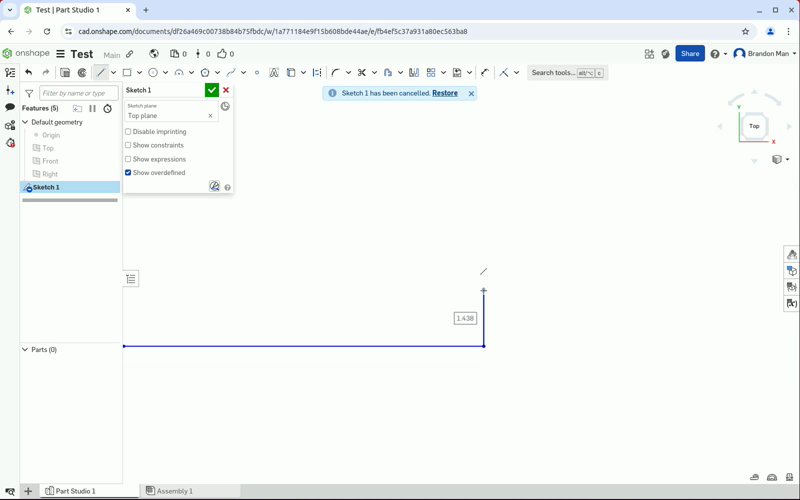
scroll(-6)
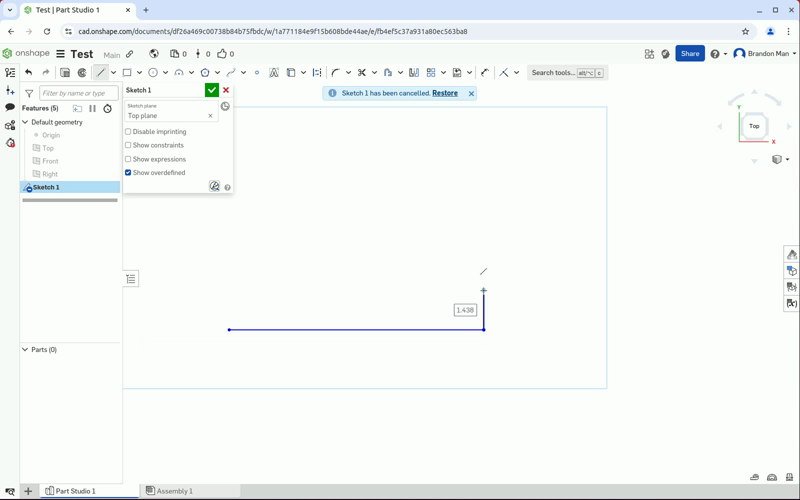
scroll(-6)
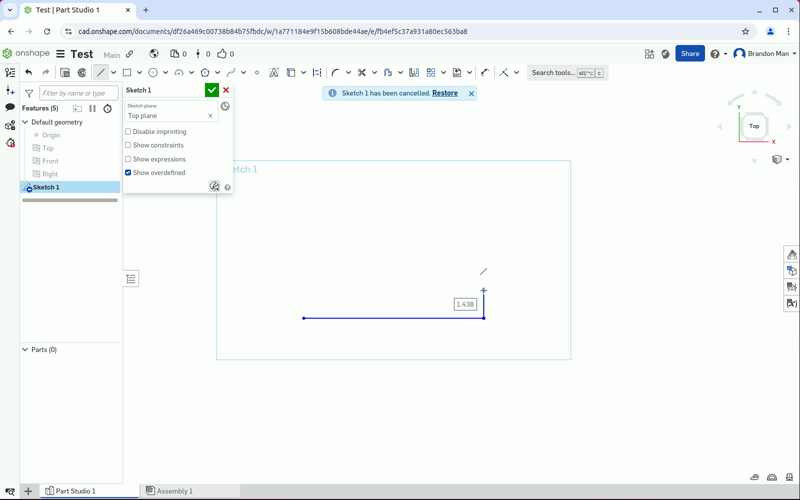
scroll(-6)
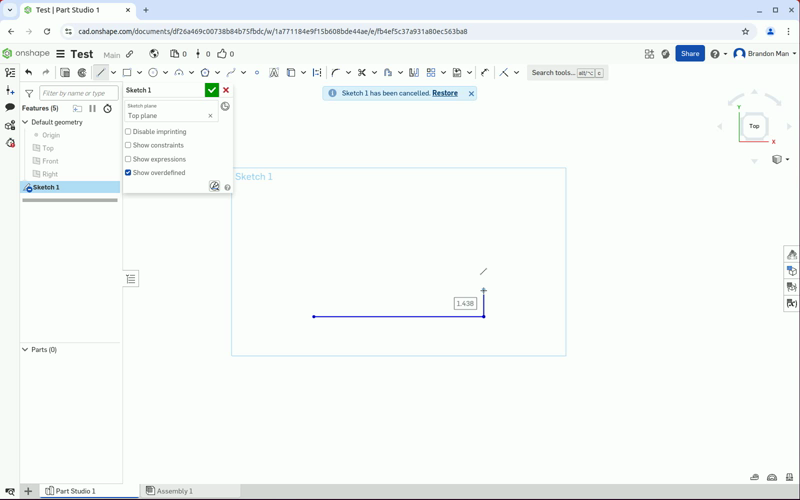
scroll(-6)
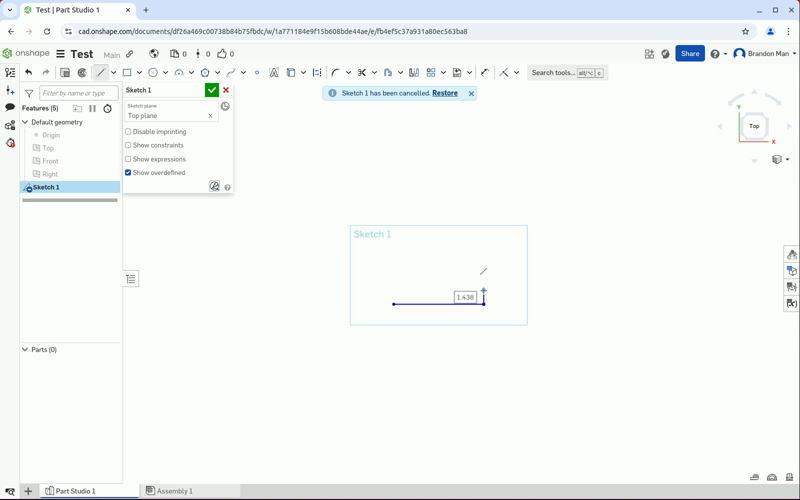
scroll(-6)
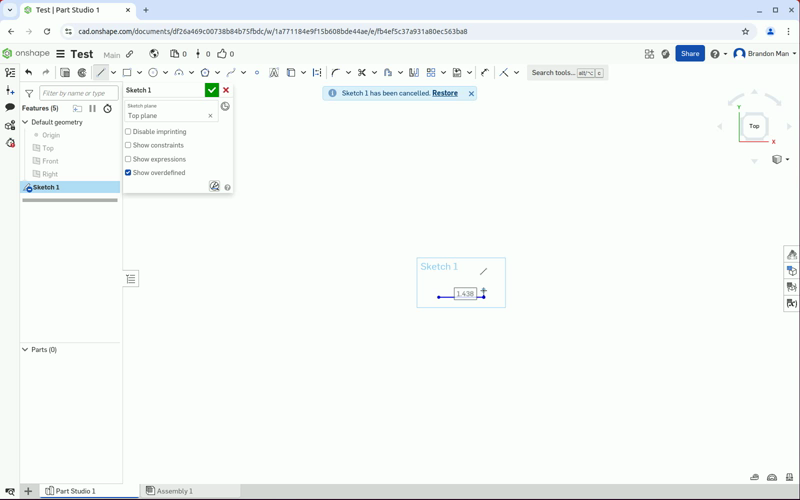
key_up(shift)
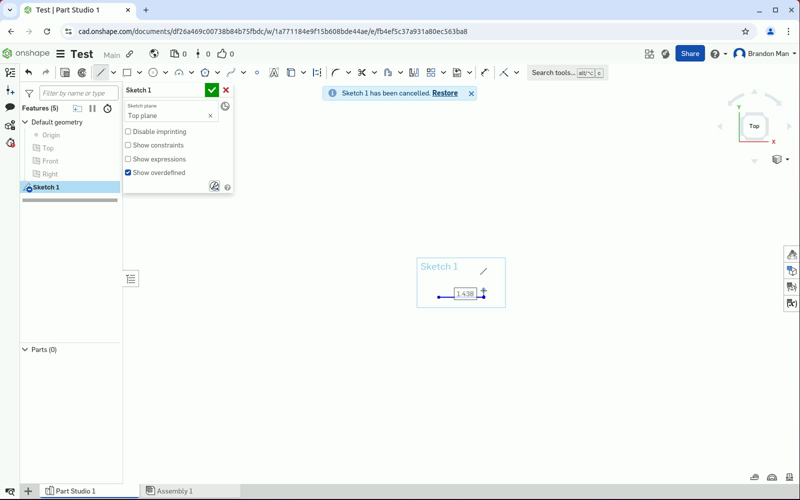
key_down(shift)
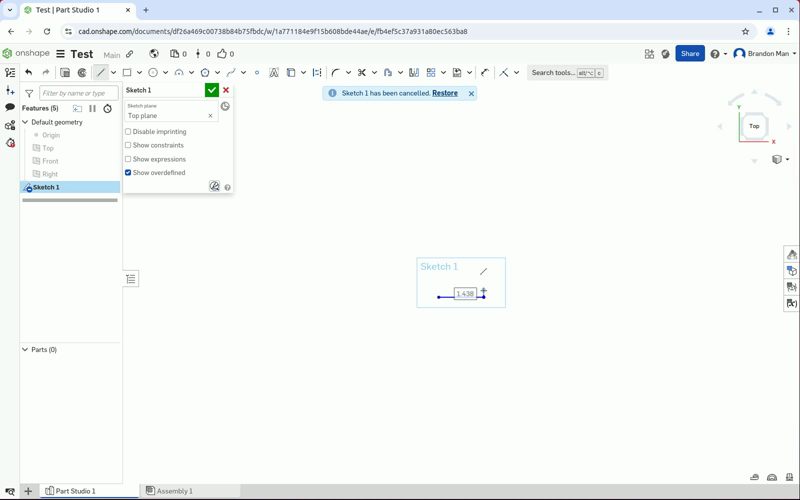
mouse_move(513, 290)
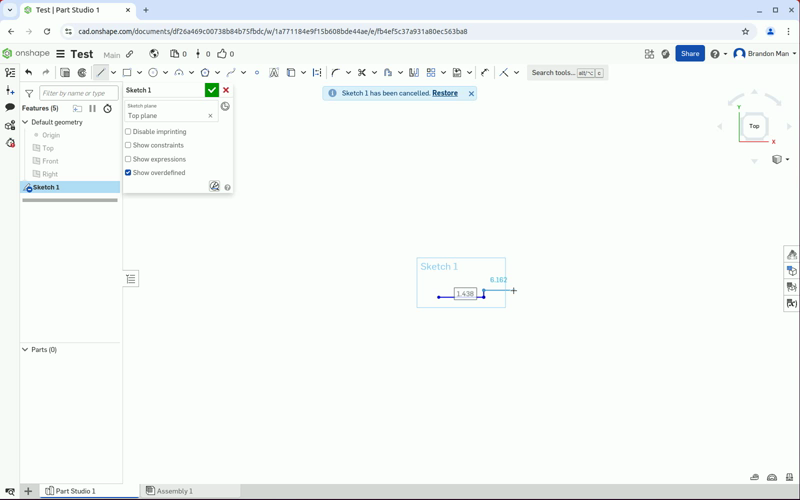
mouse_move(482, 290)
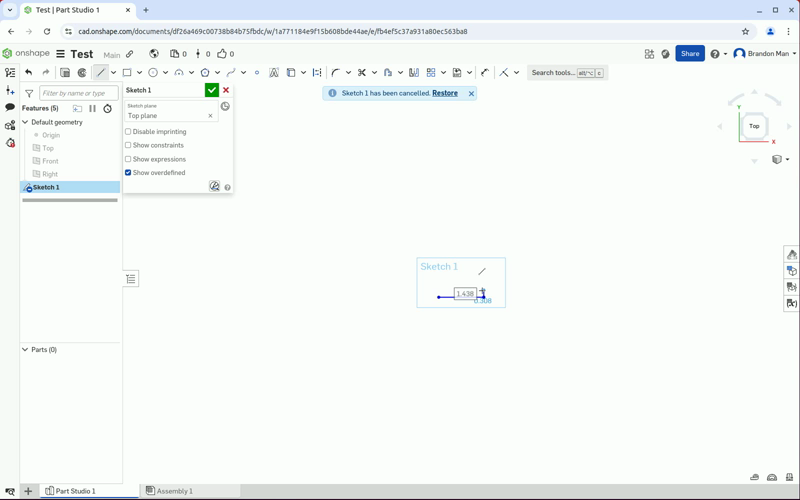
scroll(6)
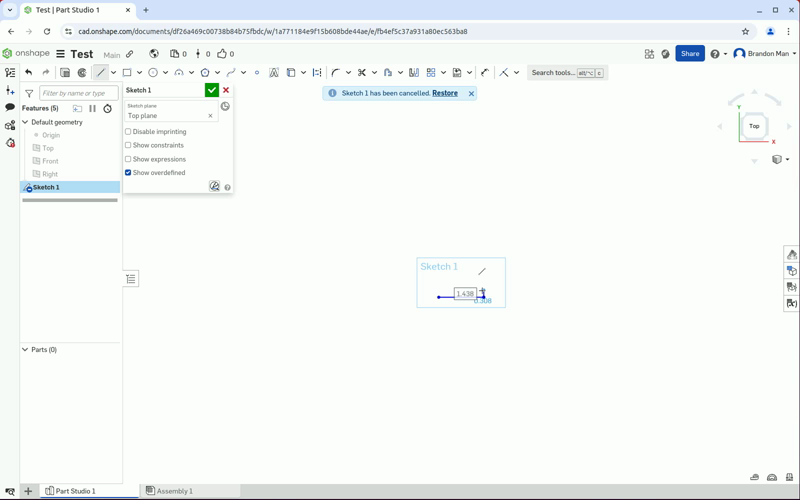
scroll(6)
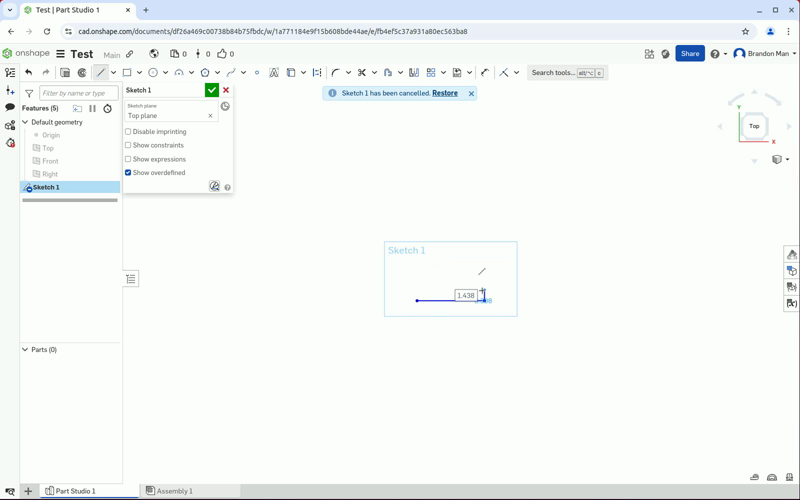
scroll(6)
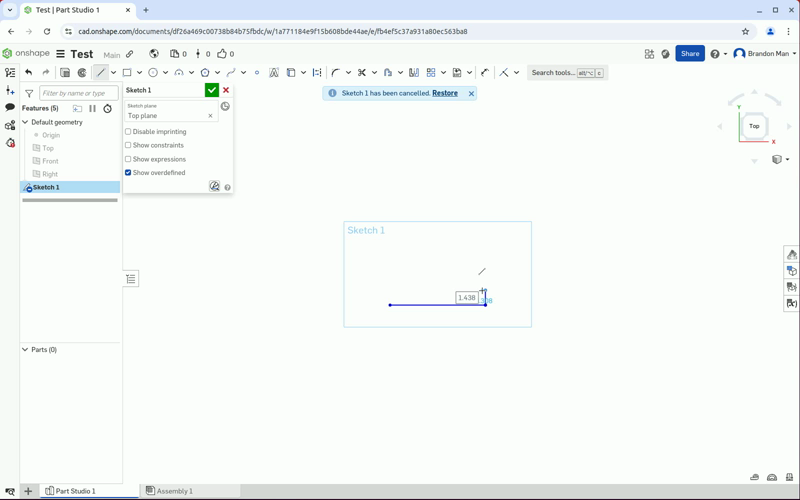
scroll(6)
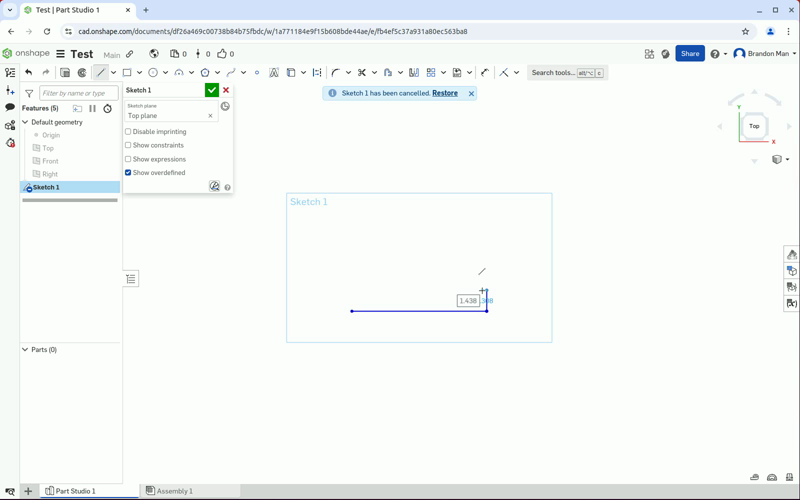
scroll(6)
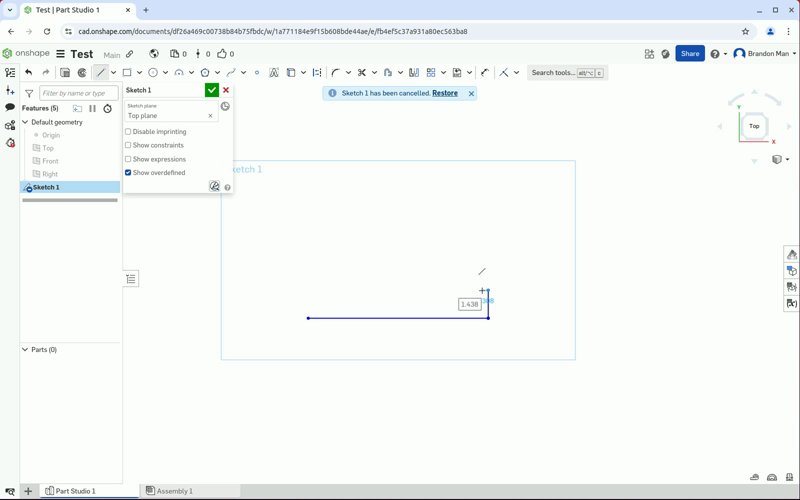
scroll(6)
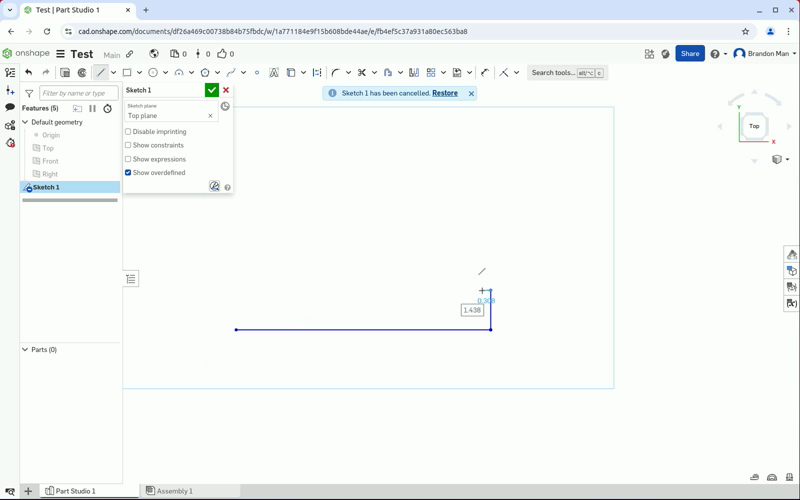
scroll(6)
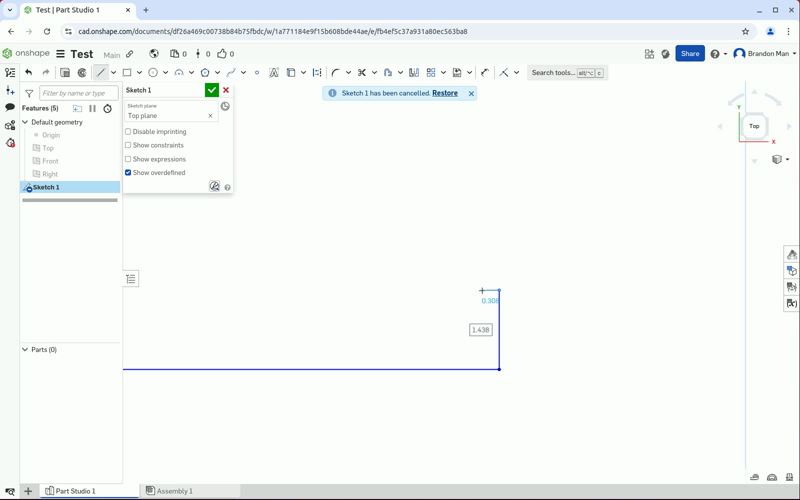
click(482, 290)
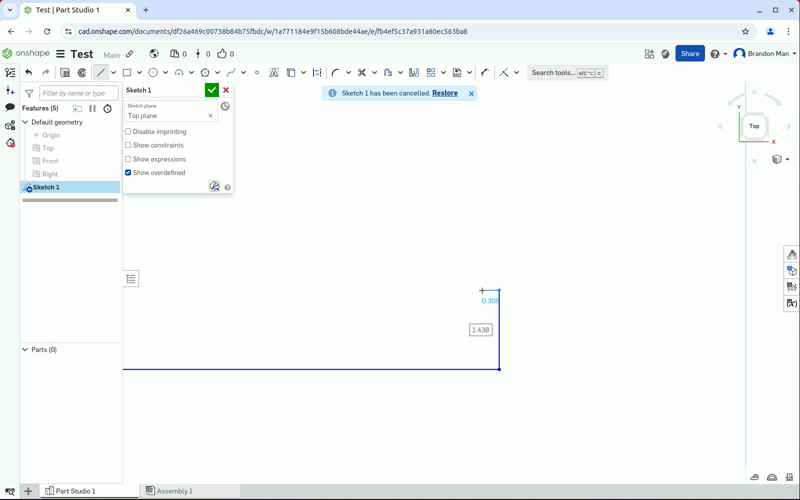
scroll(-6)
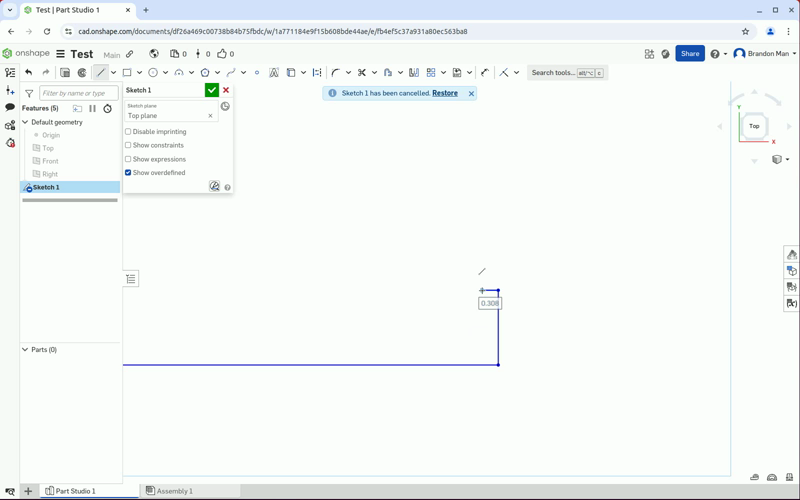
scroll(-6)
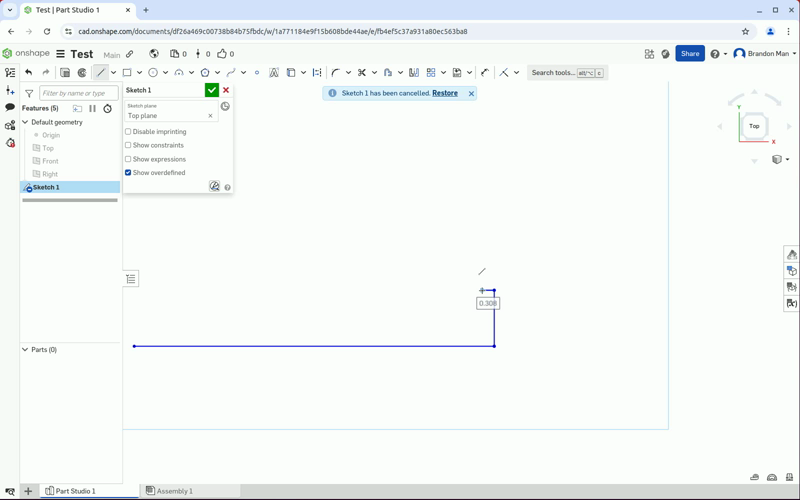
scroll(-6)
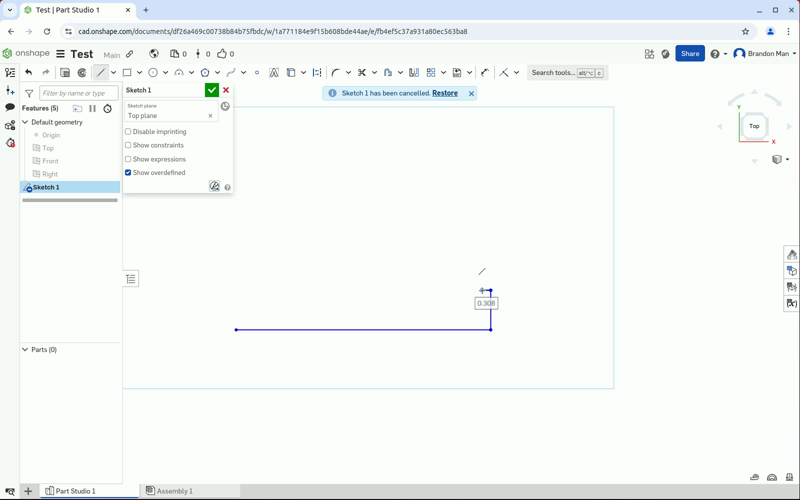
scroll(-6)
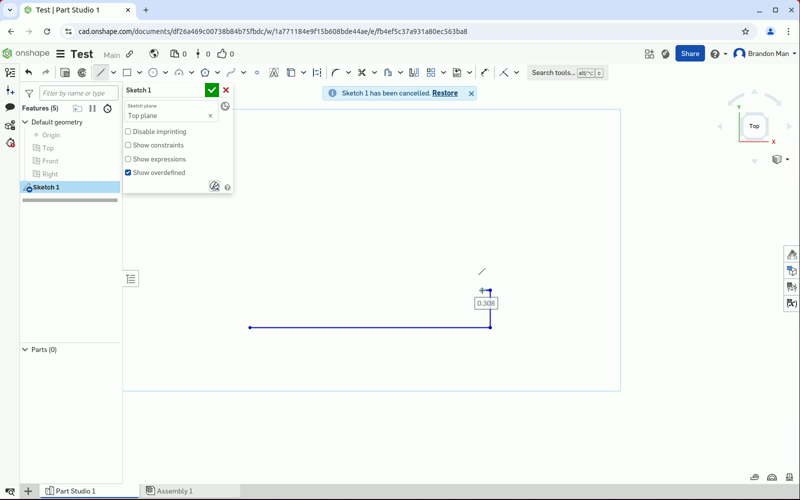
scroll(-6)
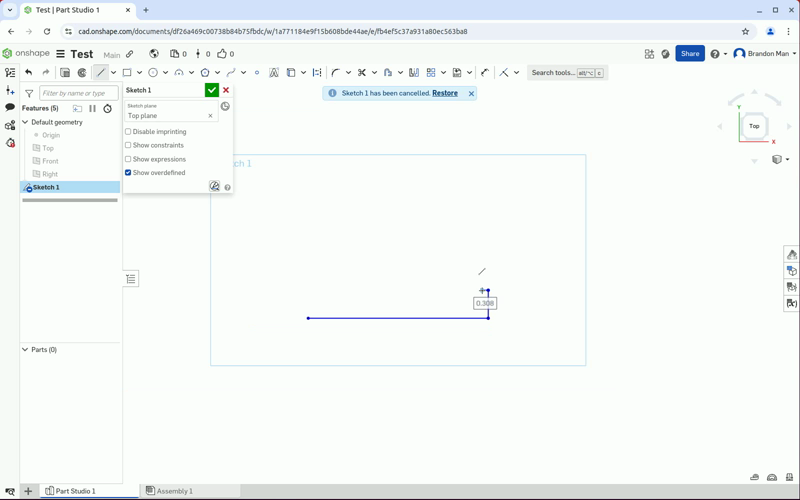
scroll(-6)
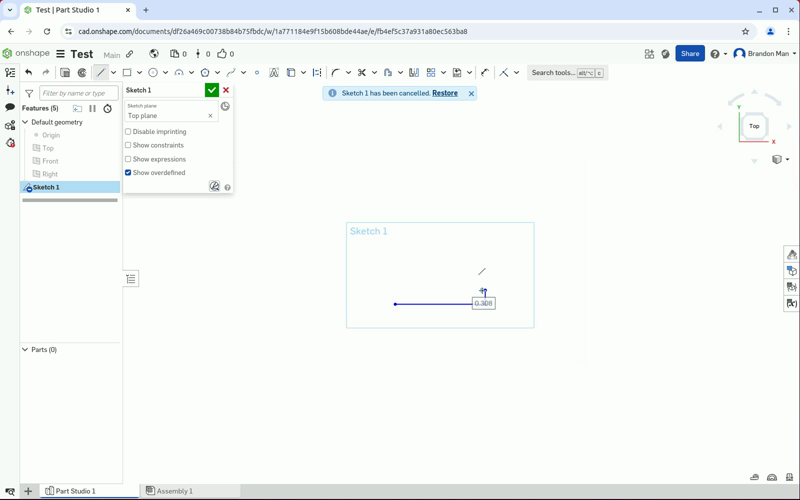
scroll(-6)
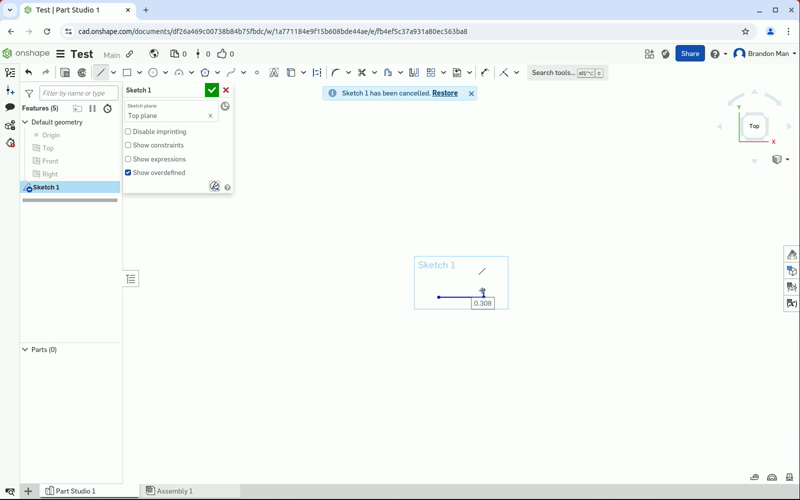
key_up(shift)
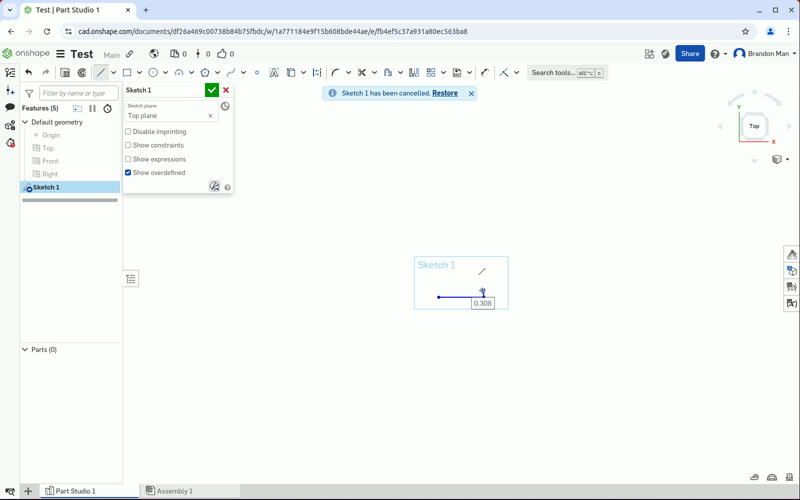
key_down(shift)
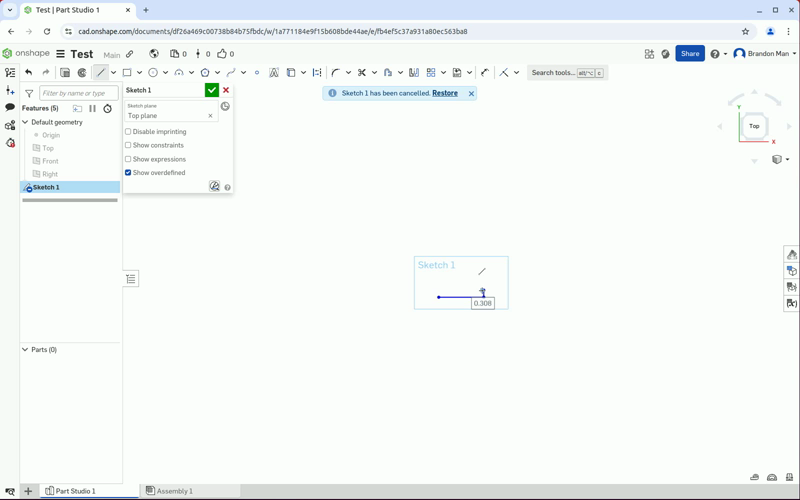
mouse_move(512, 290)
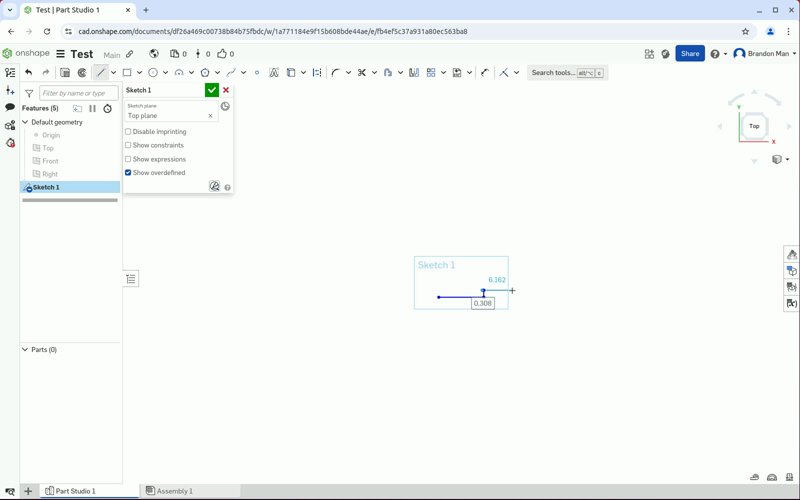
mouse_move(478, 290)
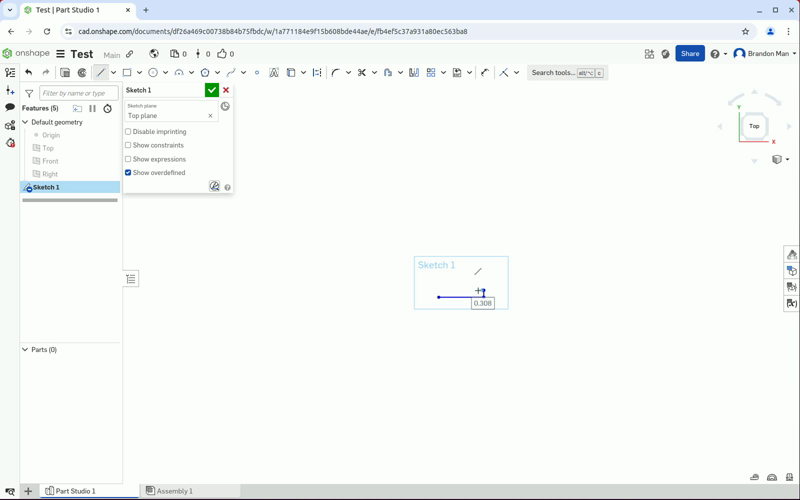
scroll(6)
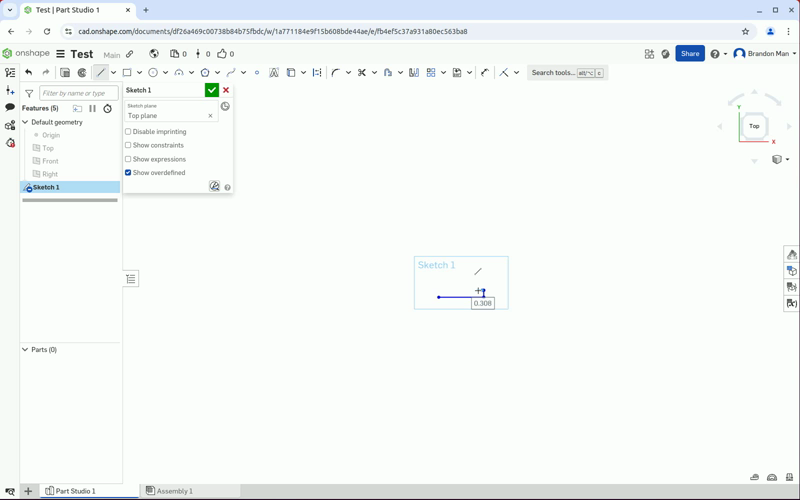
scroll(6)
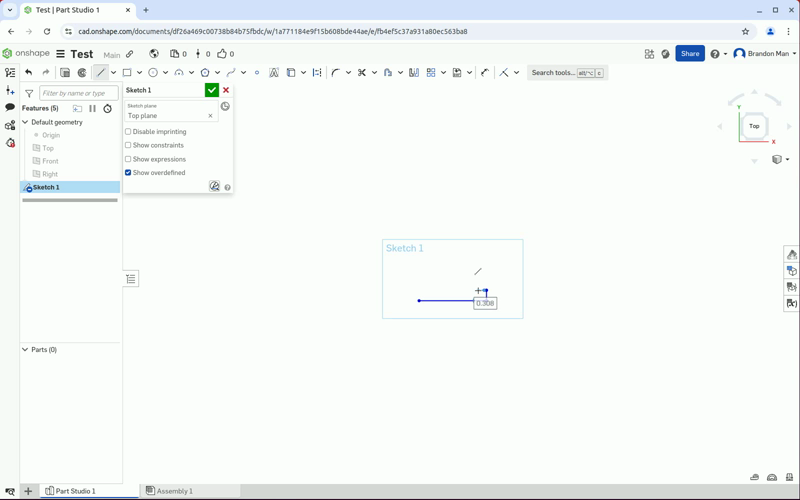
scroll(6)
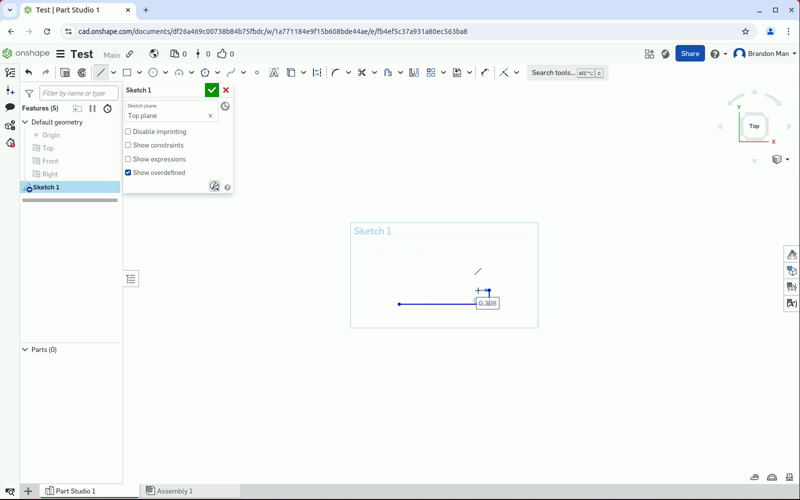
scroll(6)
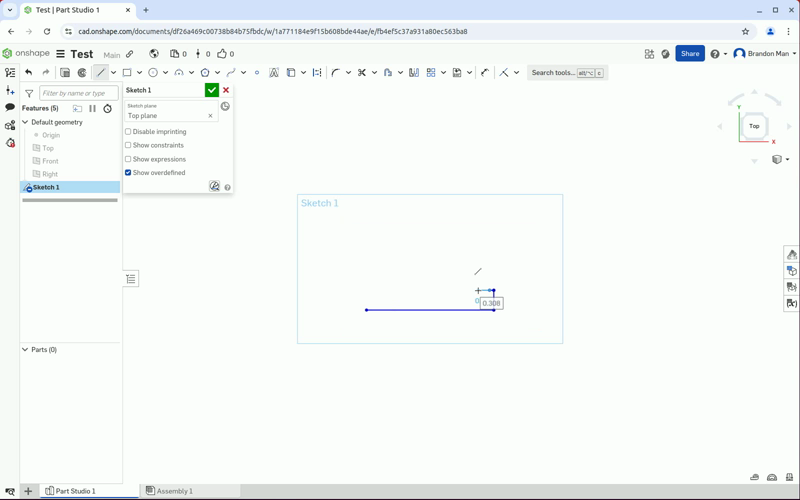
scroll(6)
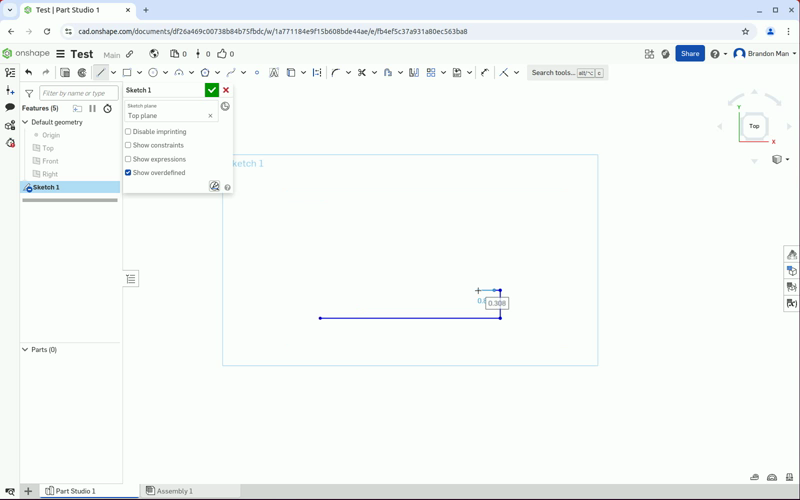
scroll(6)
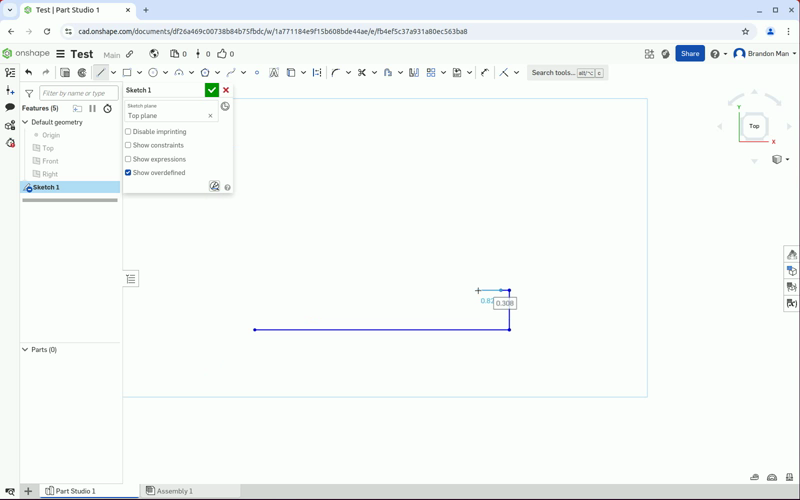
scroll(6)
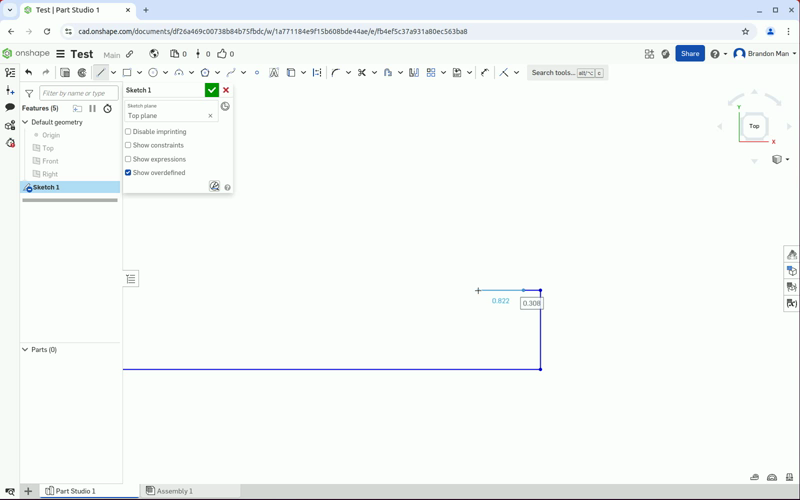
click(478, 290)
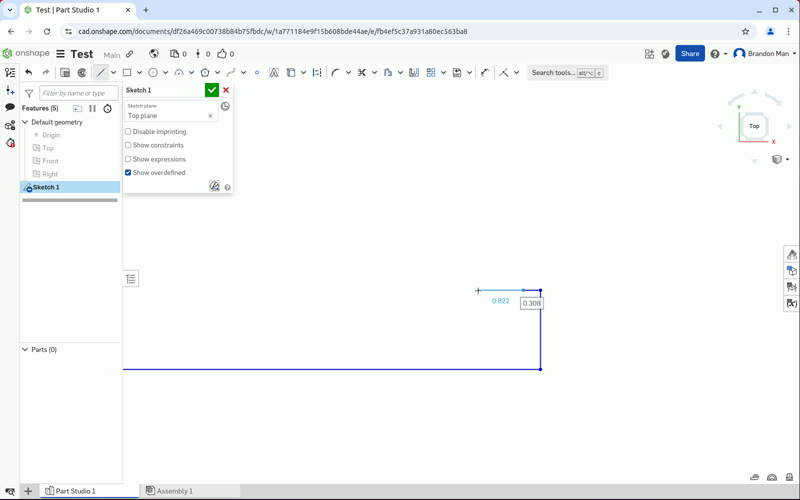
scroll(-6)
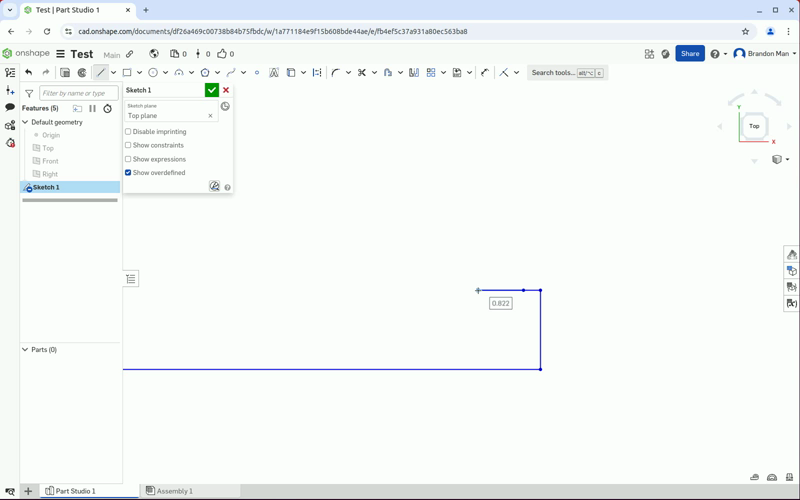
scroll(-6)
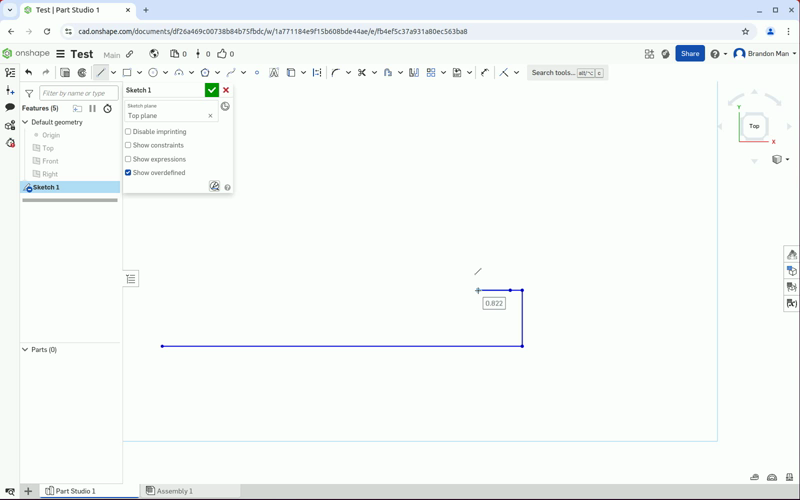
scroll(-6)
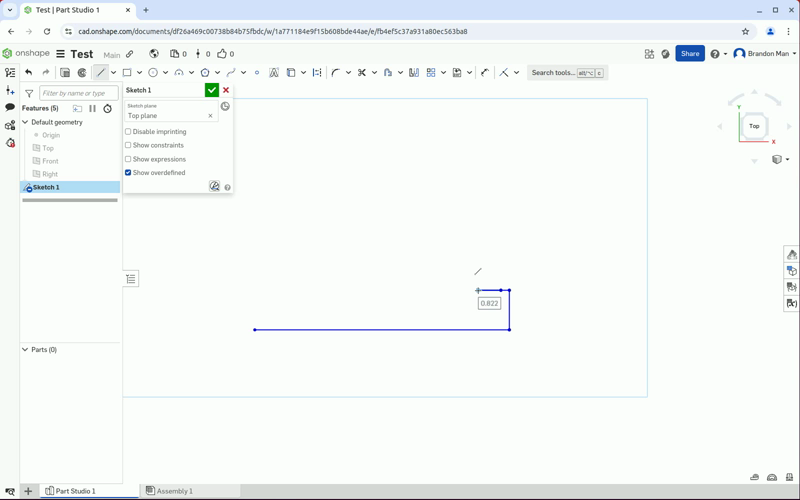
scroll(-6)
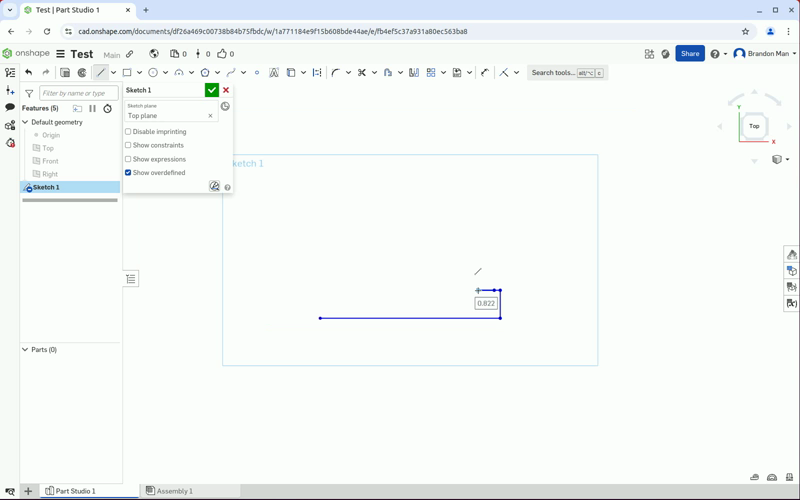
scroll(-6)
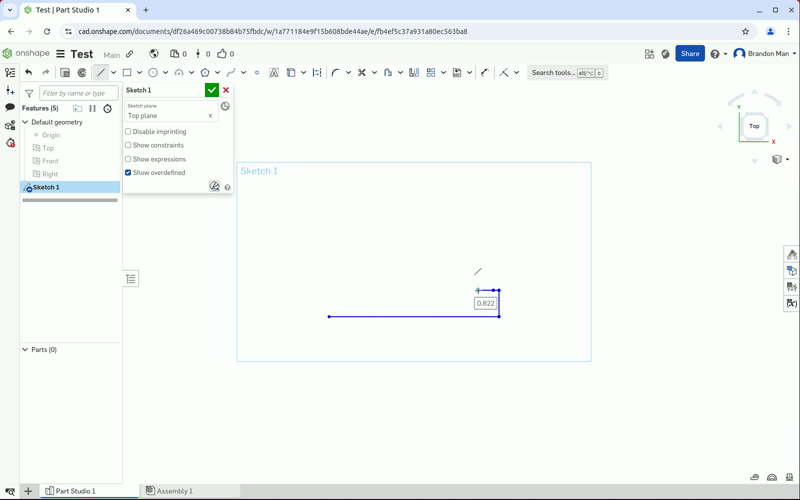
scroll(-6)
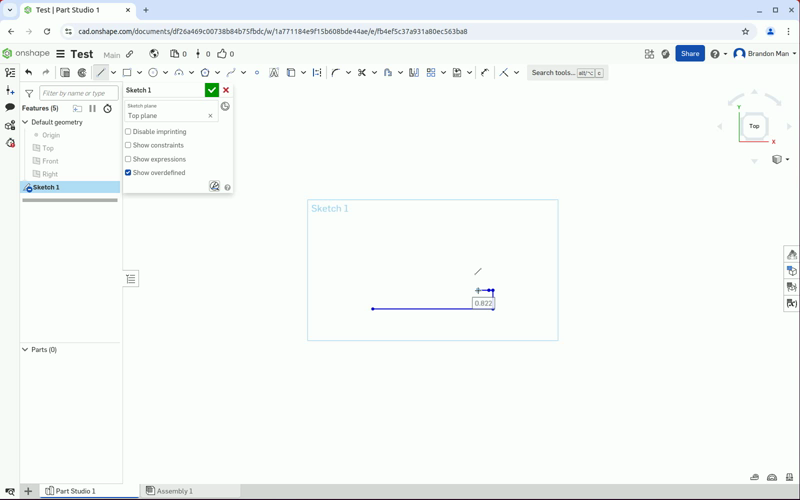
scroll(-6)
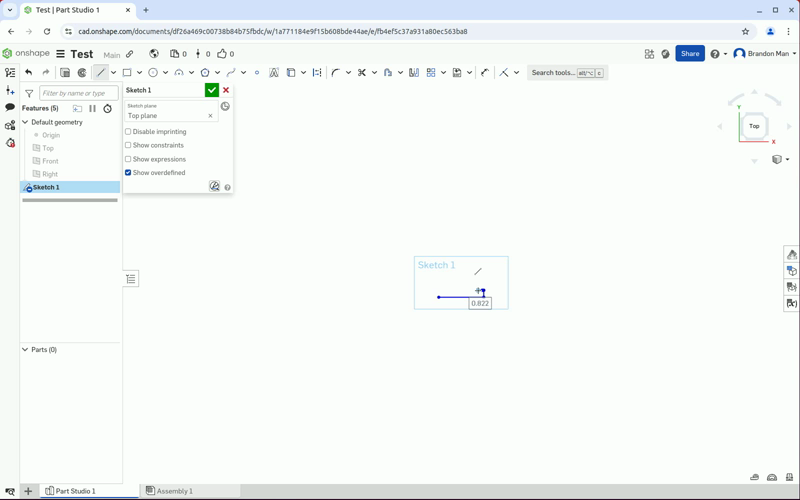
key_up(shift)
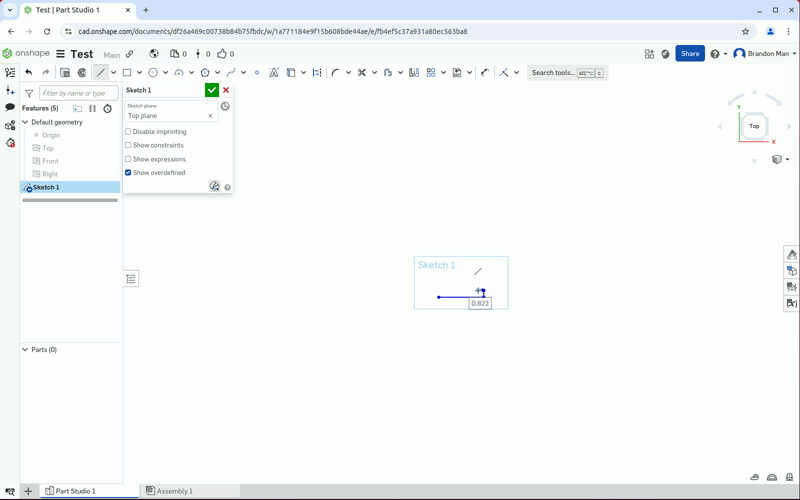
key_down(shift)
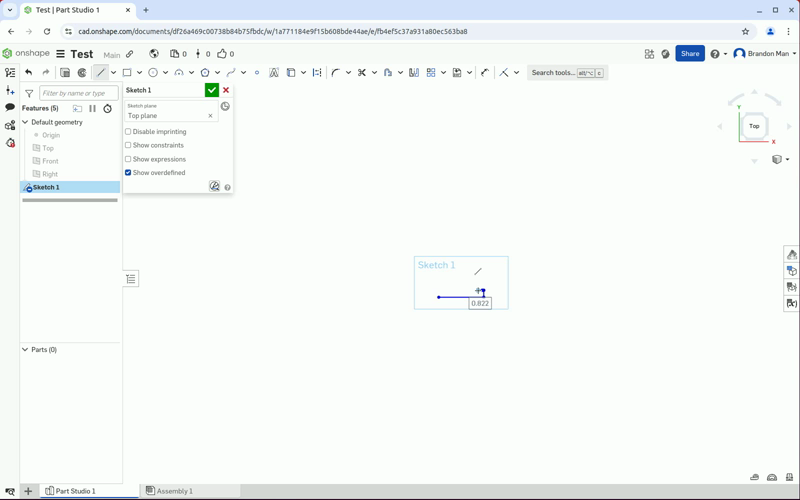
mouse_move(508, 290)
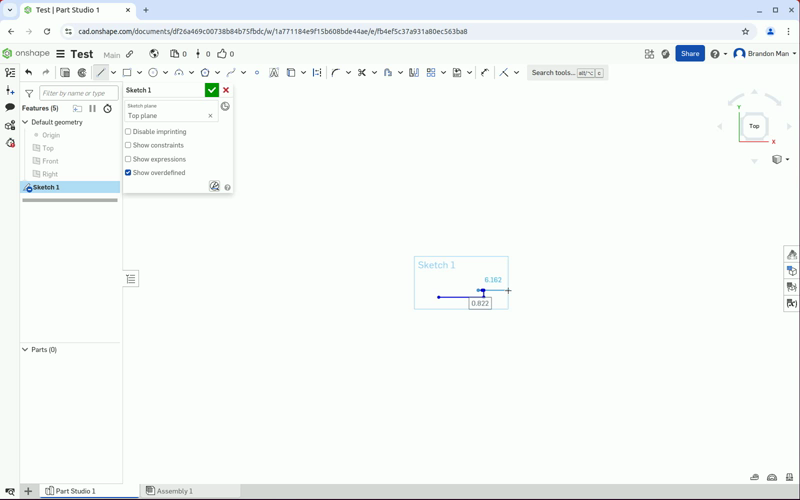
mouse_move(444, 290)
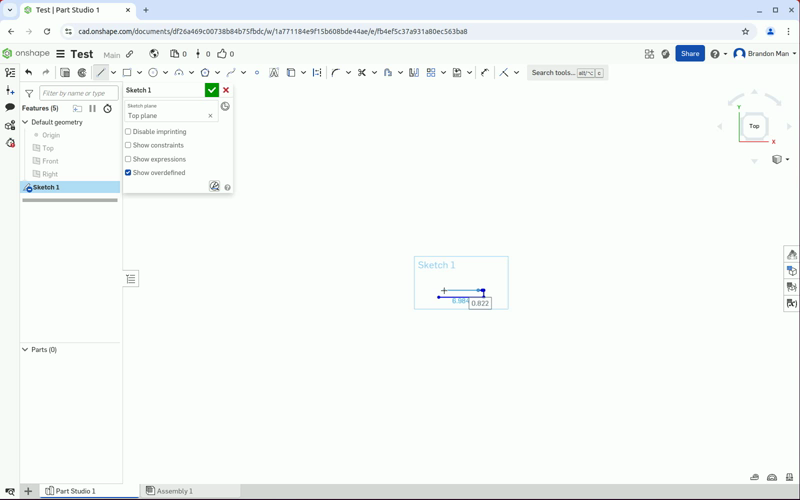
click(444, 290)
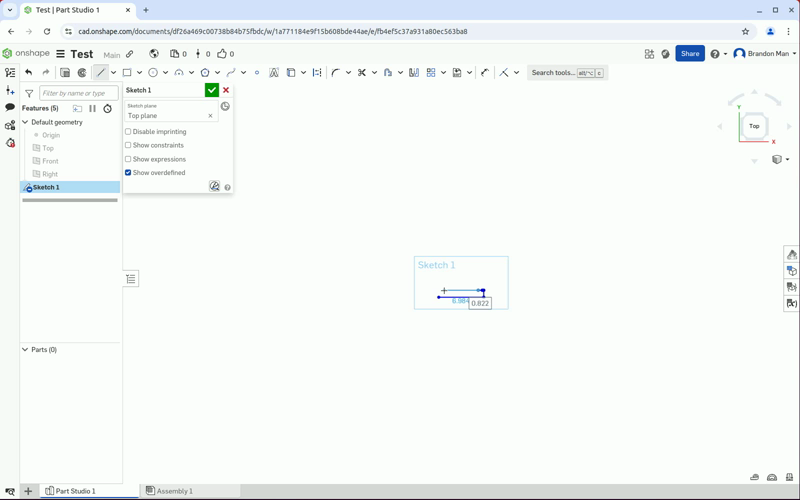
key_up(shift)
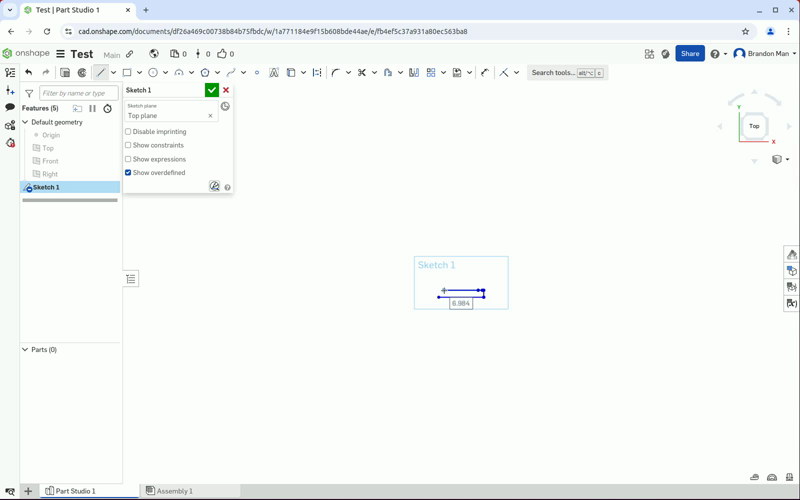
key_down(shift)
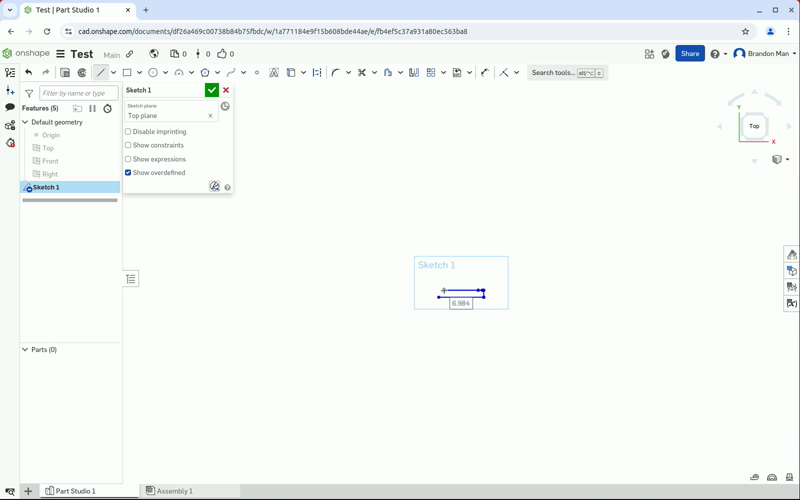
mouse_move(474, 290)
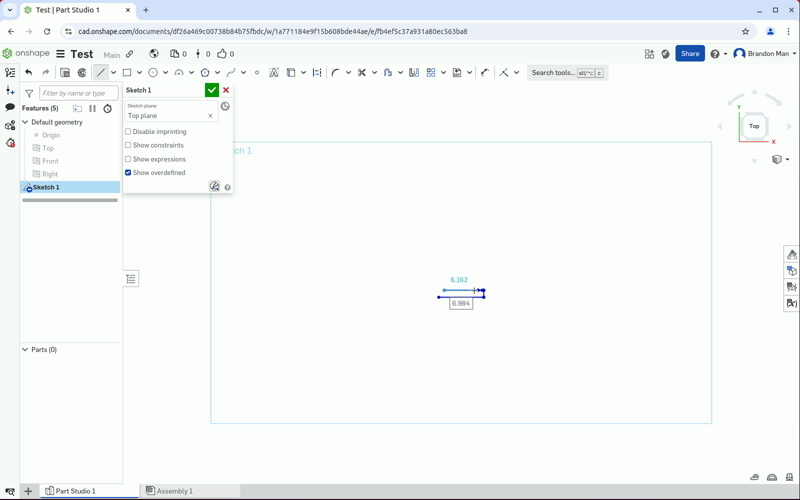
mouse_move(440, 290)
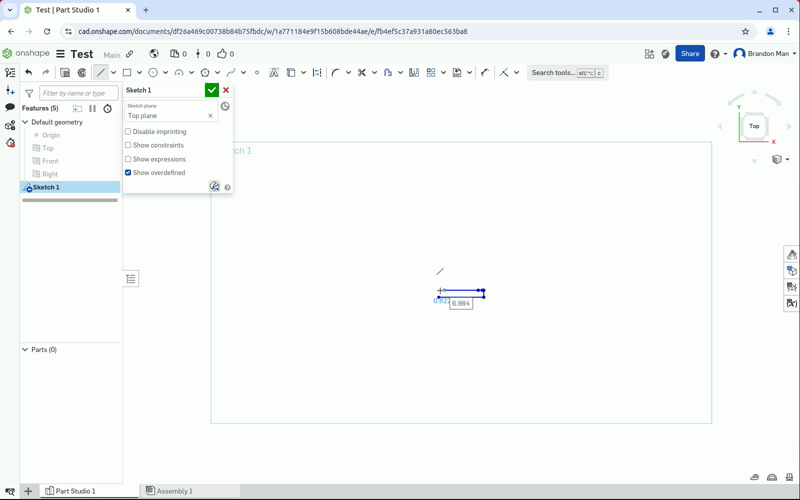
scroll(6)
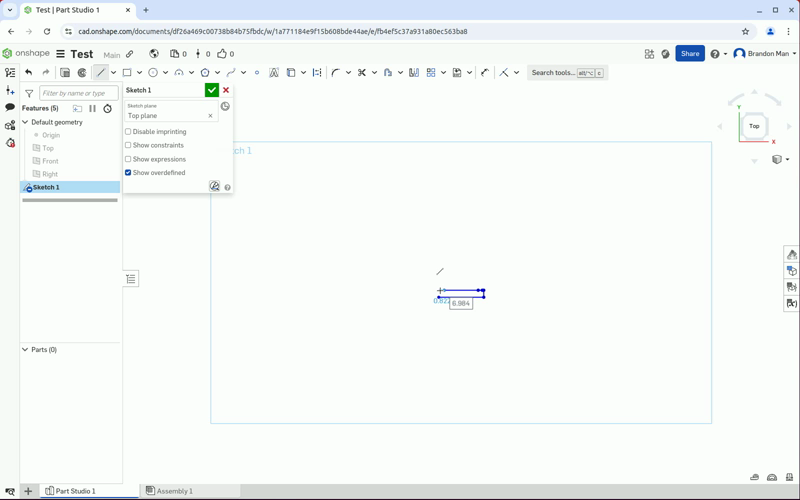
scroll(6)
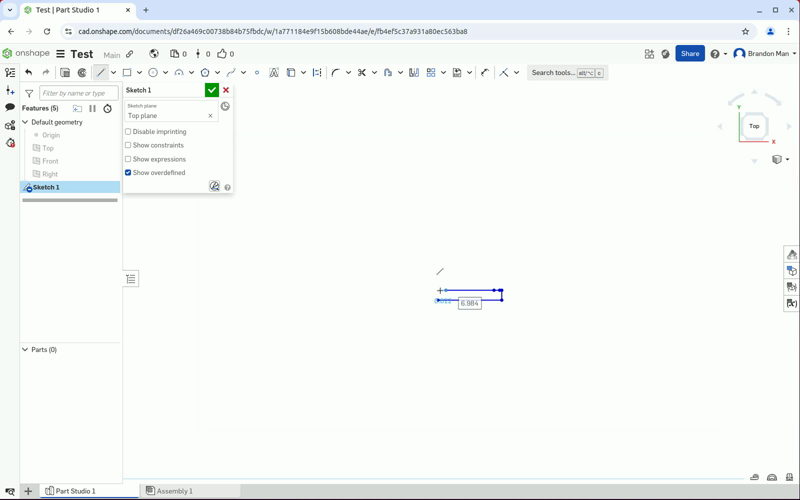
scroll(6)
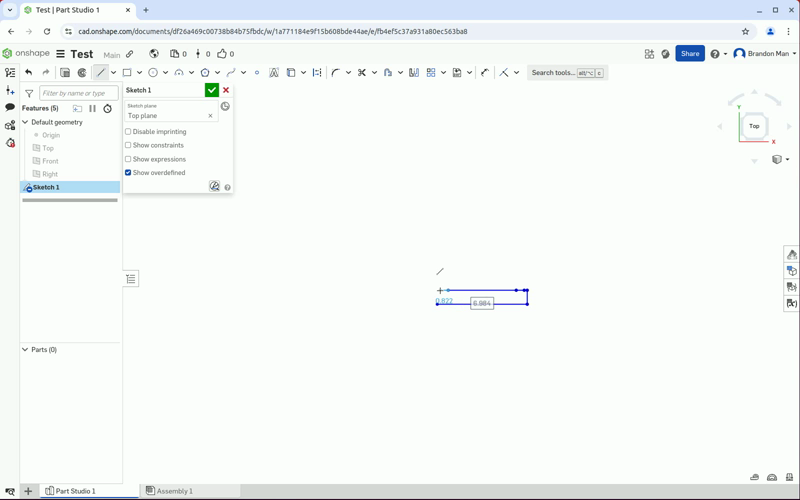
scroll(6)
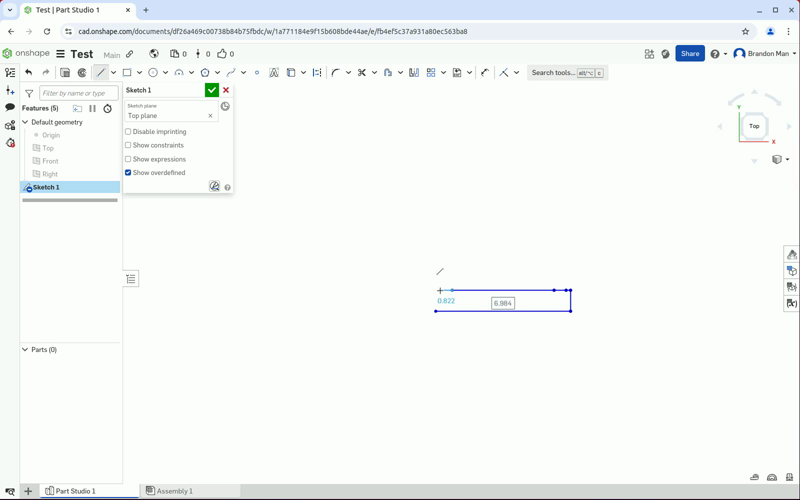
scroll(6)
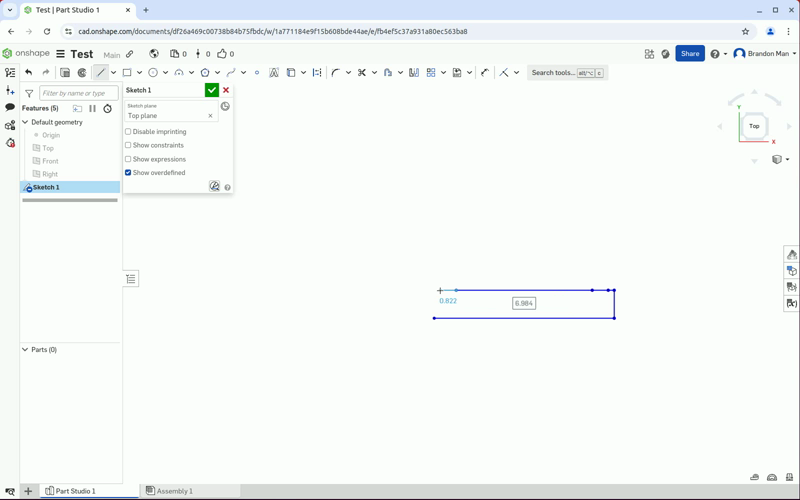
scroll(6)
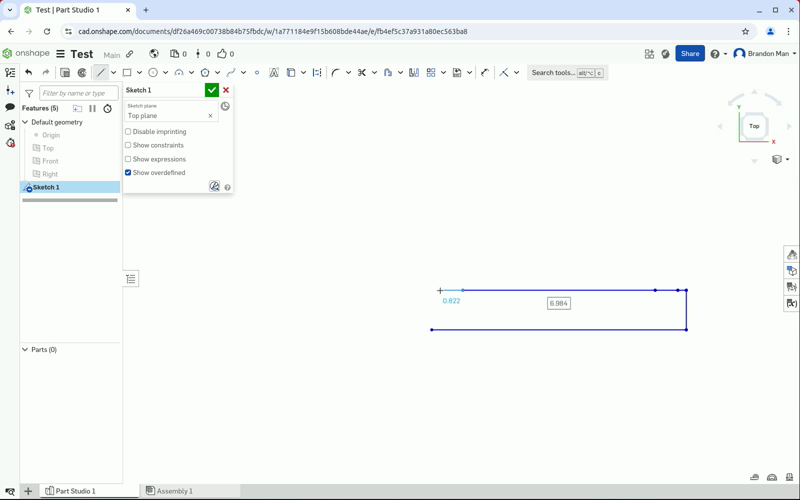
scroll(6)
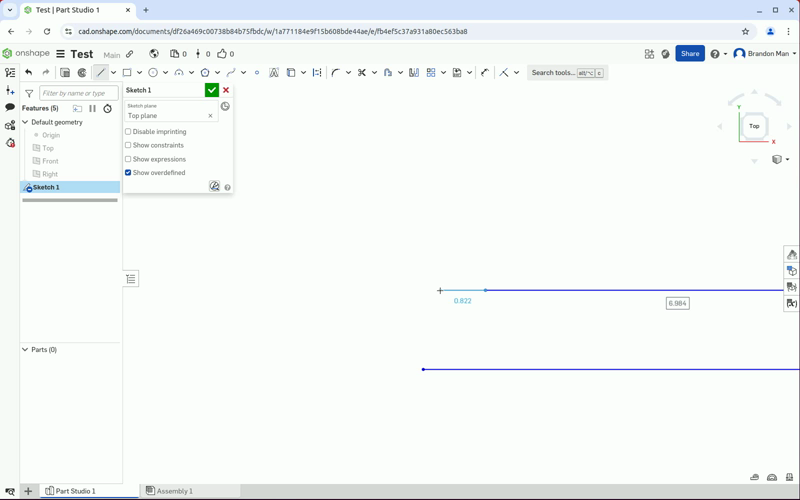
click(440, 290)
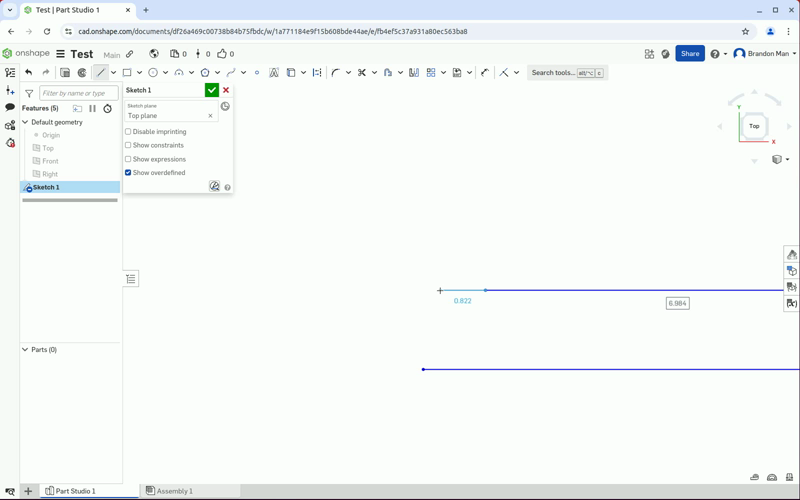
scroll(-6)
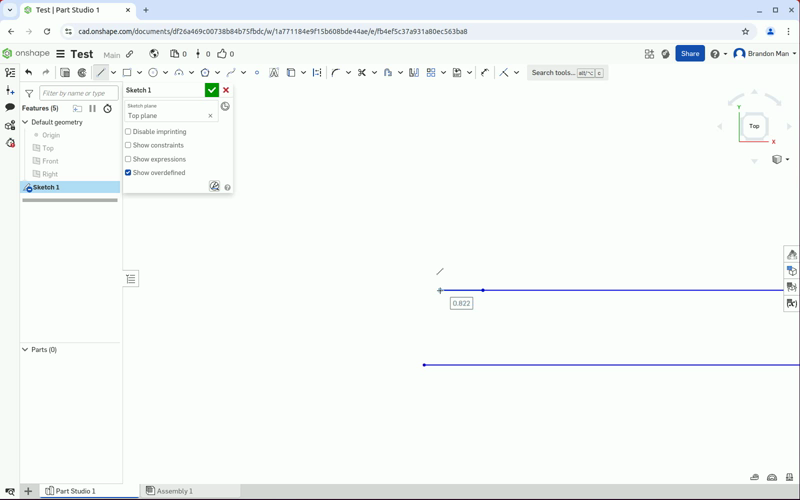
scroll(-6)
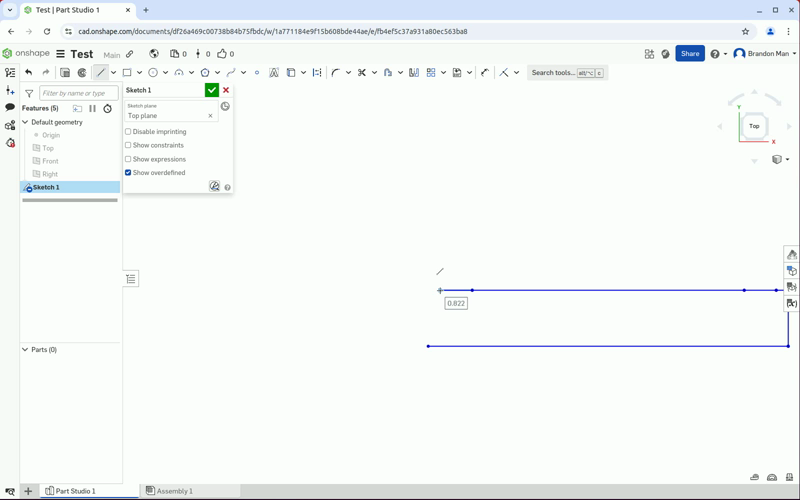
scroll(-6)
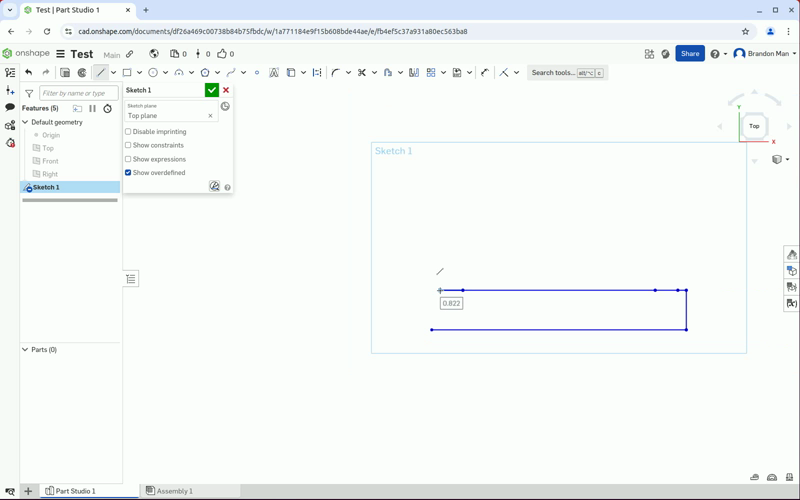
scroll(-6)
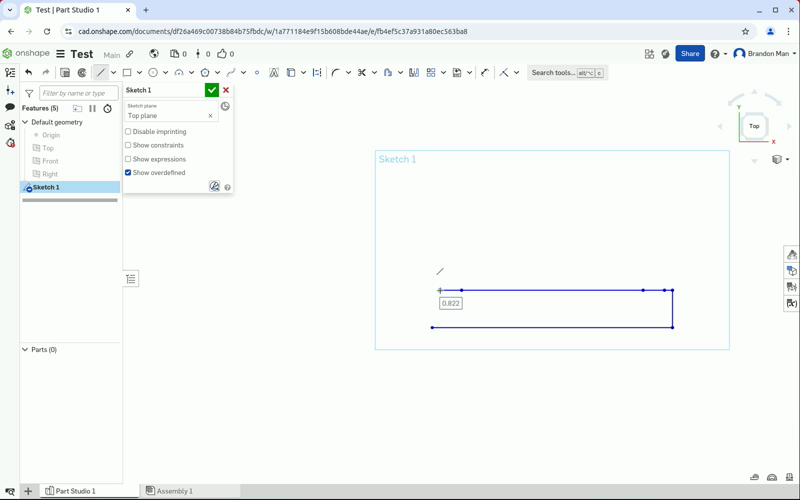
scroll(-6)
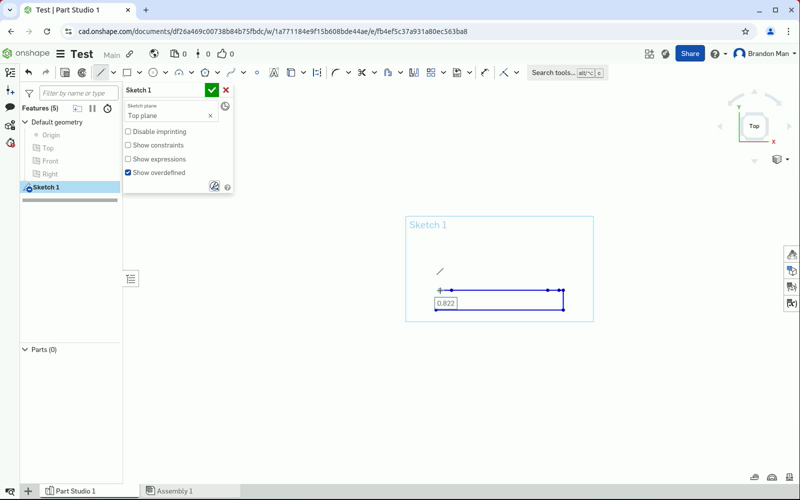
scroll(-6)
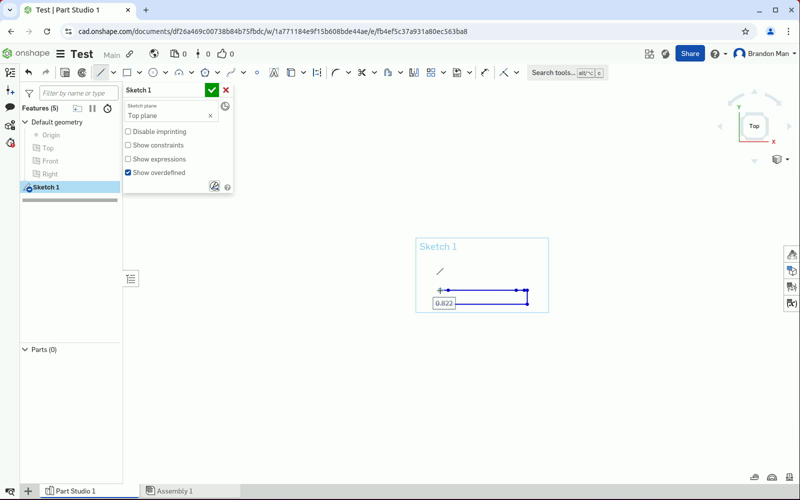
scroll(-6)
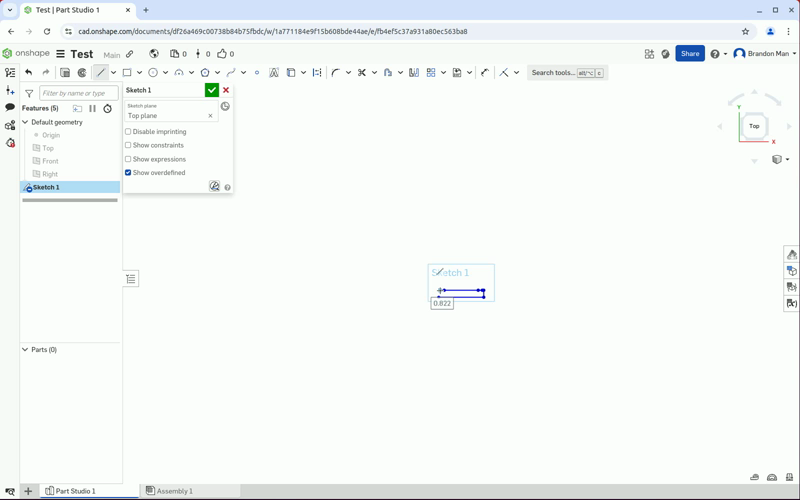
key_up(shift)
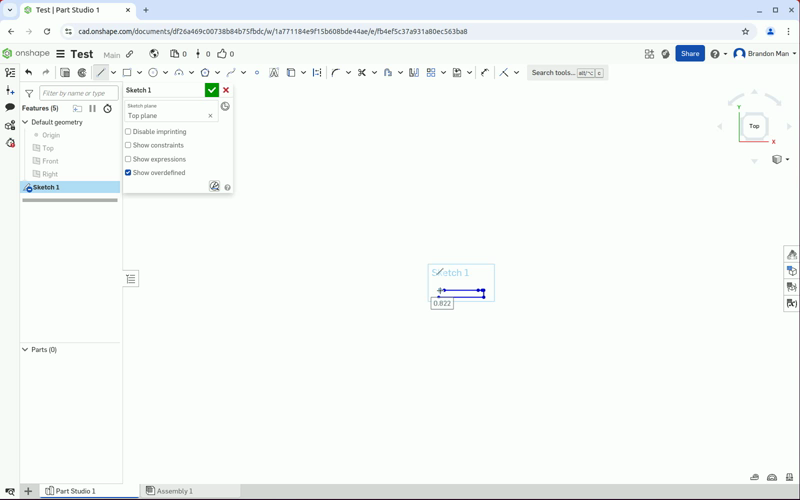
key_down(shift)
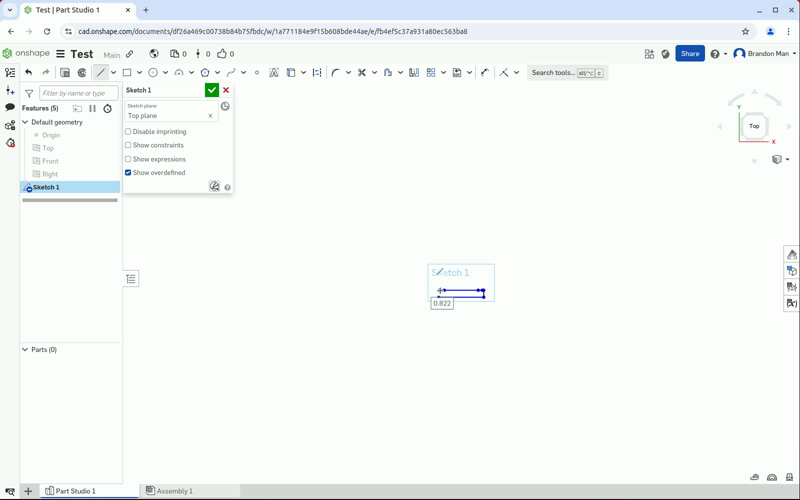
mouse_move(470, 290)
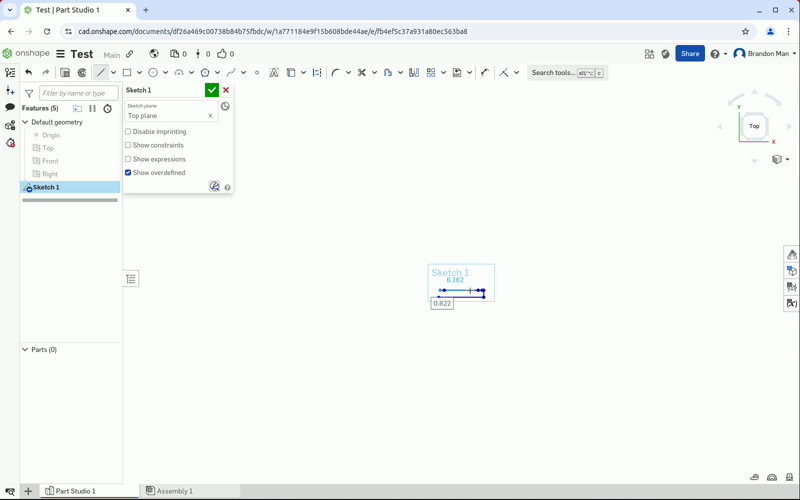
mouse_move(438, 290)
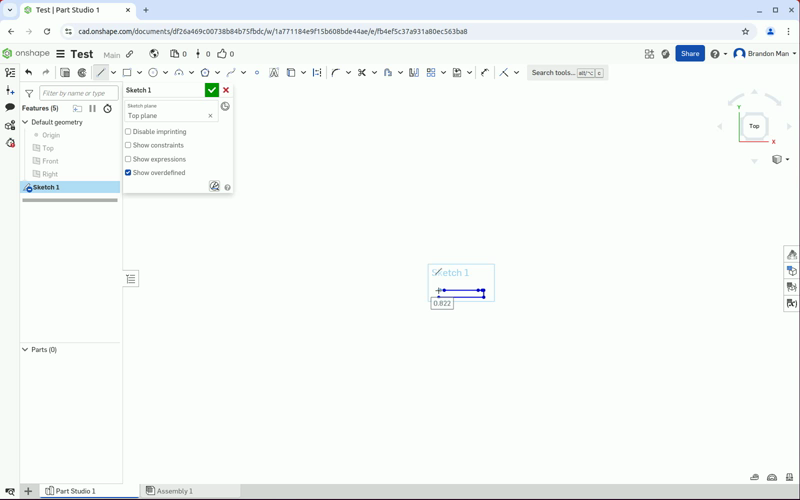
scroll(6)
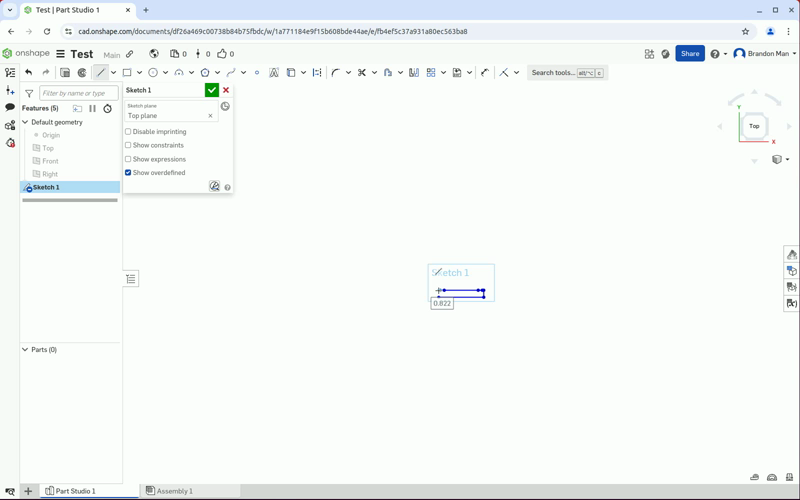
scroll(6)
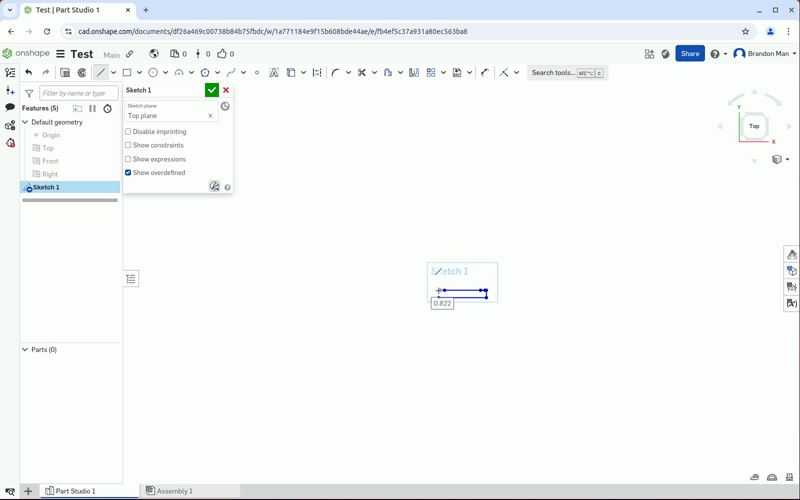
scroll(6)
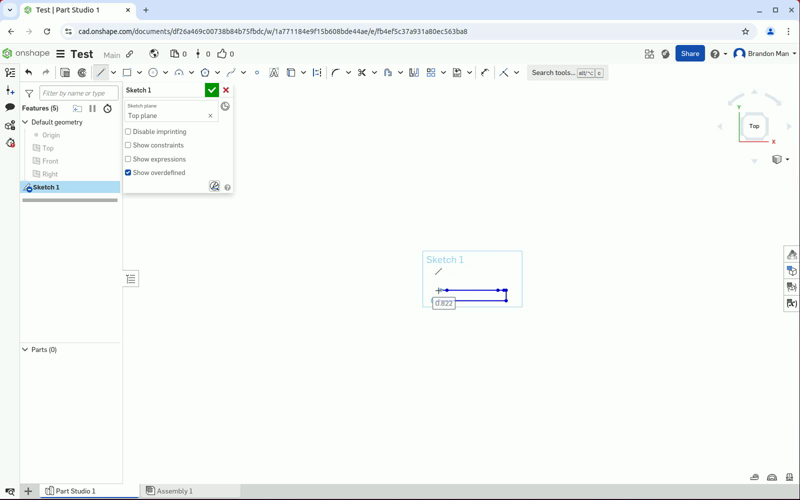
scroll(6)
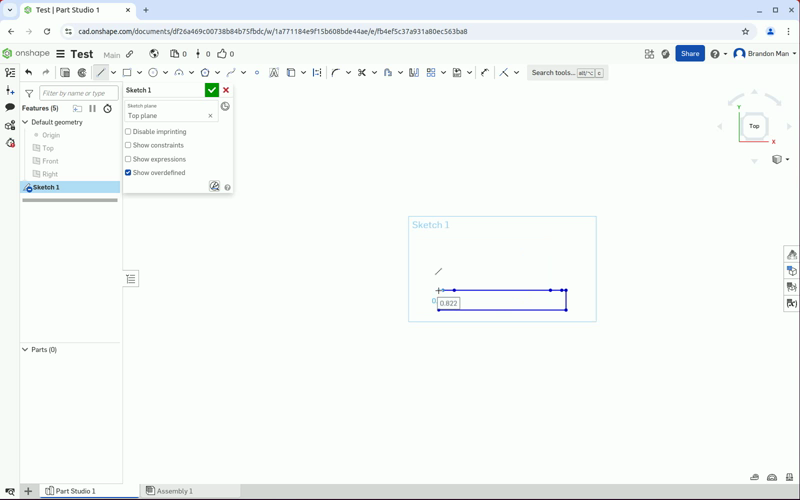
scroll(6)
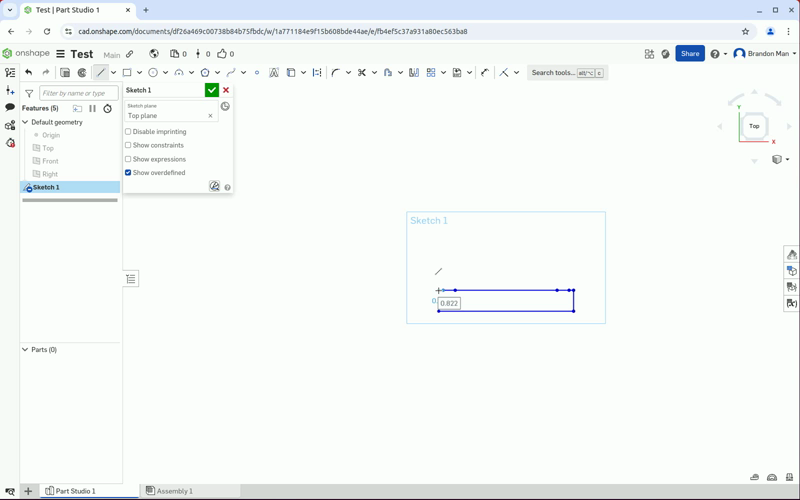
scroll(6)
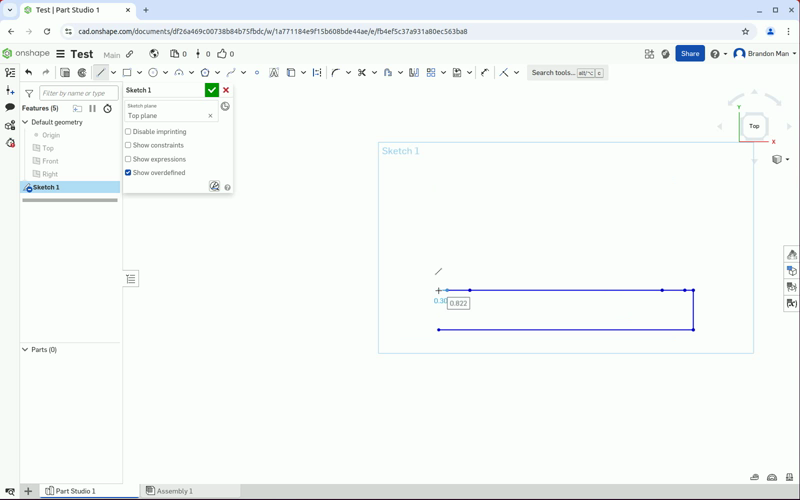
scroll(6)
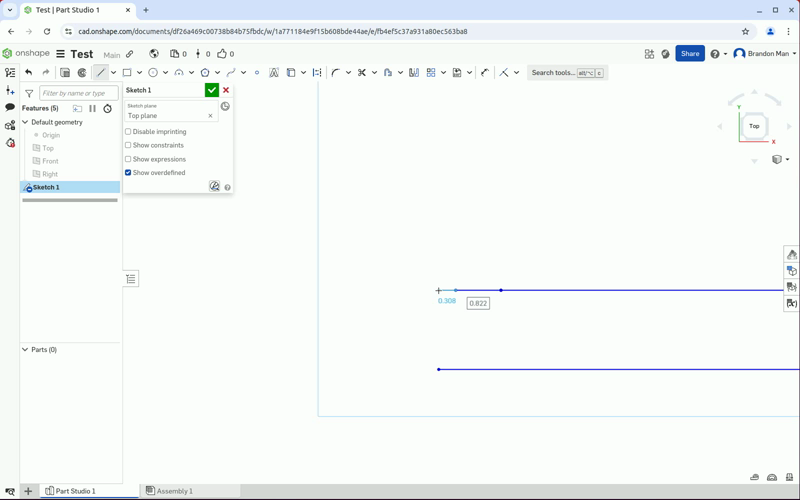
click(438, 290)
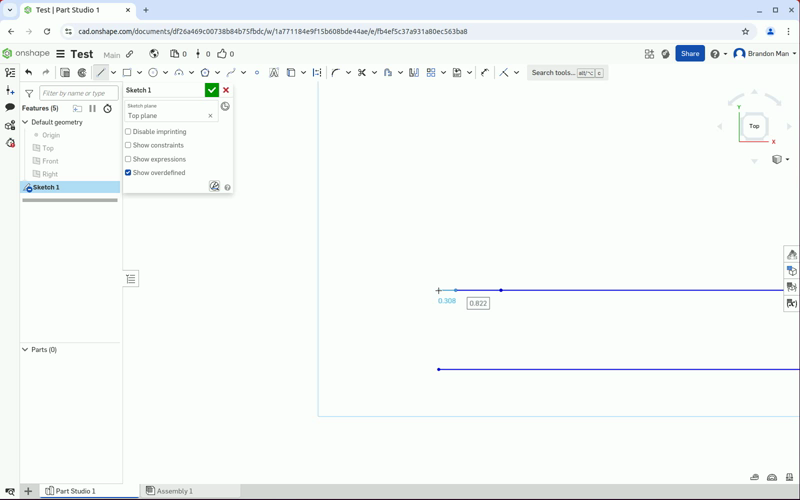
scroll(-6)
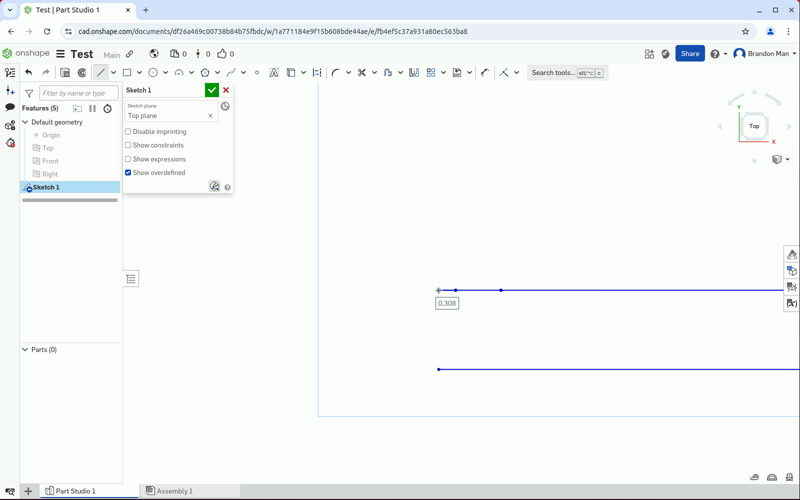
scroll(-6)
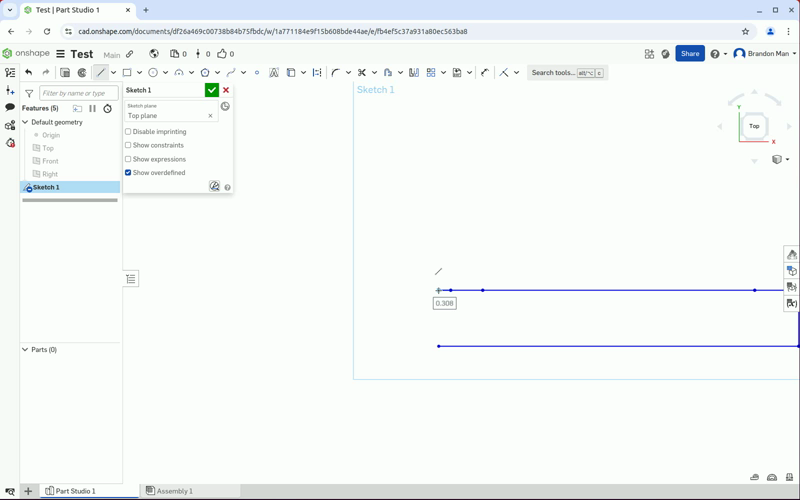
scroll(-6)
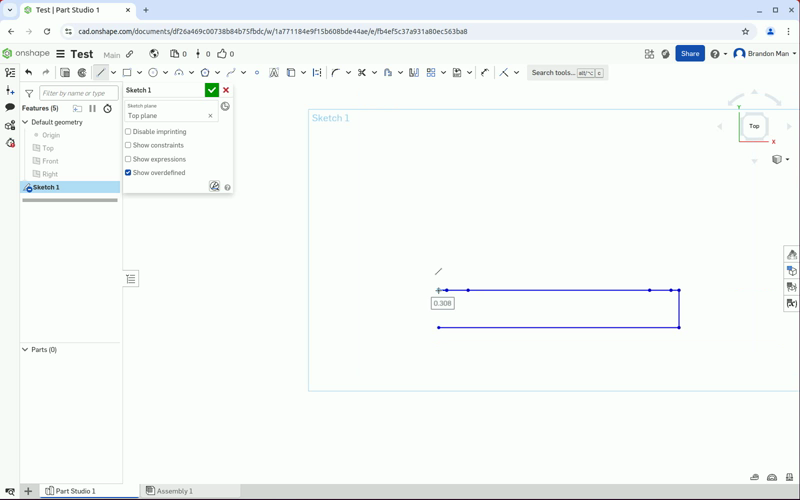
scroll(-6)
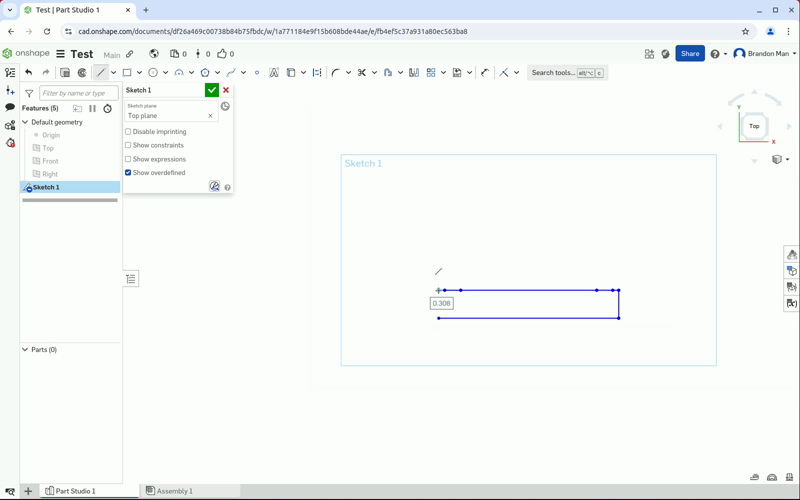
scroll(-6)
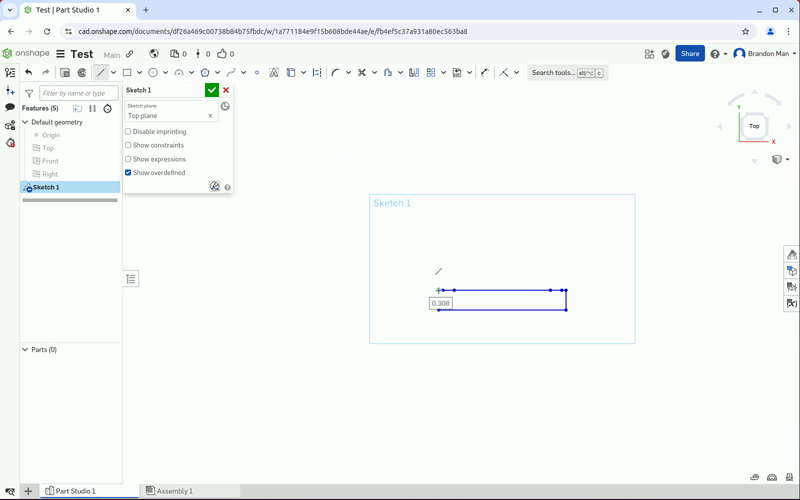
scroll(-6)
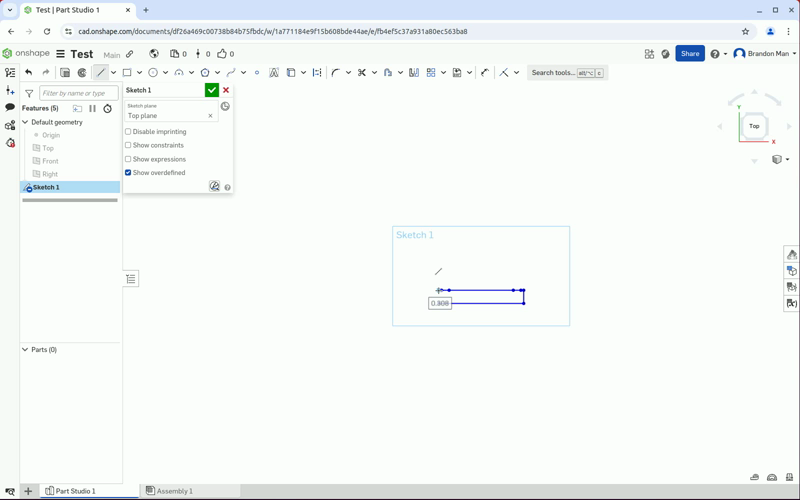
scroll(-6)
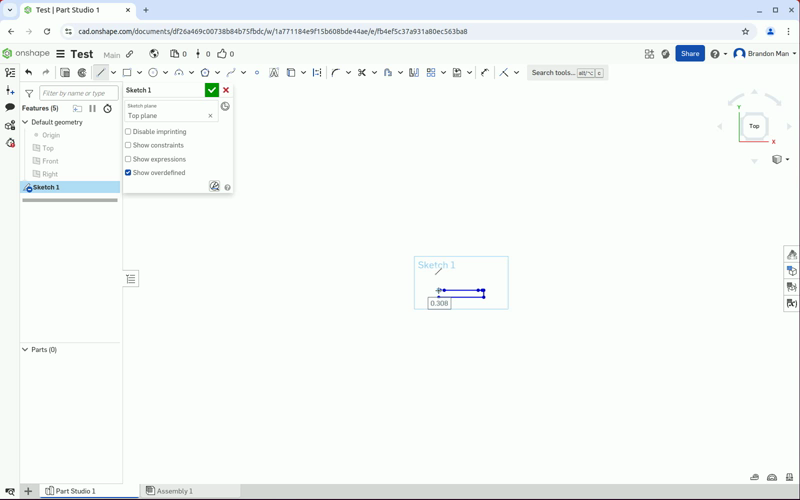
key_up(shift)
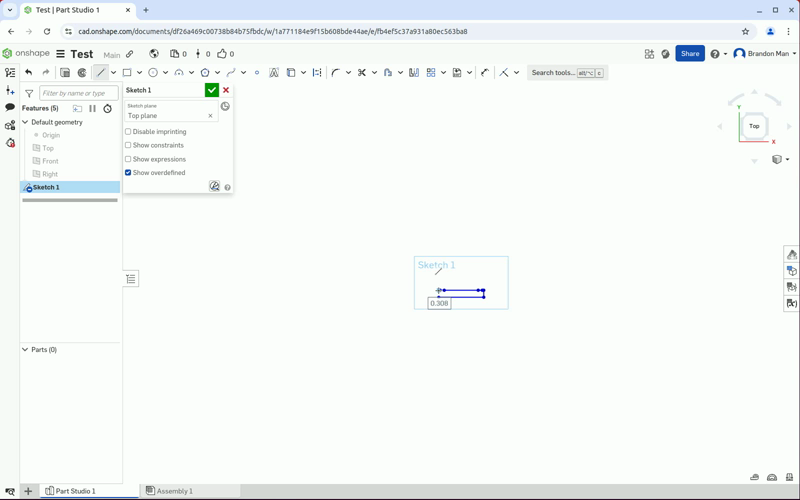
mouse_move(468, 290)
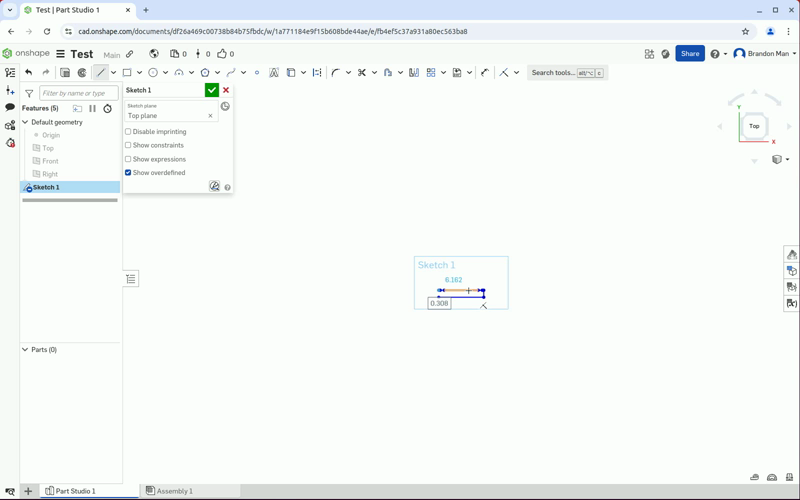
key_down(shift)
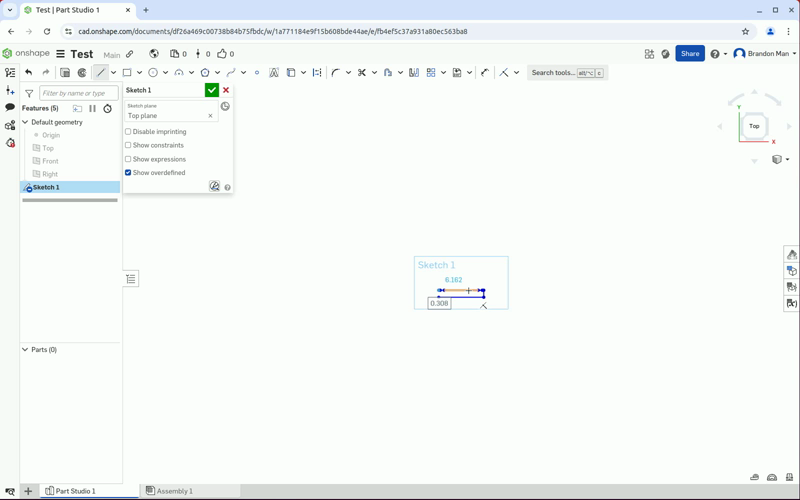
mouse_move(438, 297)
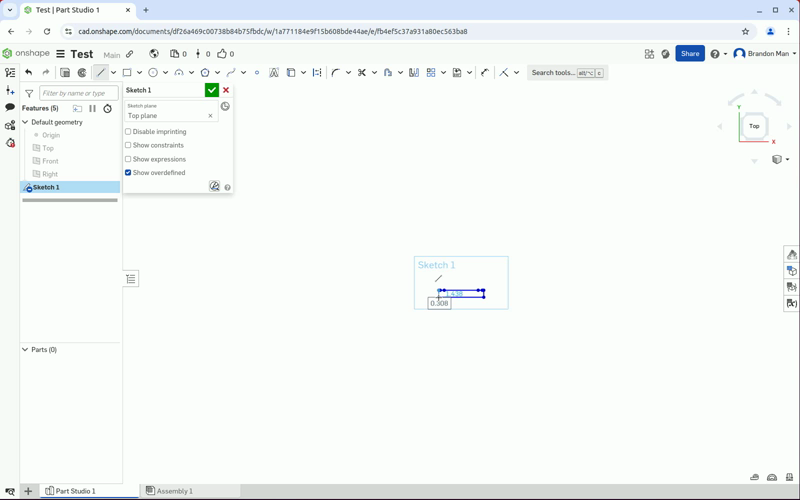
scroll(6)
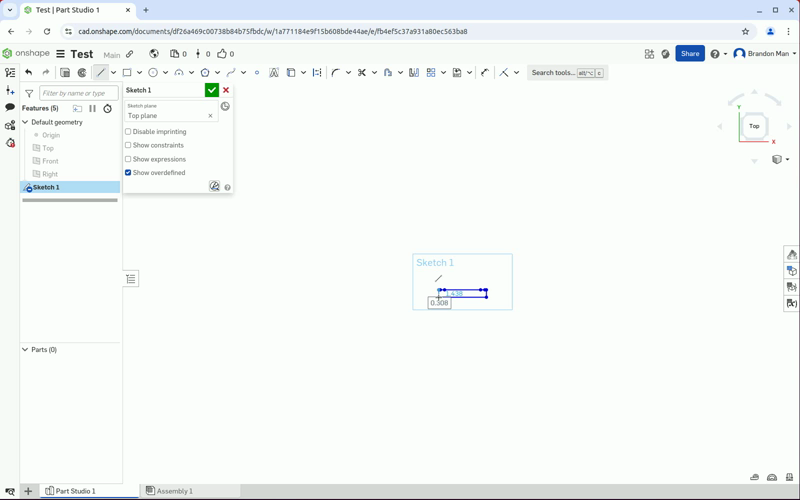
scroll(6)
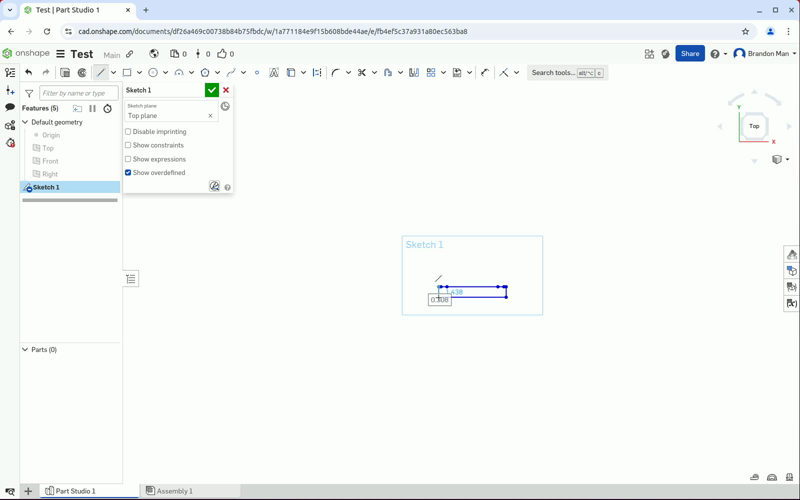
scroll(6)
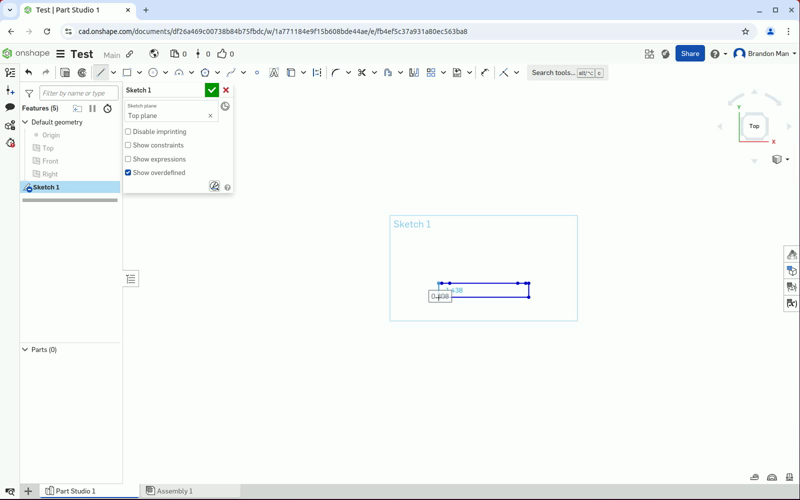
scroll(6)
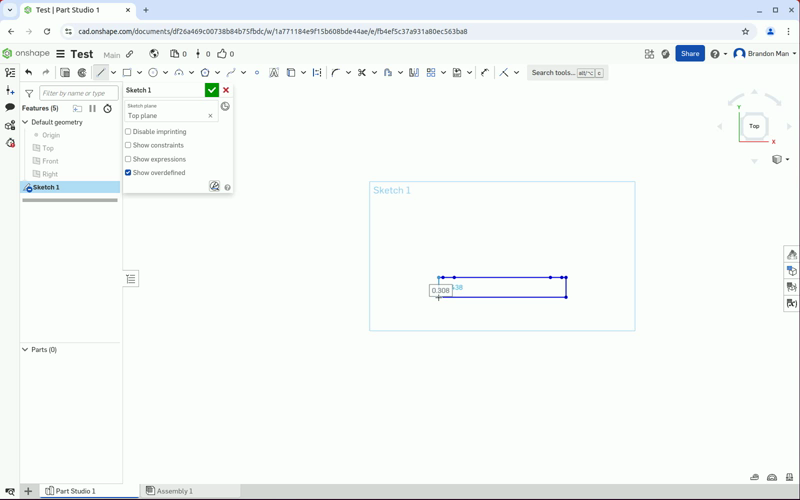
scroll(6)
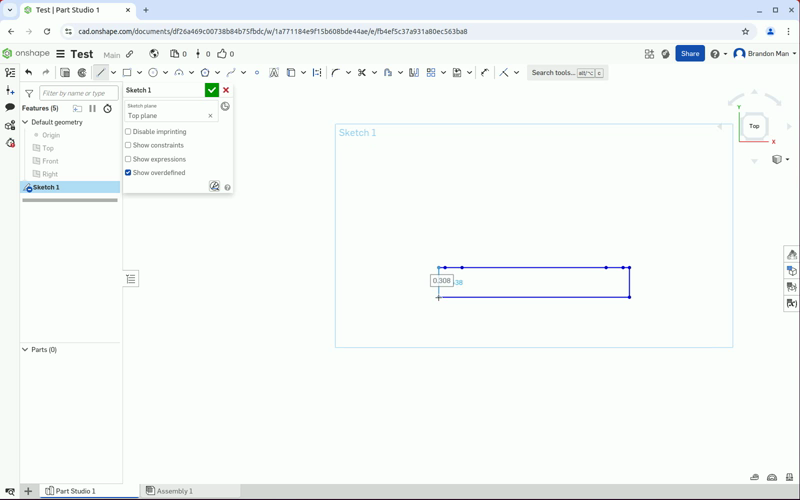
scroll(6)
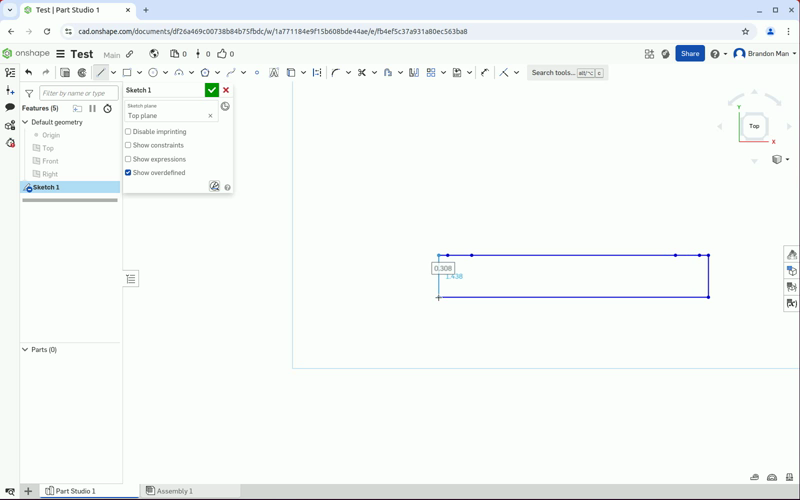
scroll(6)
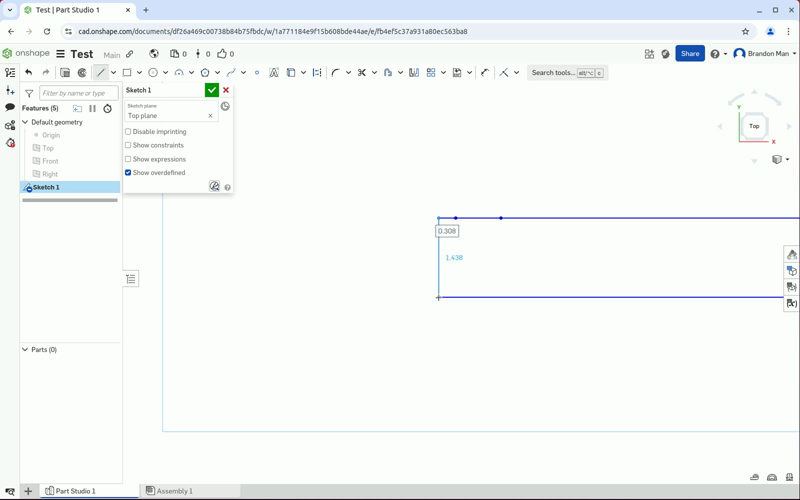
key_up(shift)
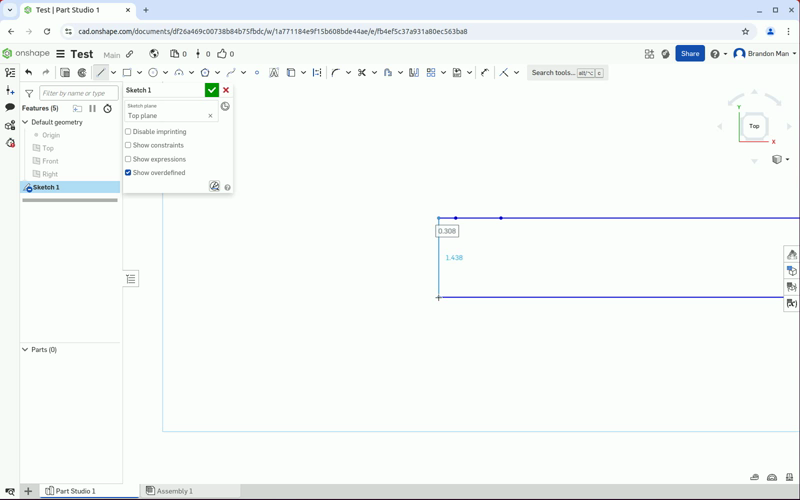
click(438, 297)
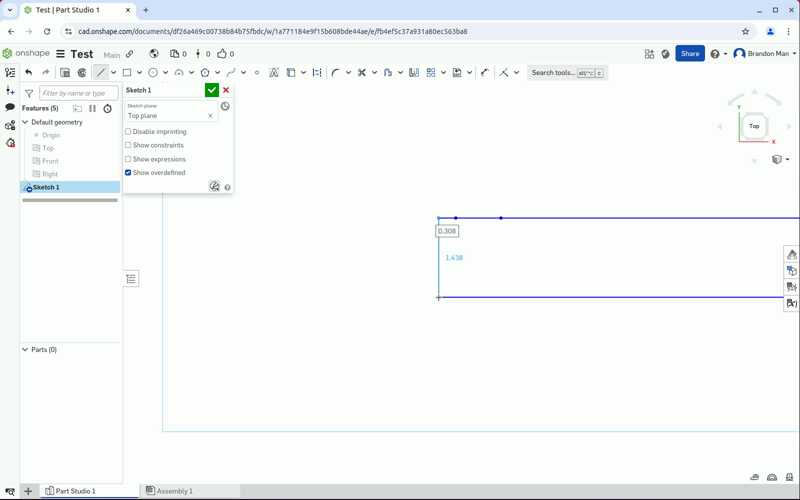
scroll(-6)
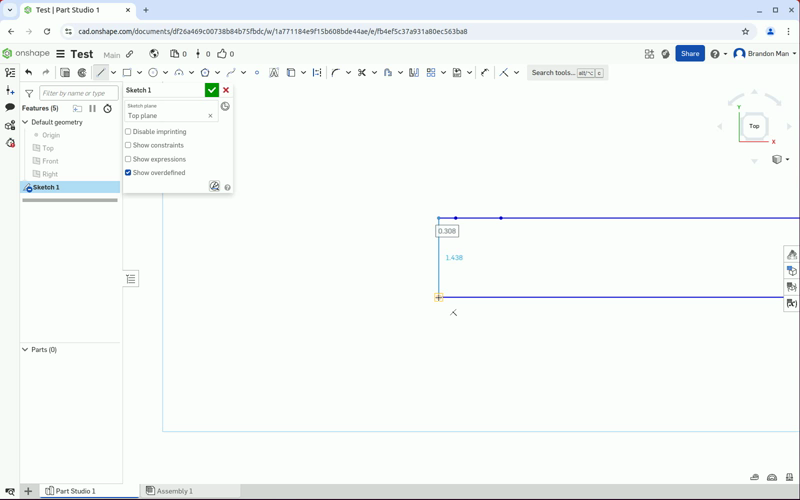
scroll(-6)
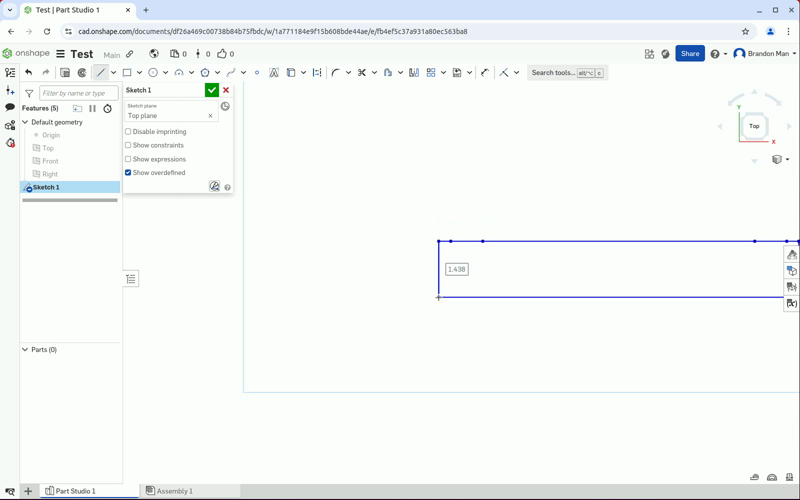
scroll(-6)
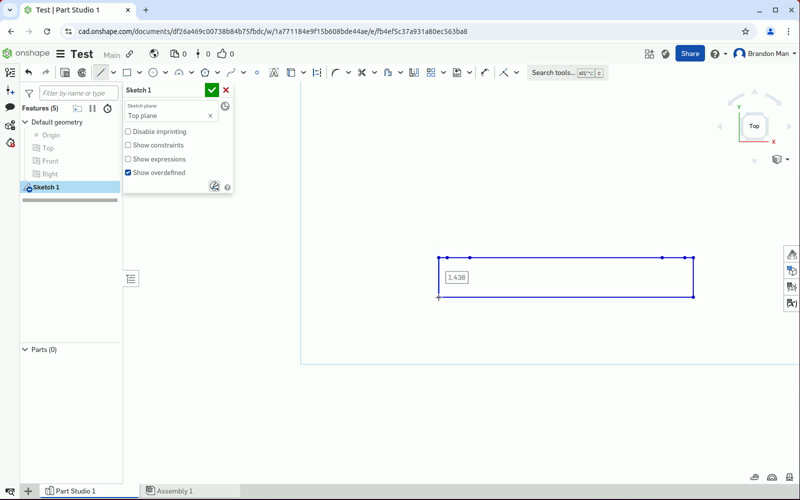
scroll(-6)
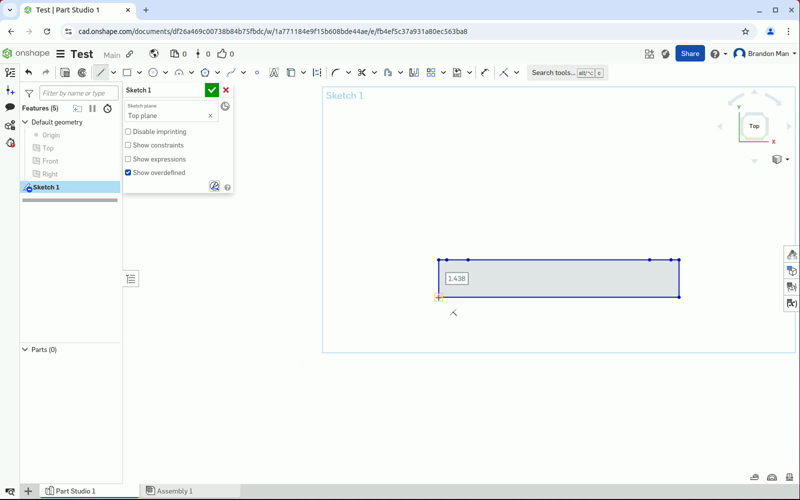
scroll(-6)
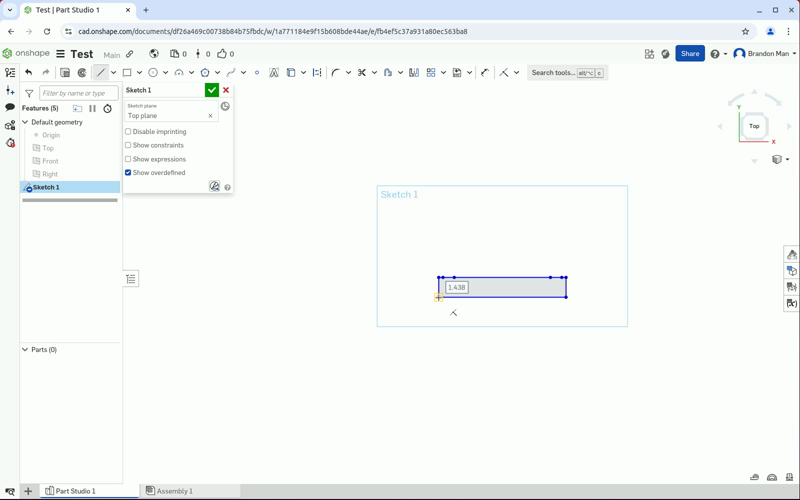
scroll(-6)
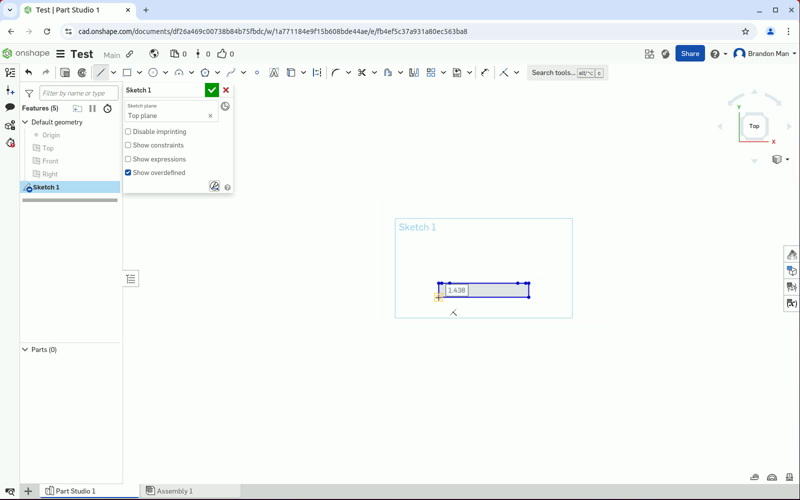
scroll(-6)
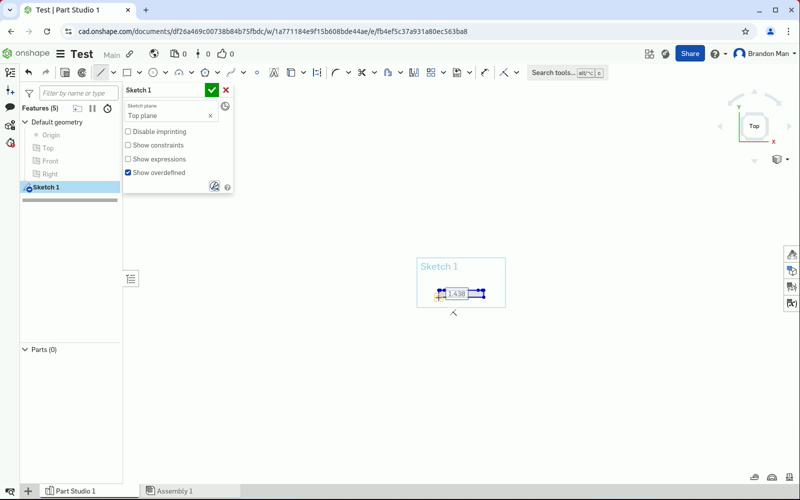
key(esc)
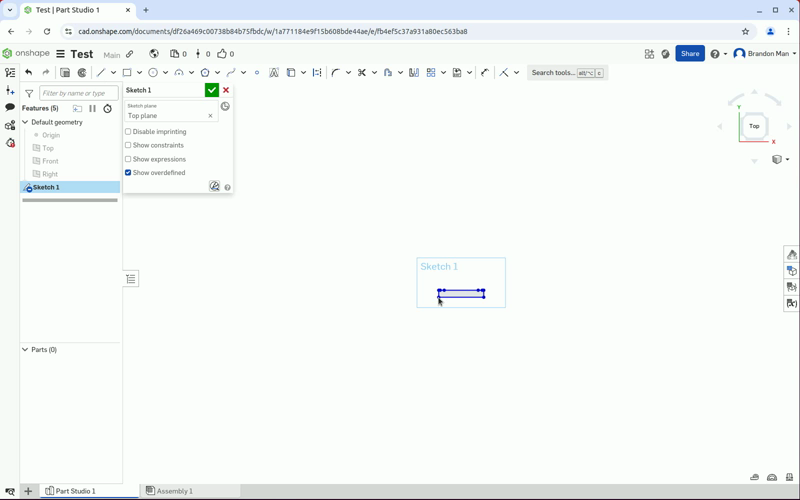
mouse_move(468, 293)
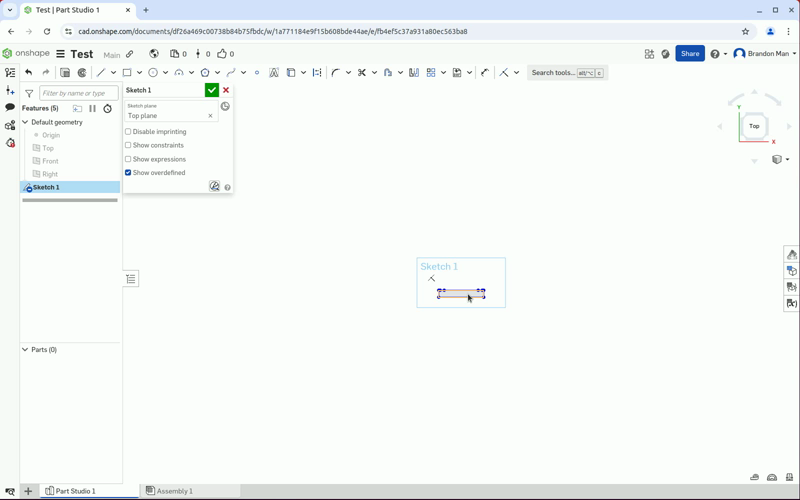
scroll(6)
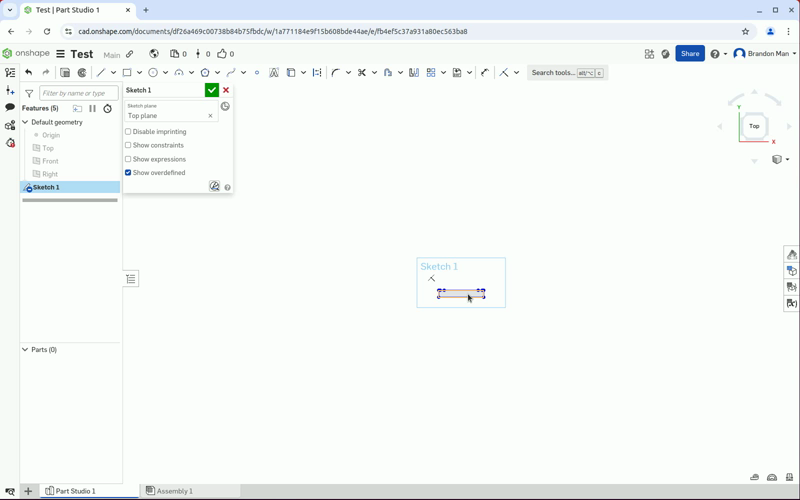
scroll(6)
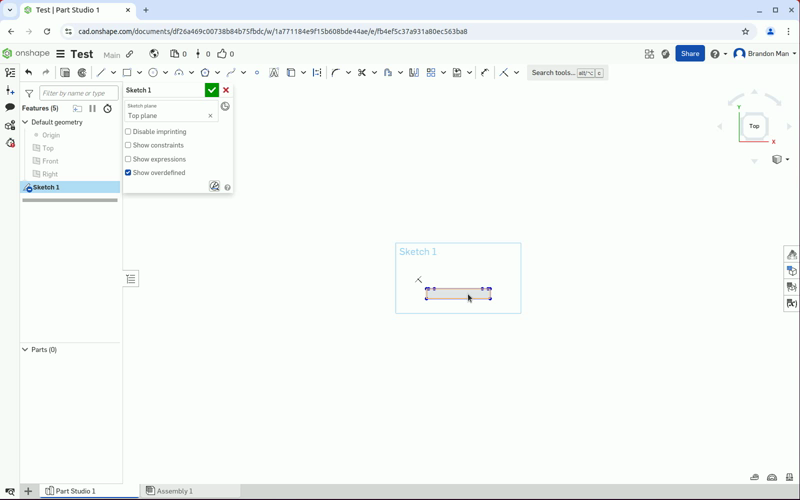
scroll(6)
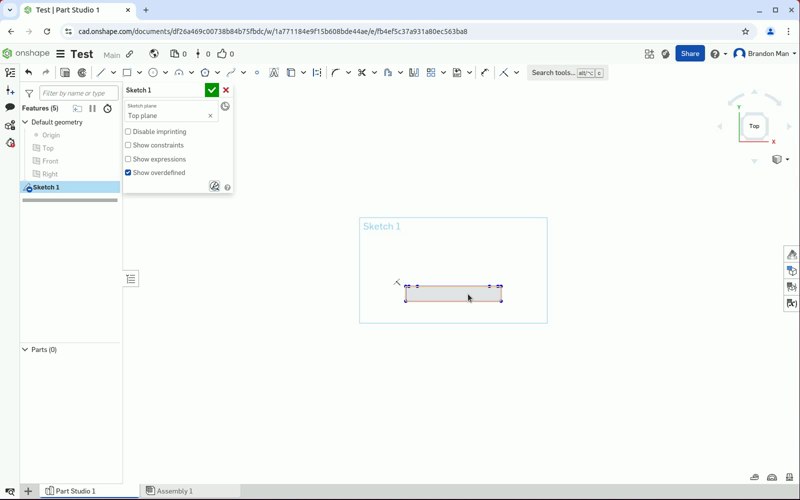
scroll(6)
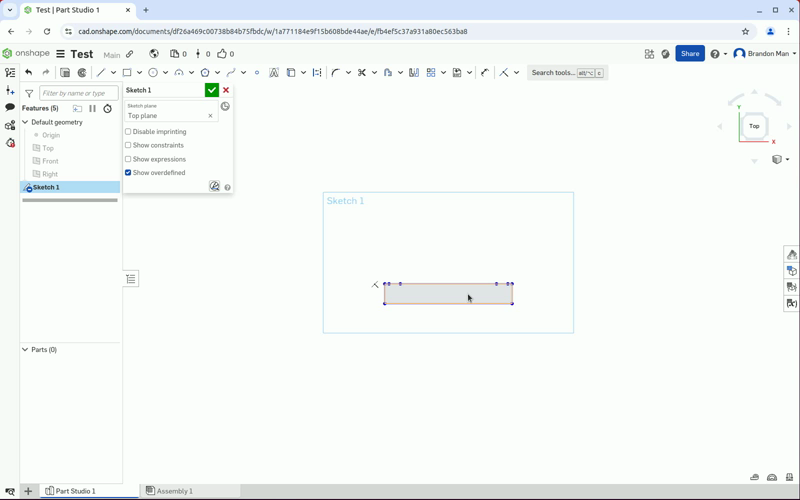
scroll(6)
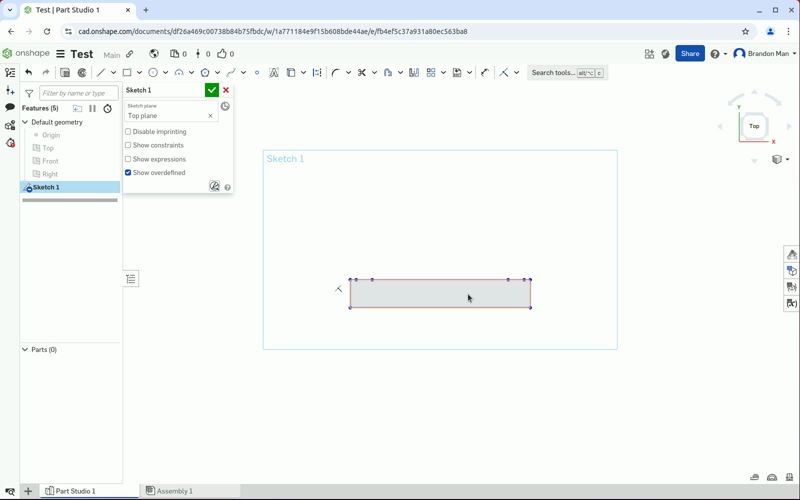
scroll(6)
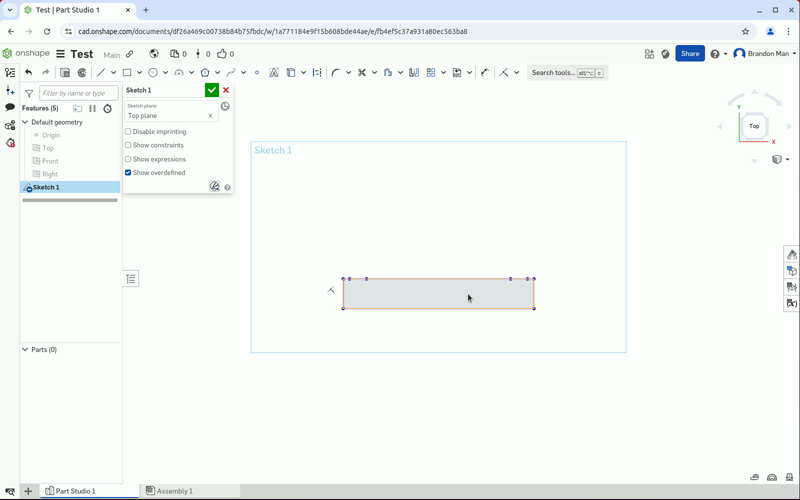
scroll(6)
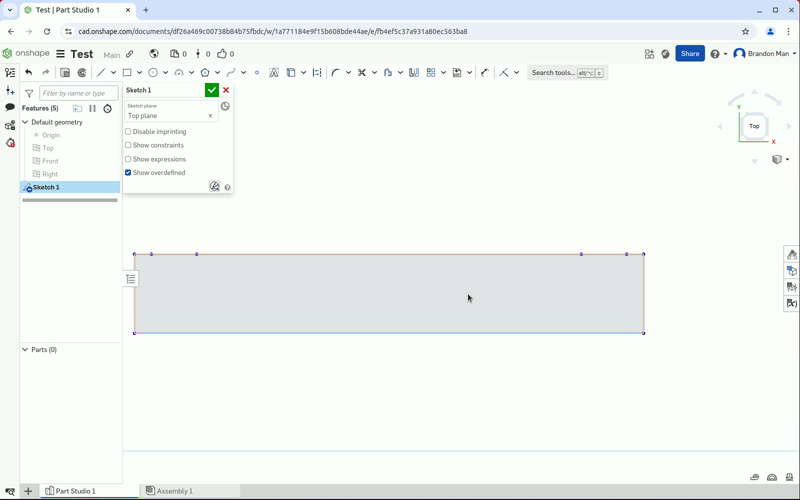
click(468, 293)
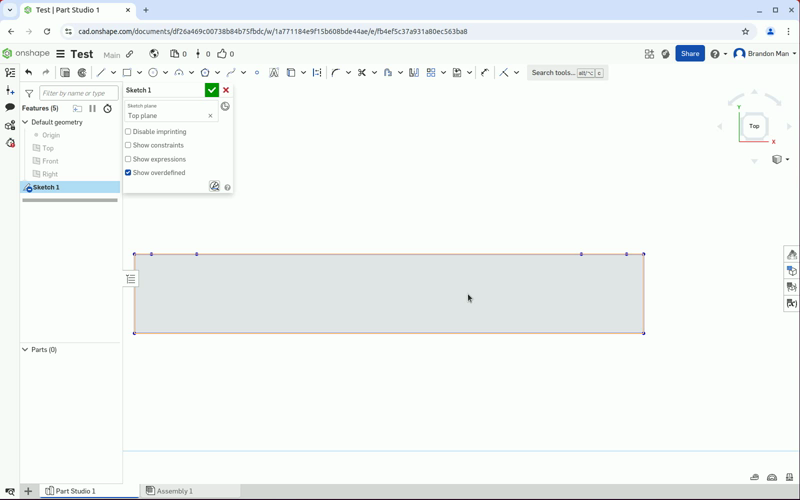
scroll(-6)
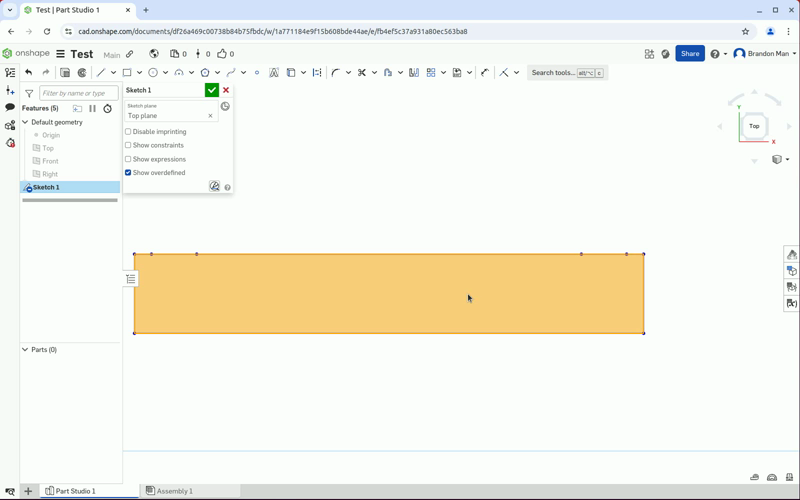
scroll(-6)
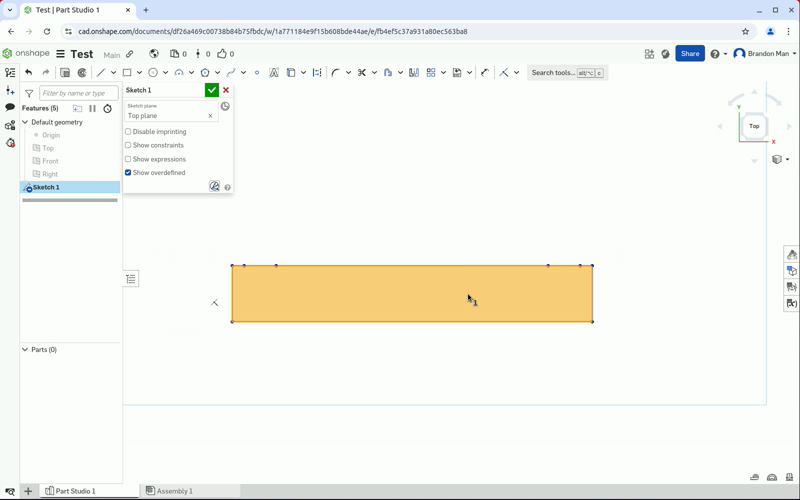
scroll(-6)
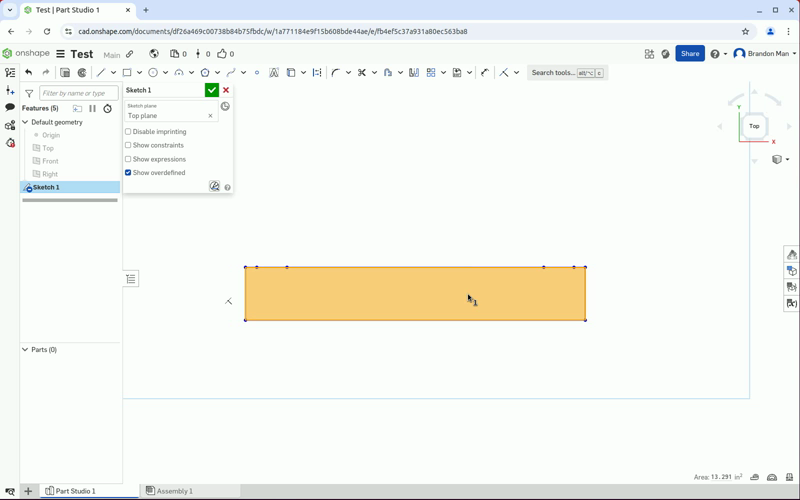
scroll(-6)
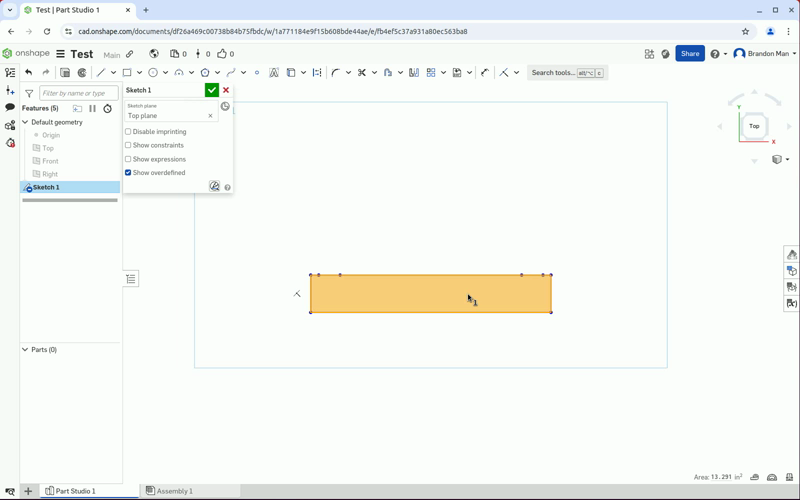
scroll(-6)
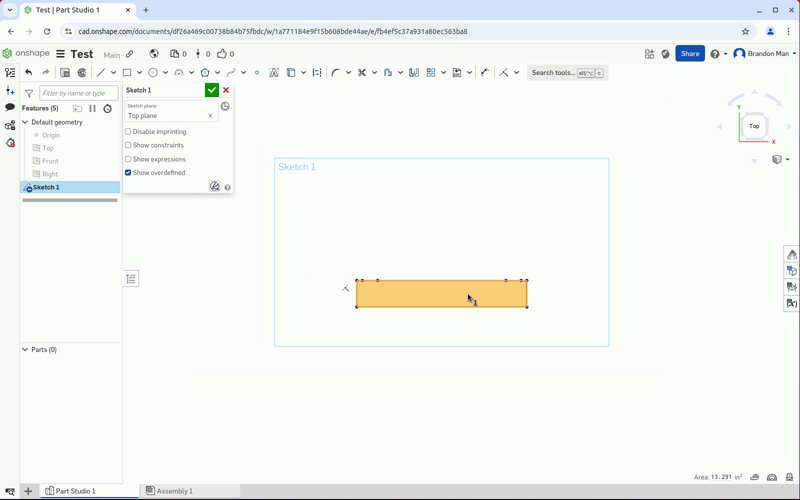
scroll(-6)
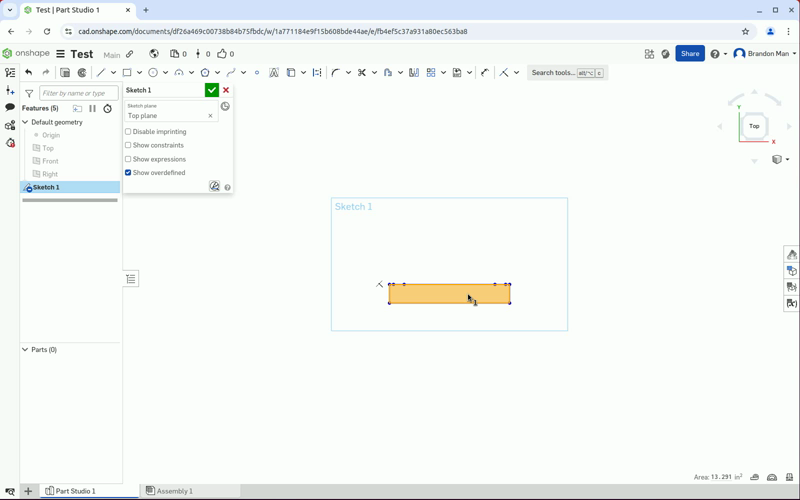
scroll(-6)
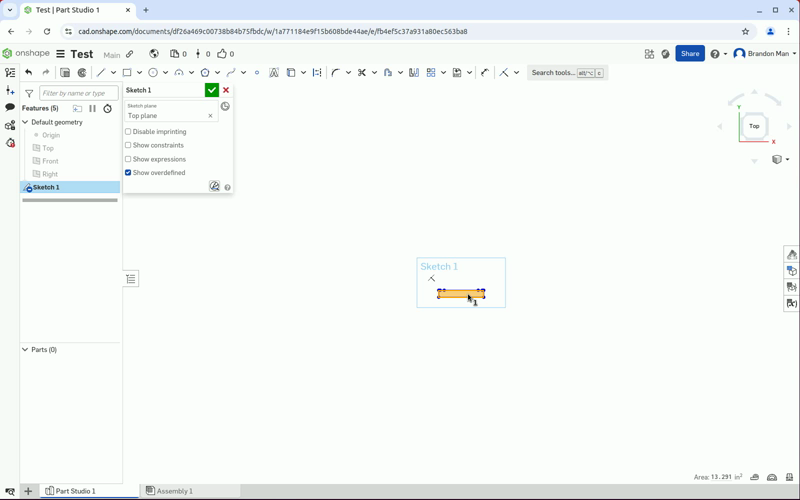
mouse_move(73, 352)
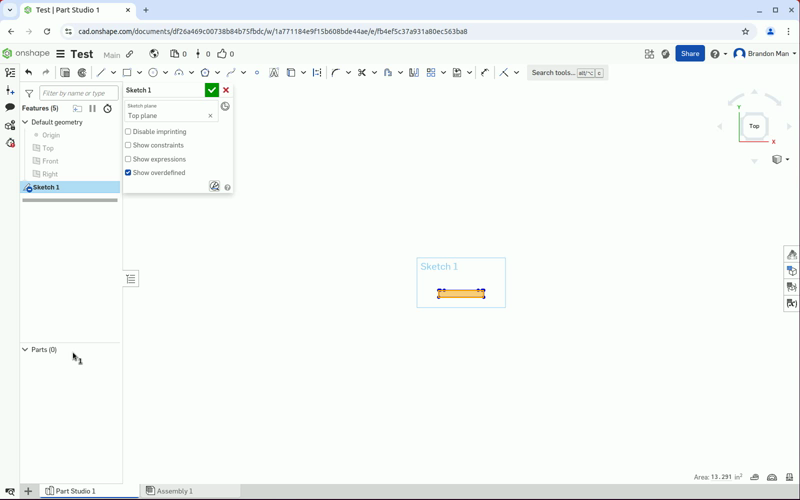
key(shift+y)
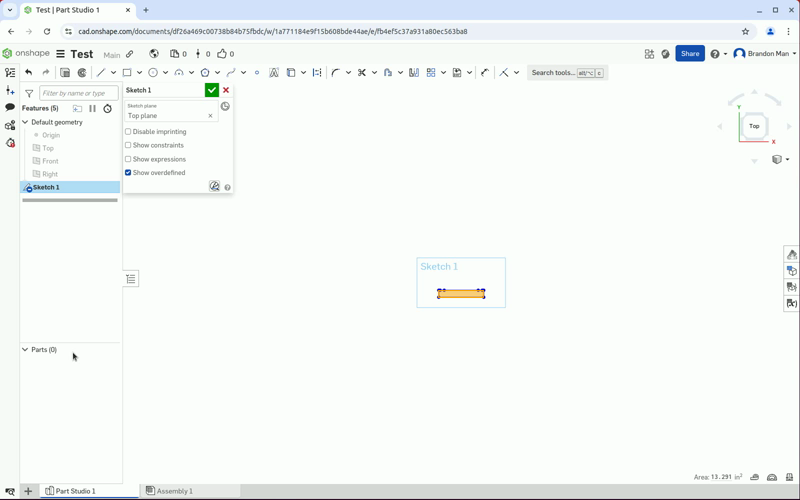
key(shift+e)
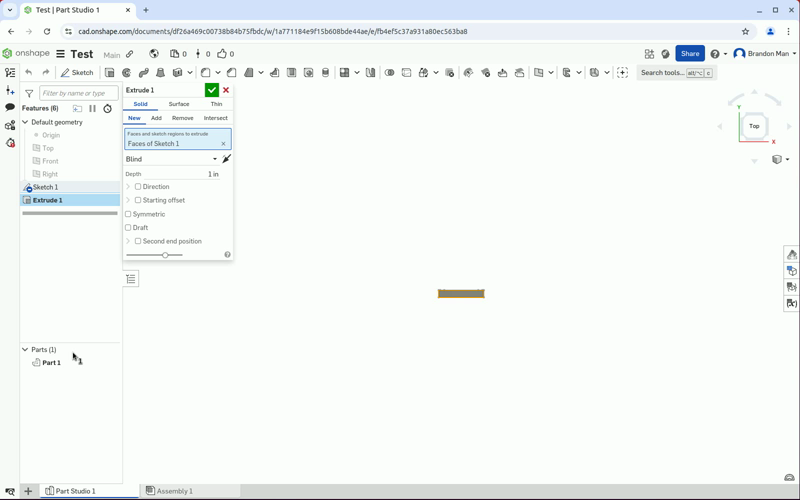
mouse_move(143, 106)
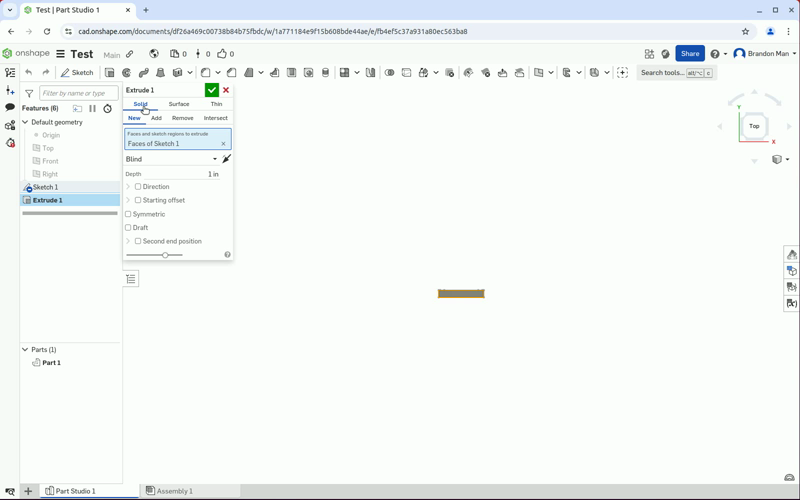
click(143, 106)
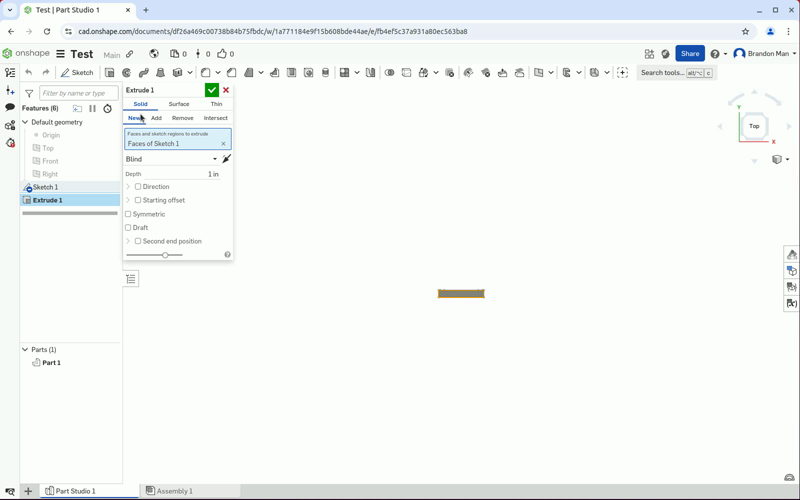
mouse_move(137, 120)
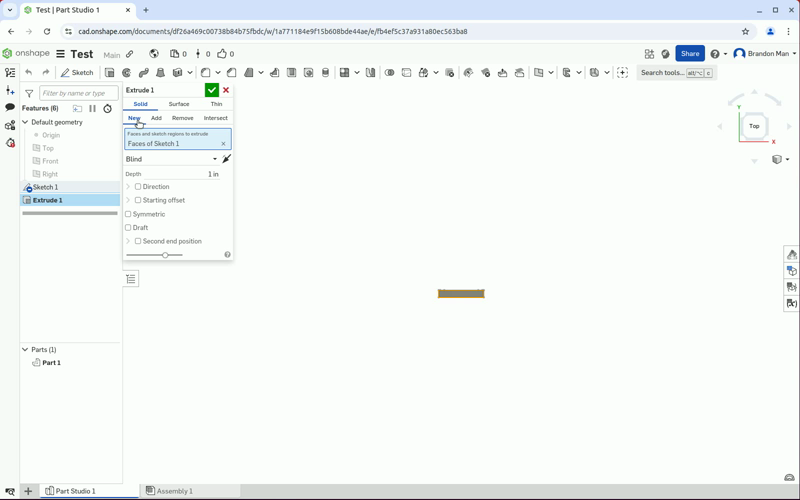
click(137, 120)
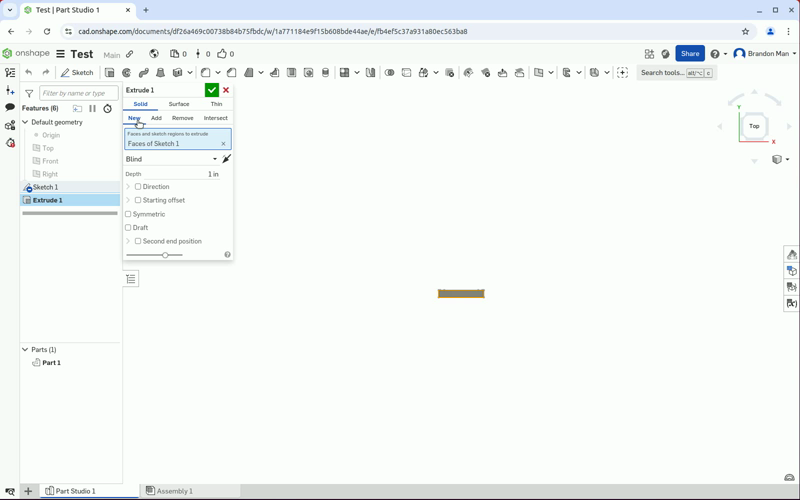
key(tab, 4)
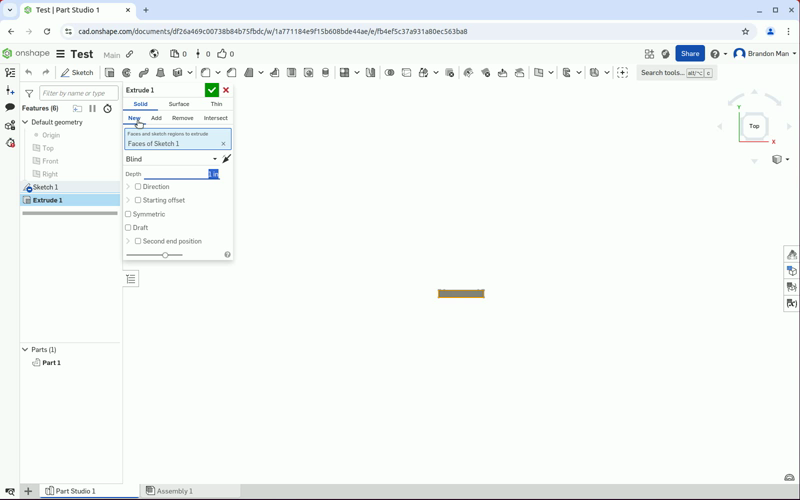
text(1.204)
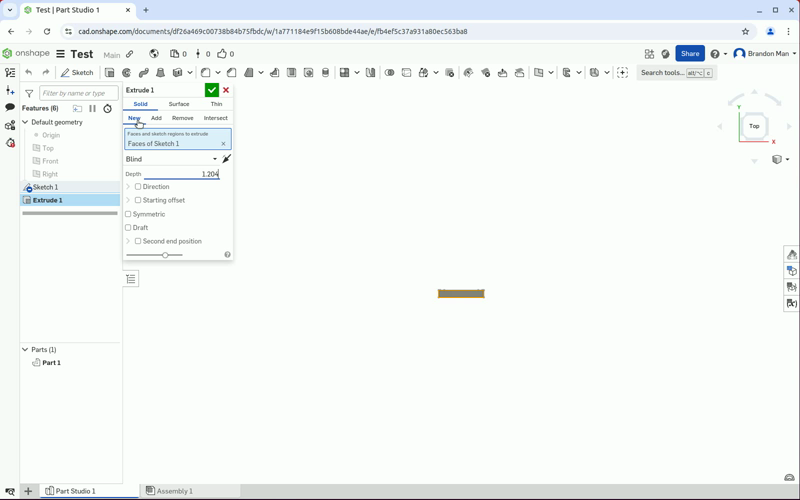
key(enter)
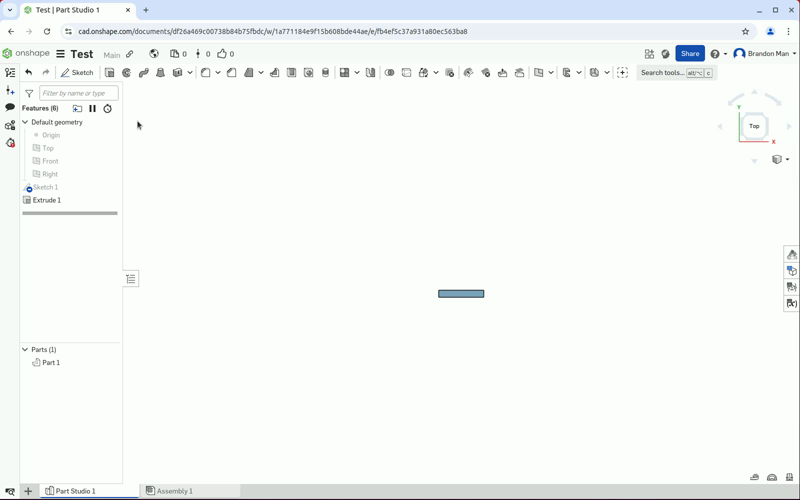
key(shift+h)
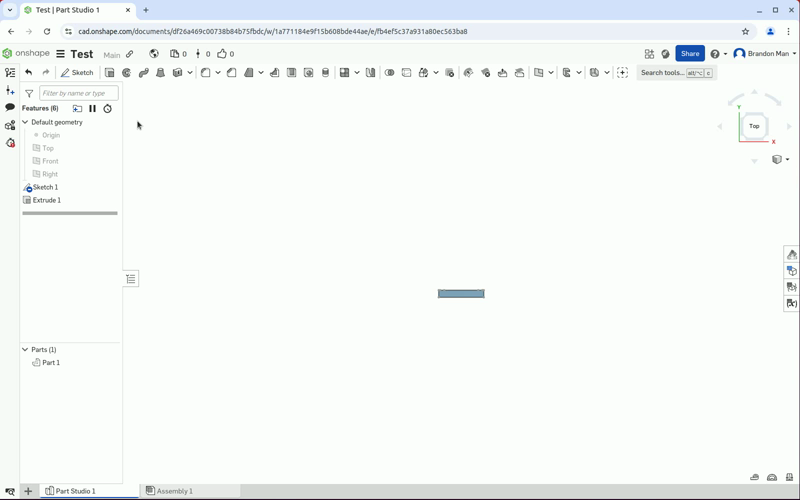
key(shift+h)
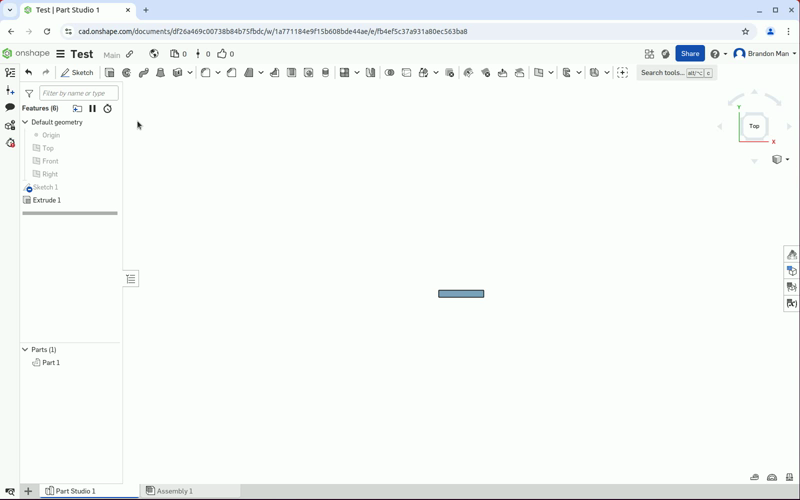
mouse_move(73, 189)
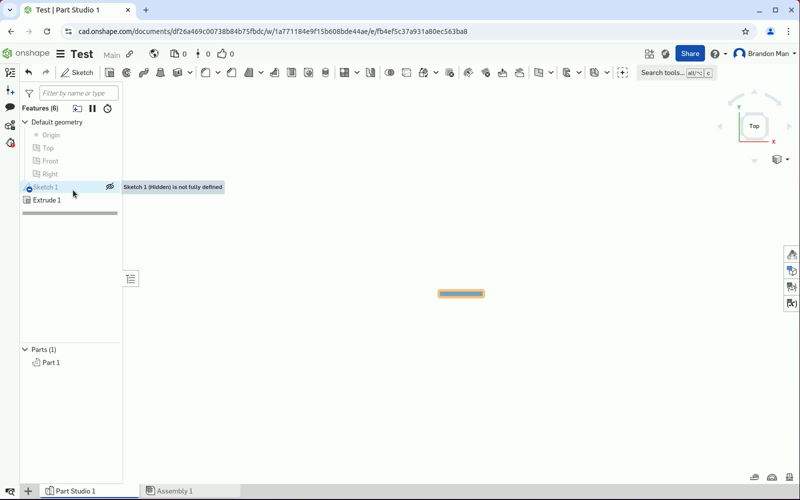
click(73, 189)
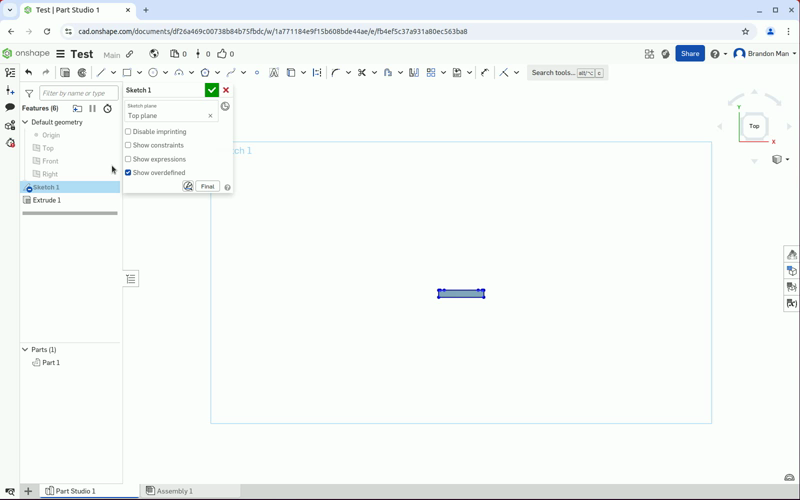
mouse_move(229, 92)
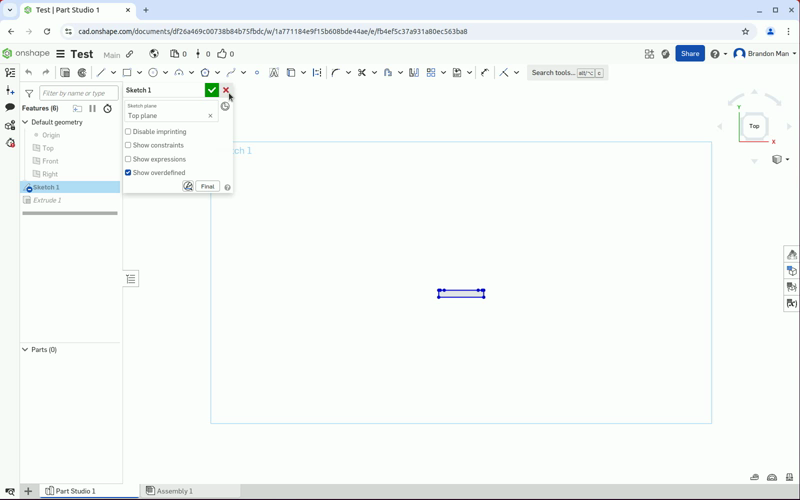
click(229, 92)
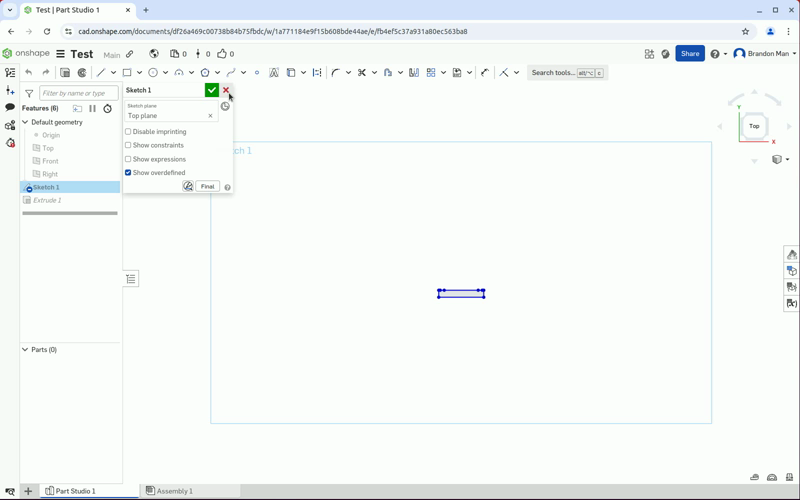
key(shift+s)
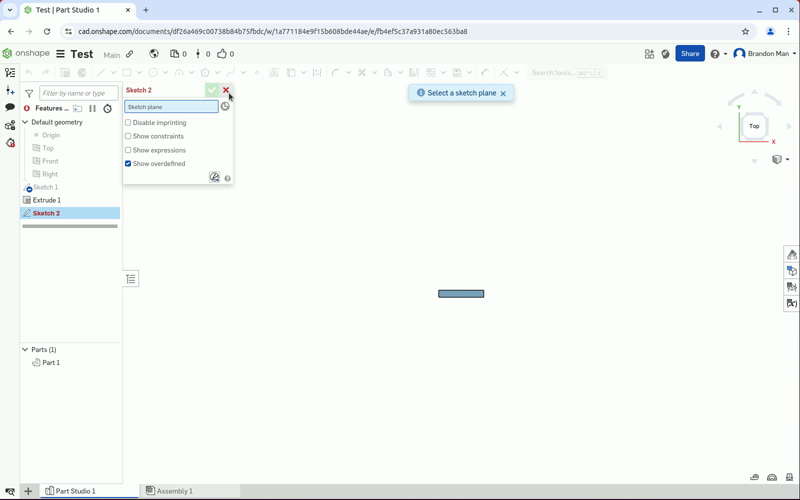
mouse_move(73, 150)
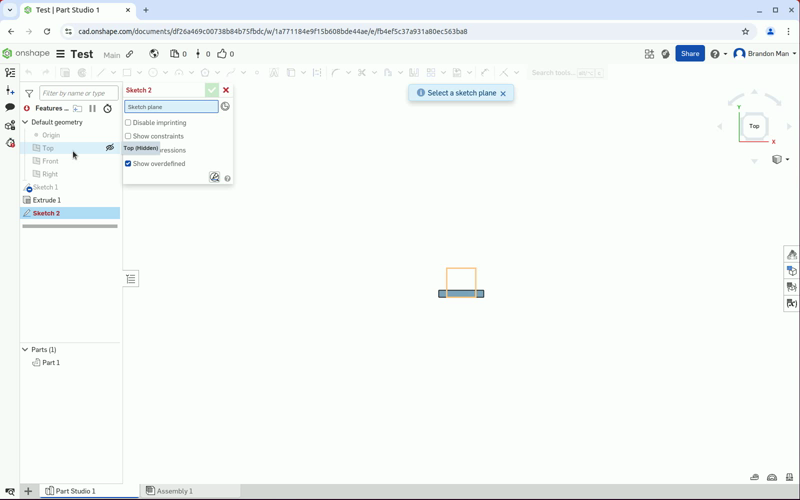
click(73, 150)
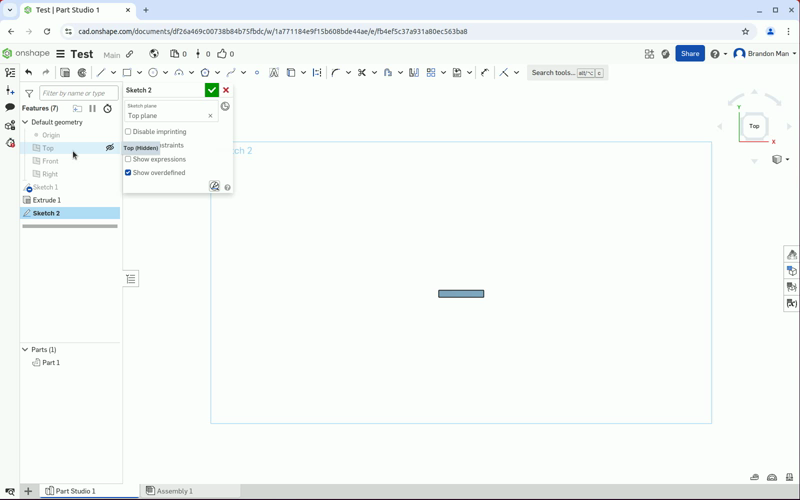
mouse_move(73, 352)
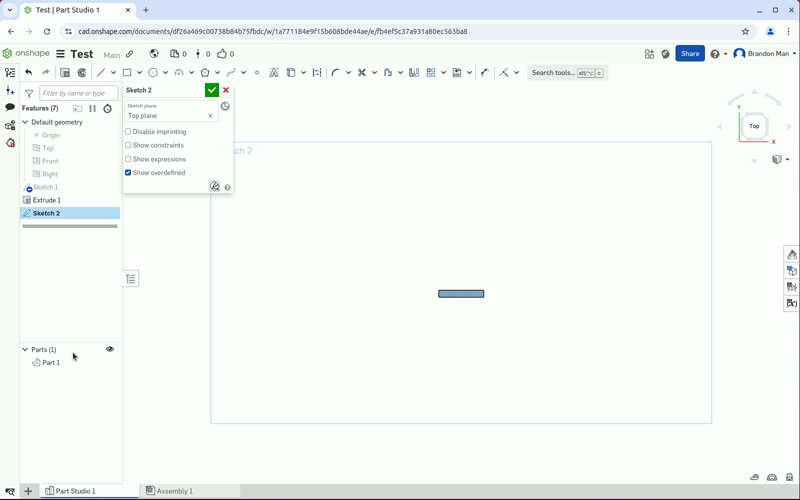
key(y)
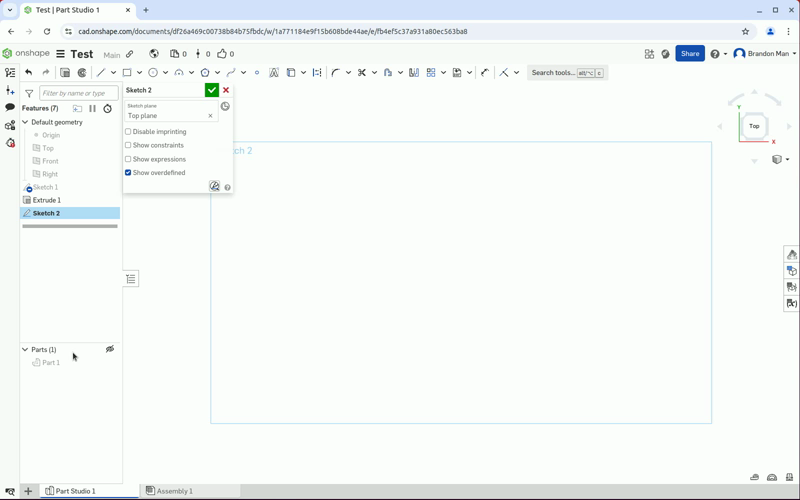
key(l)
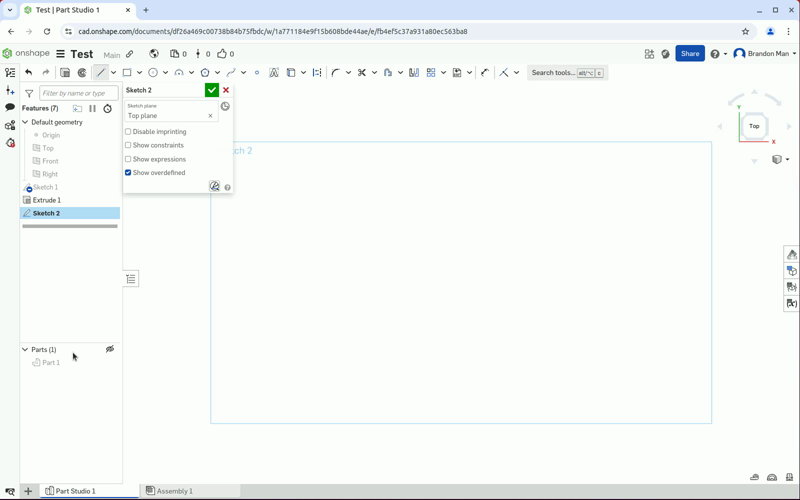
key_down(shift)
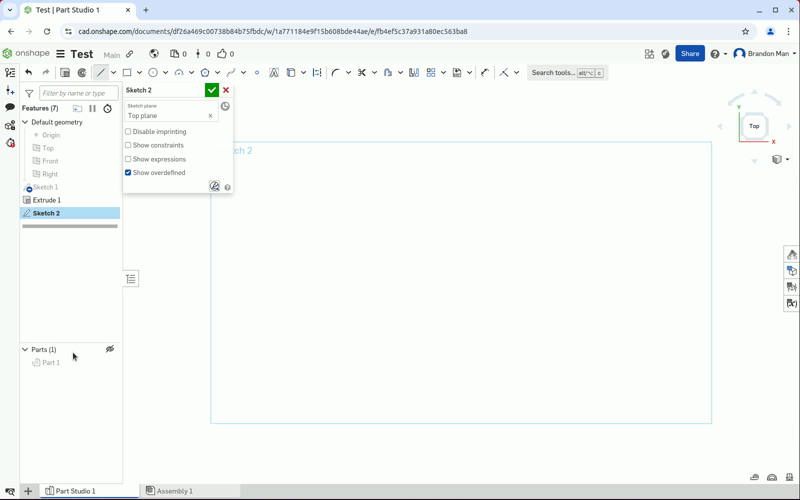
mouse_move(438, 282)
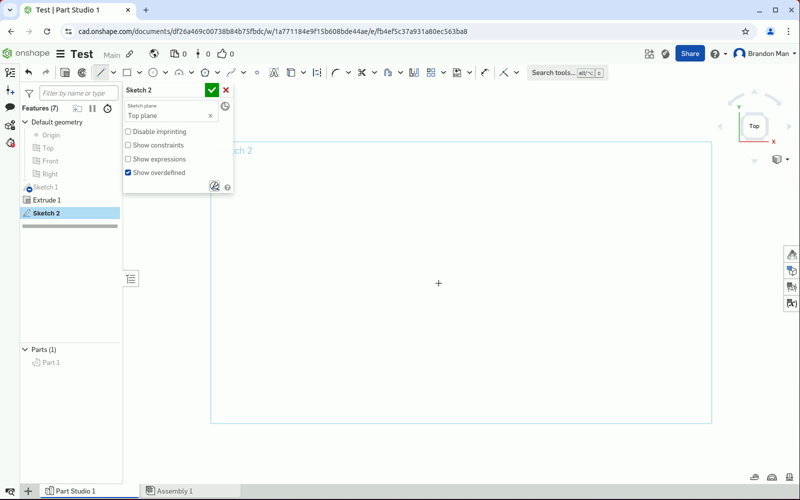
click(438, 282)
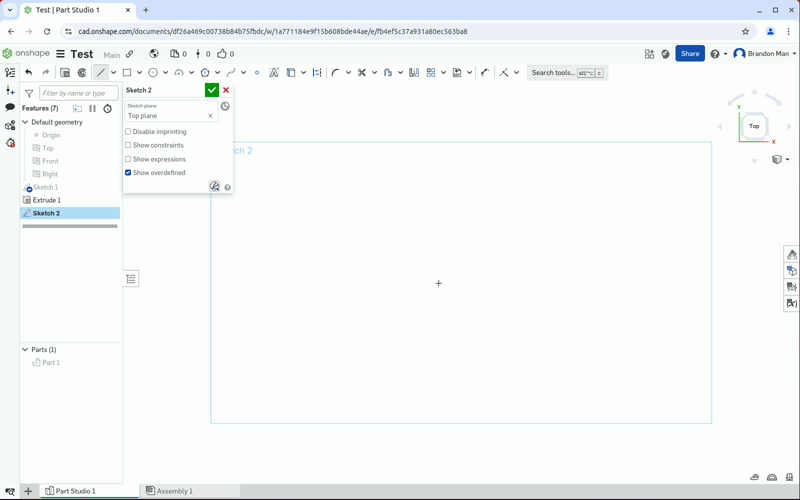
key_up(shift)
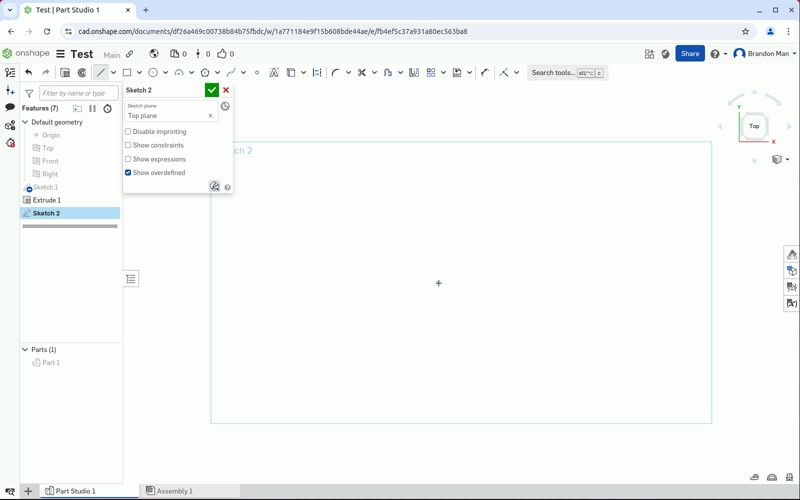
key_down(shift)
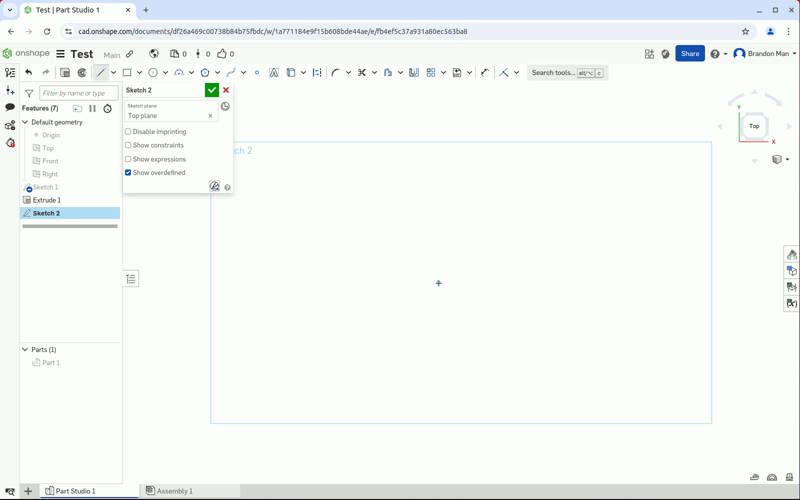
mouse_move(468, 282)
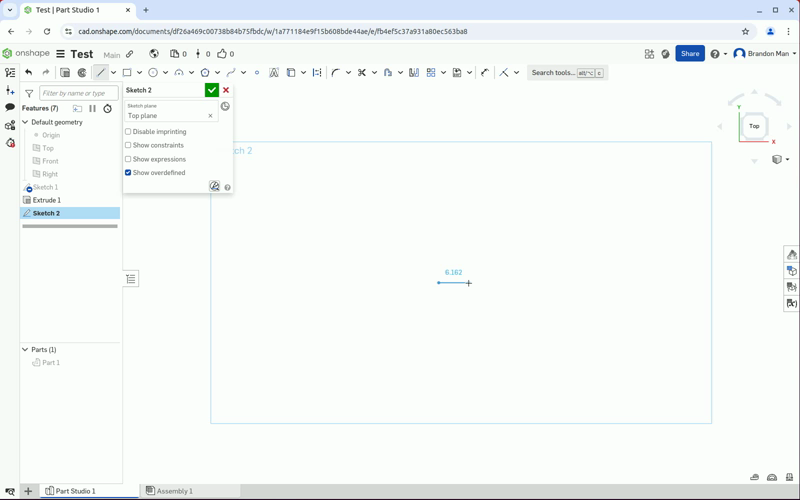
mouse_move(440, 282)
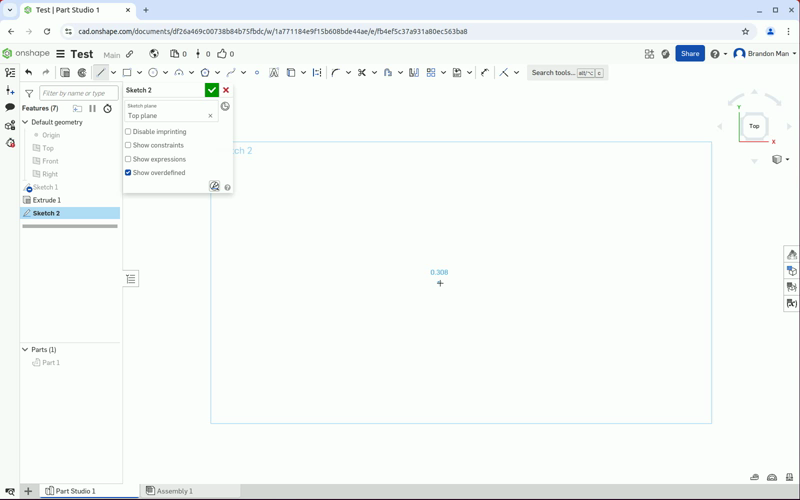
scroll(6)
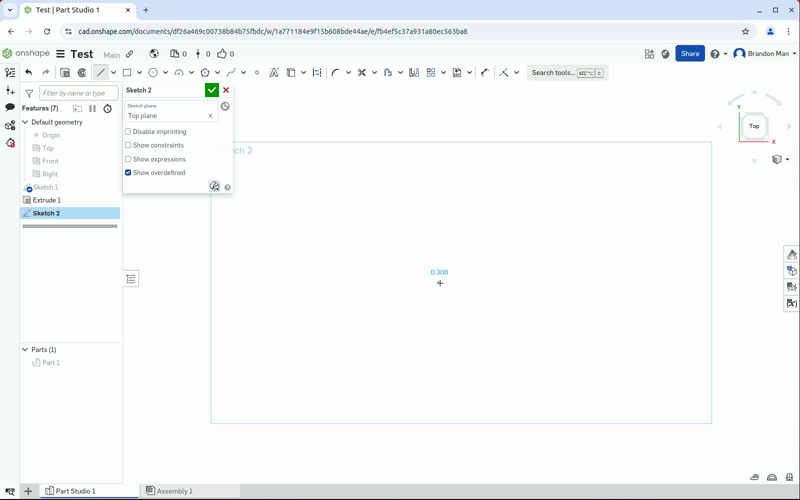
scroll(6)
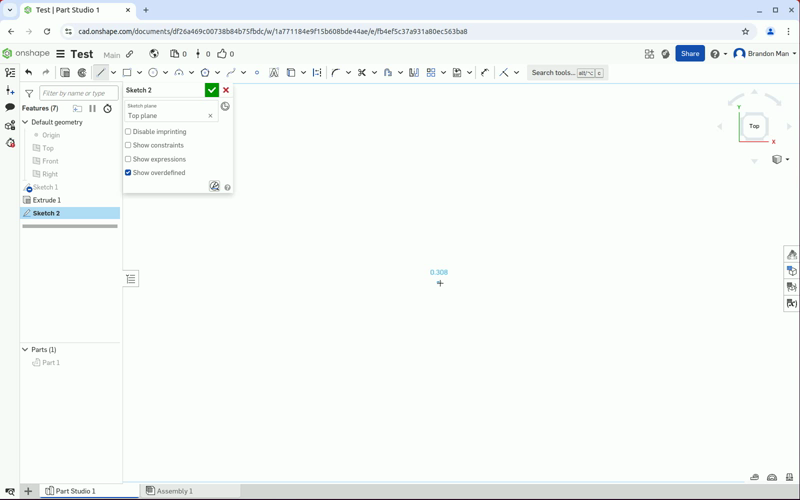
scroll(6)
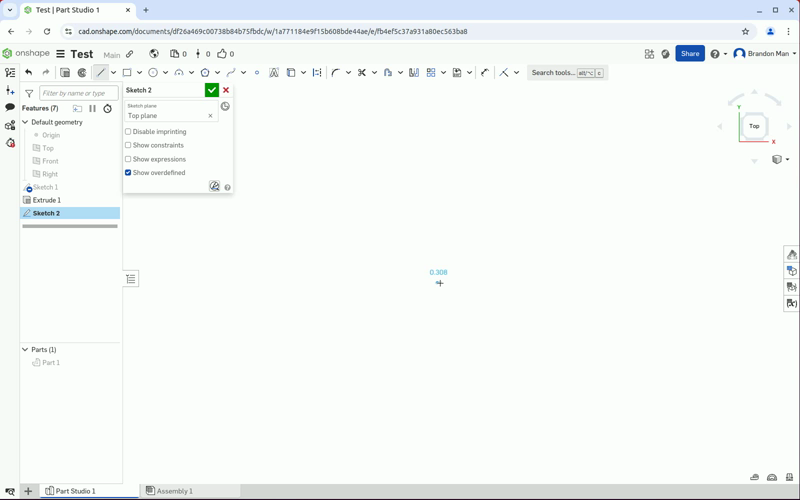
scroll(6)
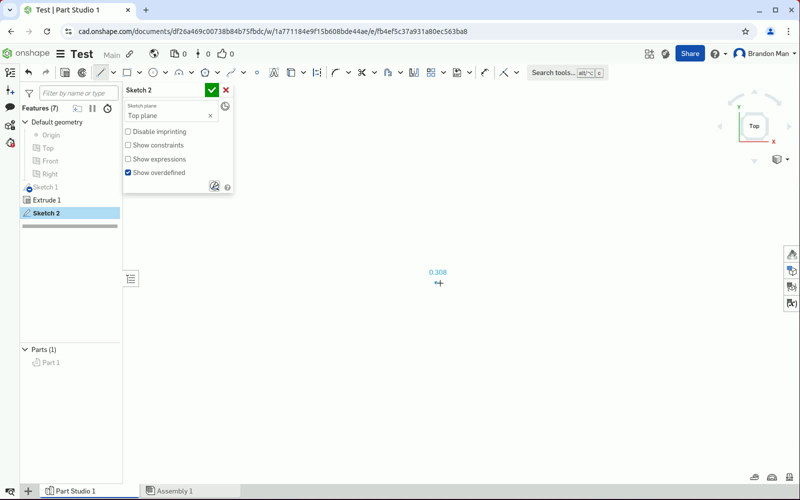
scroll(6)
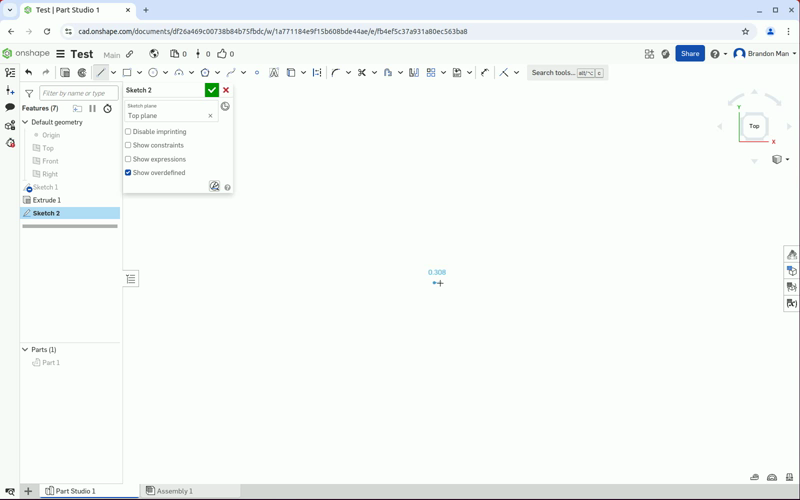
scroll(6)
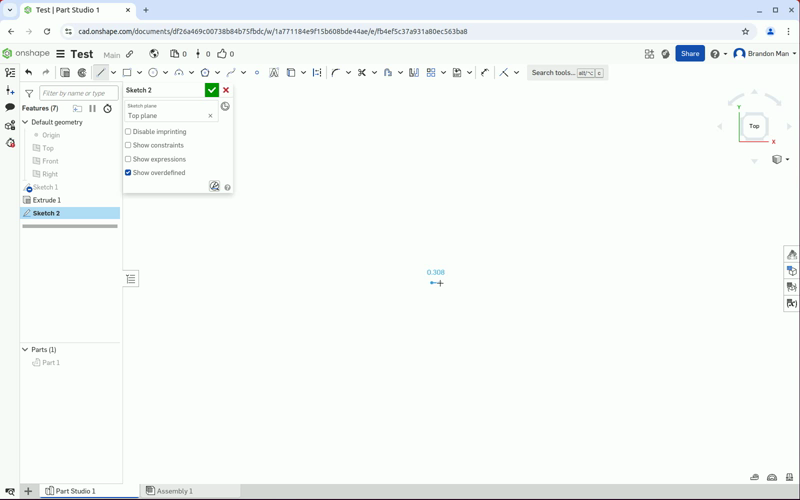
scroll(6)
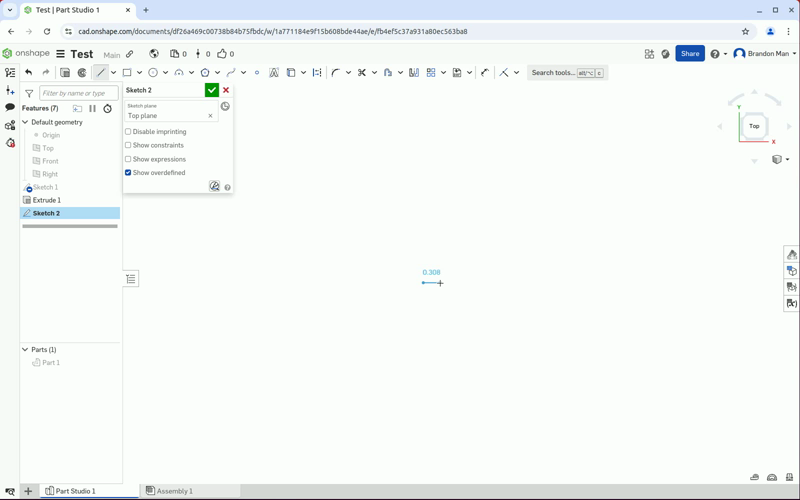
click(440, 282)
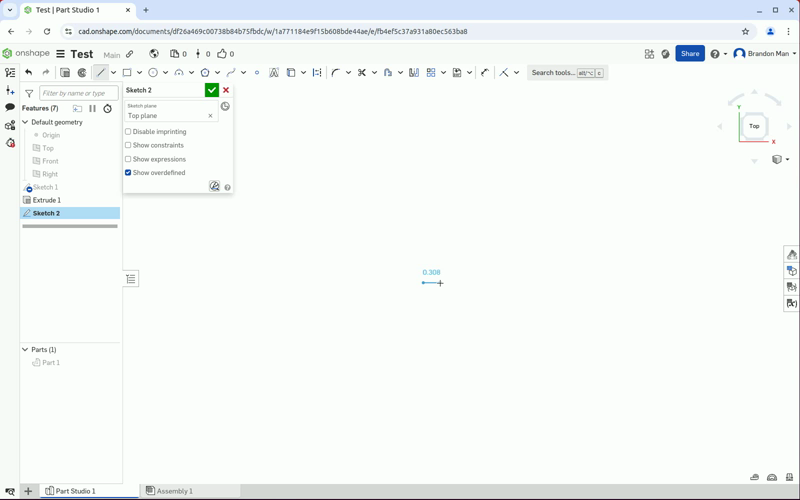
scroll(-6)
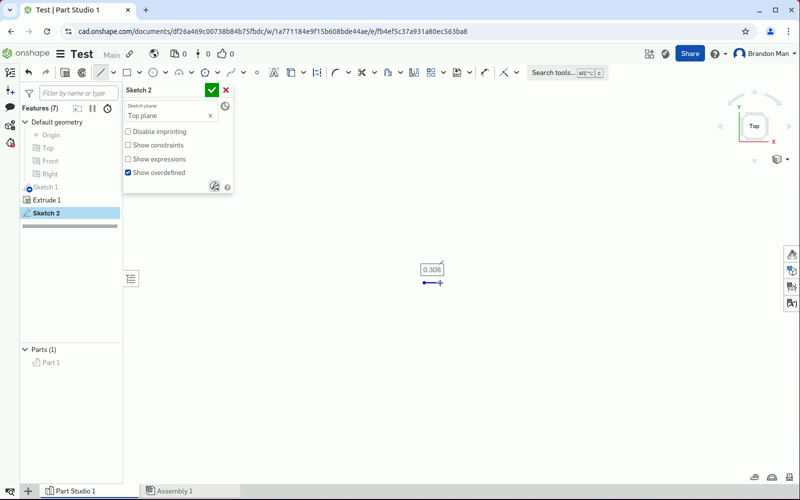
scroll(-6)
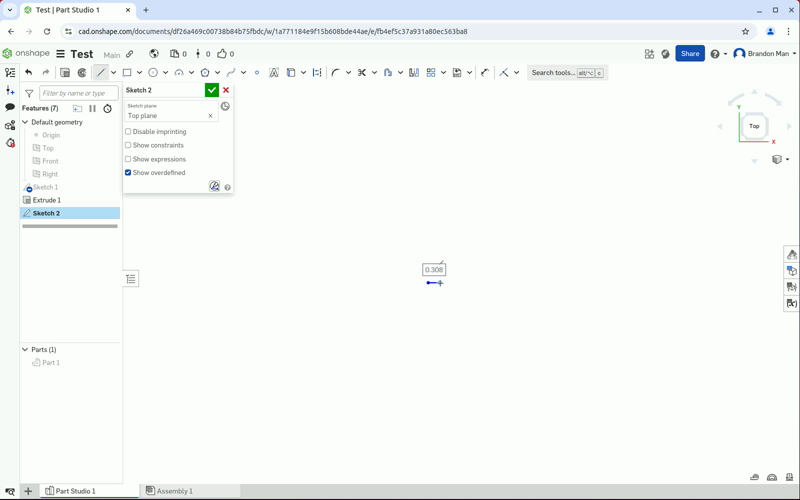
scroll(-6)
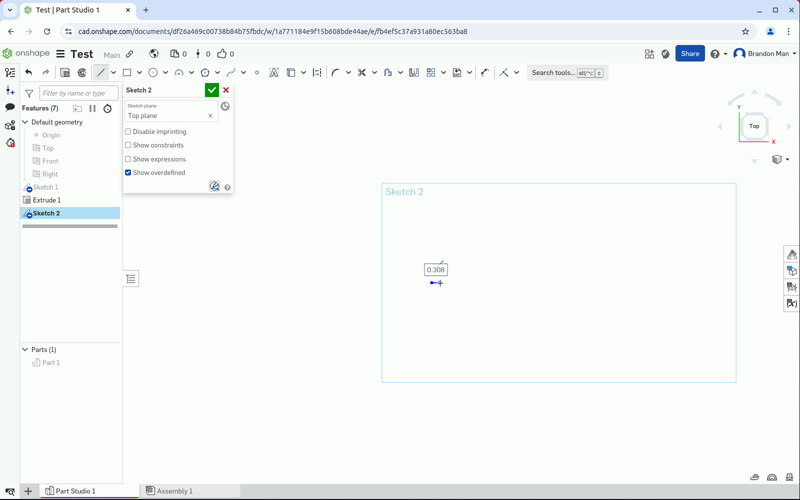
scroll(-6)
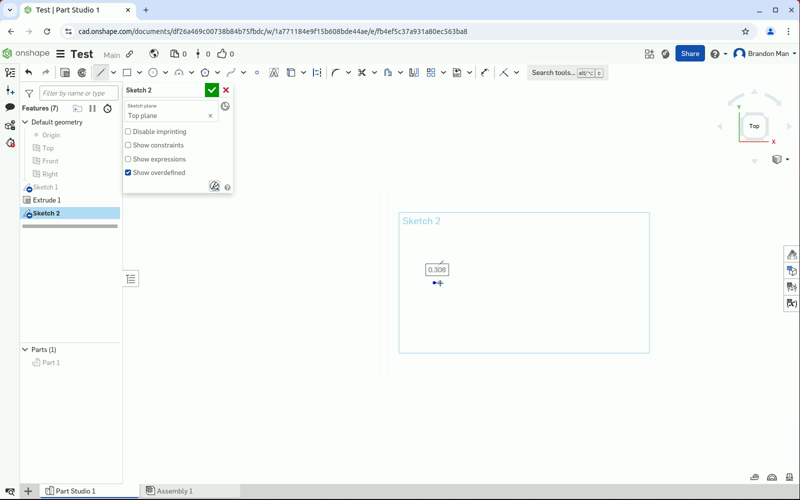
scroll(-6)
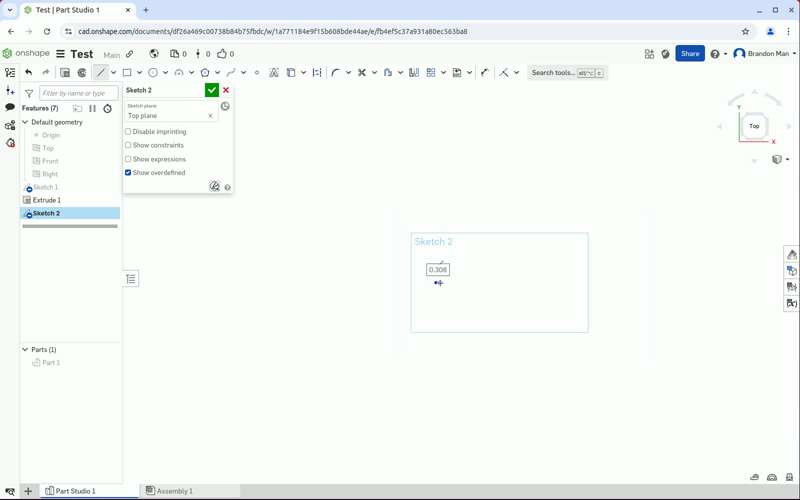
scroll(-6)
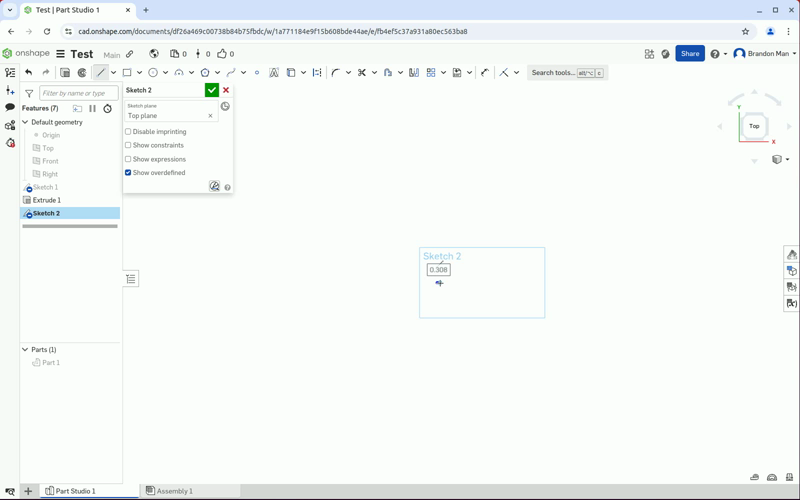
scroll(-6)
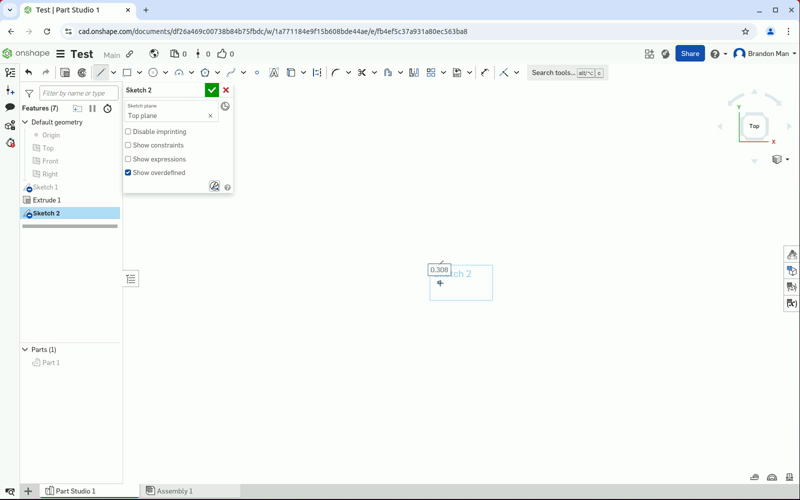
key_up(shift)
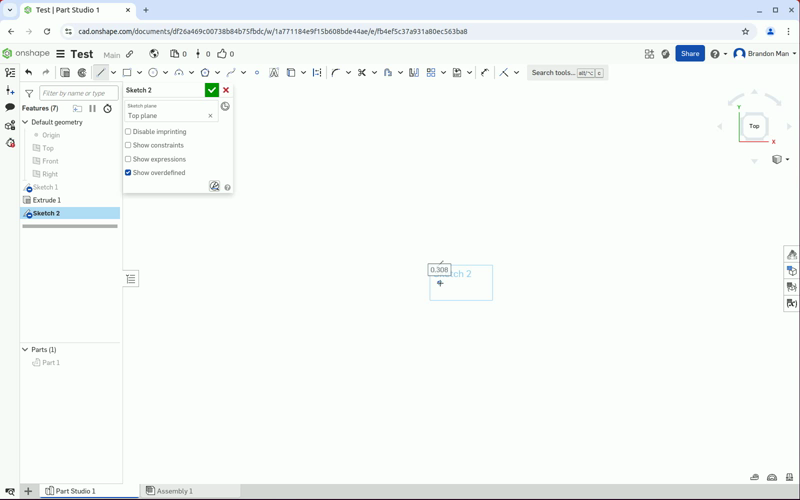
key_down(shift)
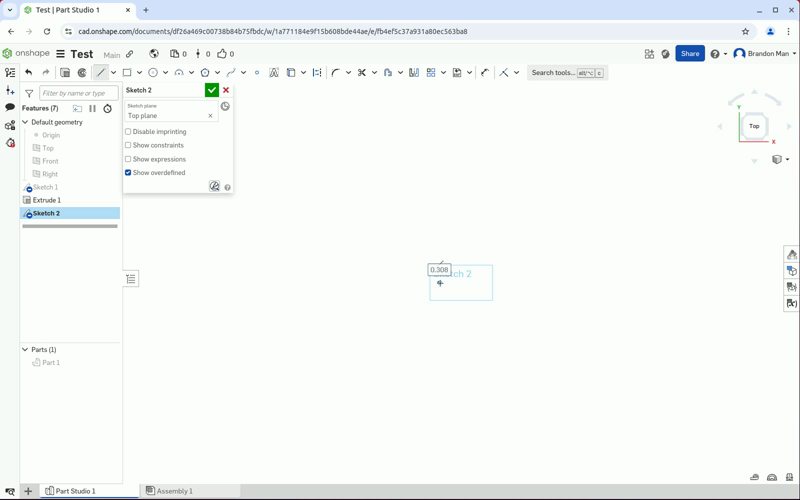
mouse_move(470, 282)
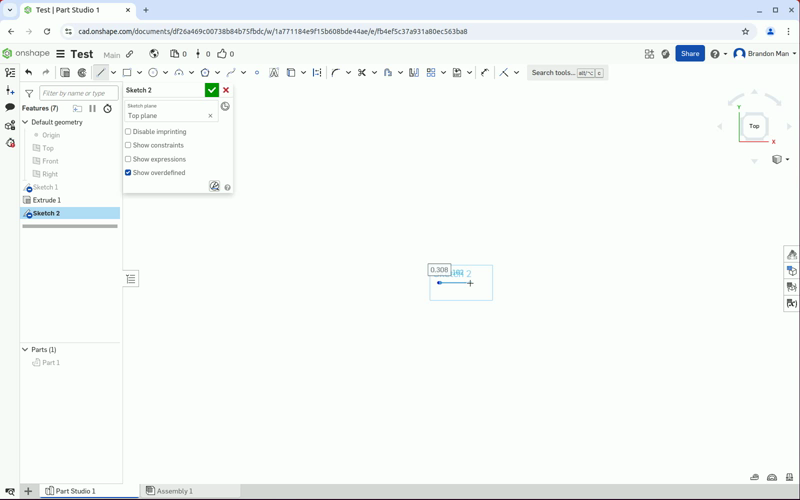
mouse_move(444, 282)
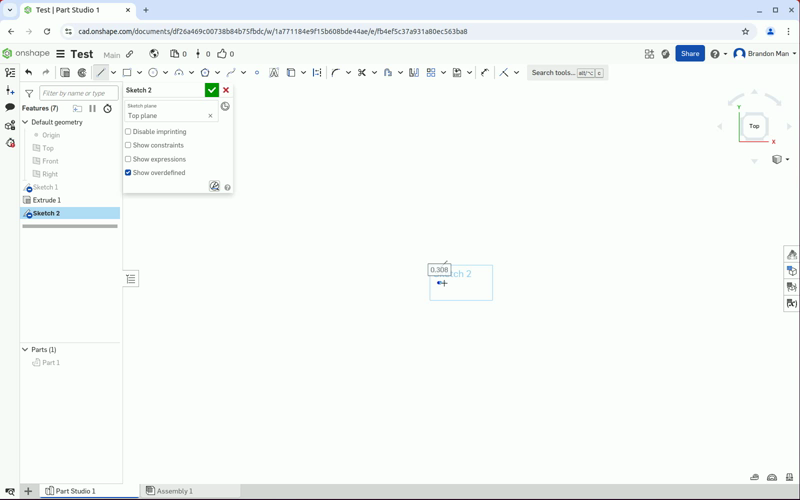
scroll(6)
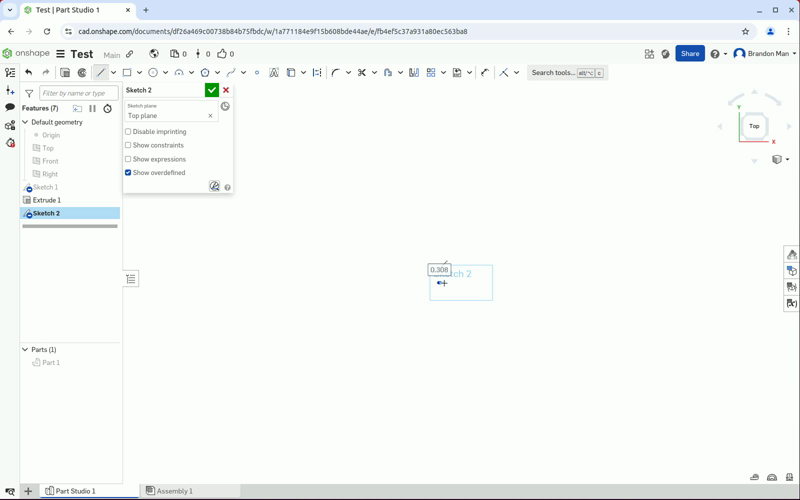
scroll(6)
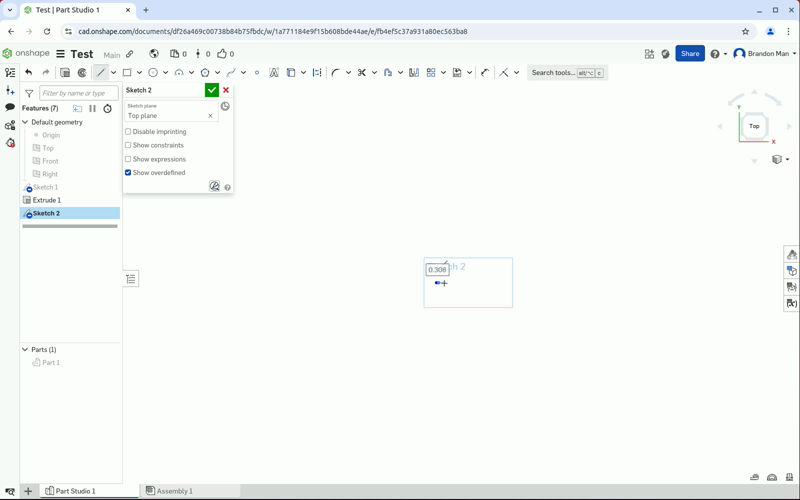
scroll(6)
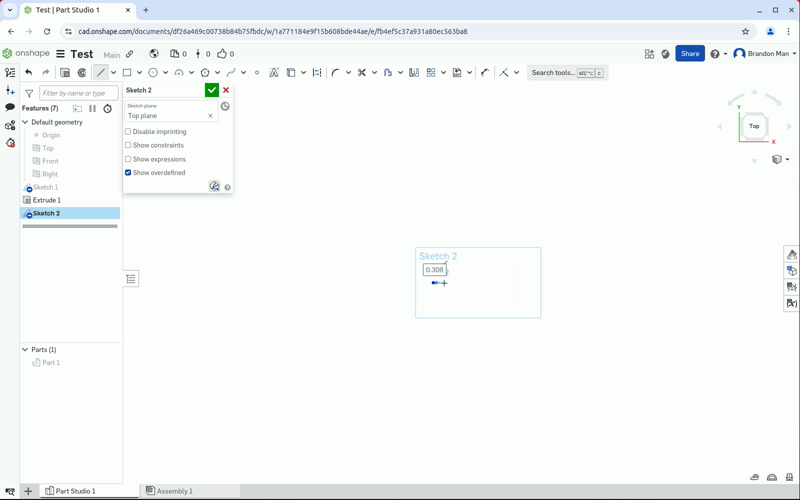
scroll(6)
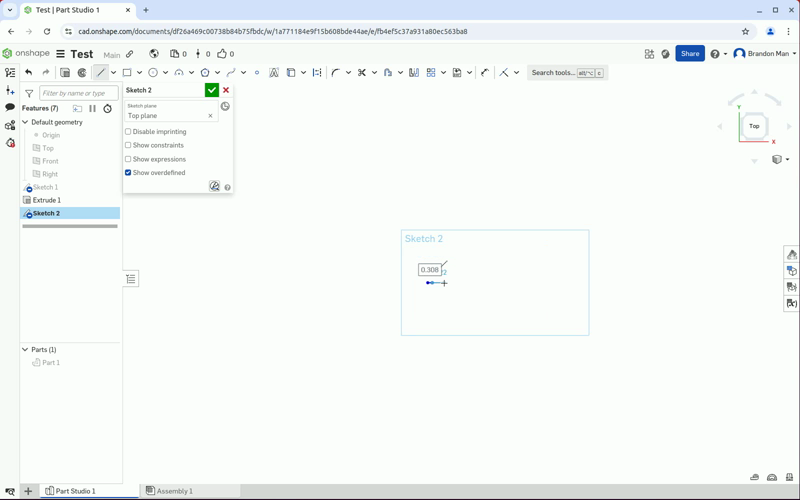
scroll(6)
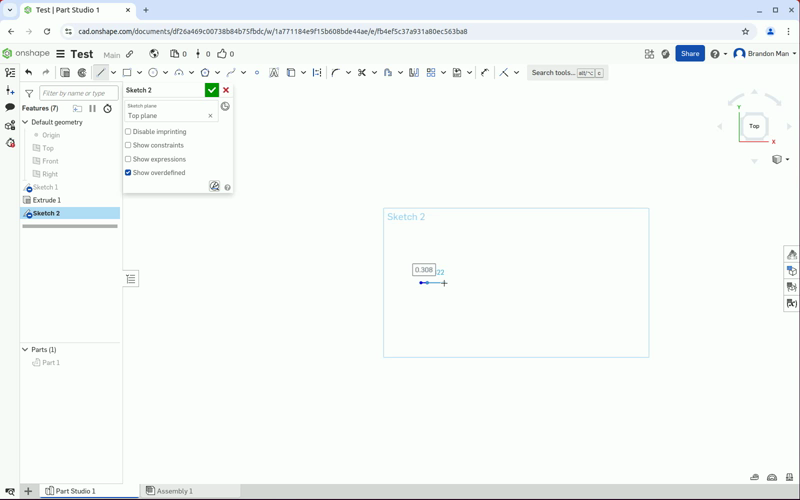
scroll(6)
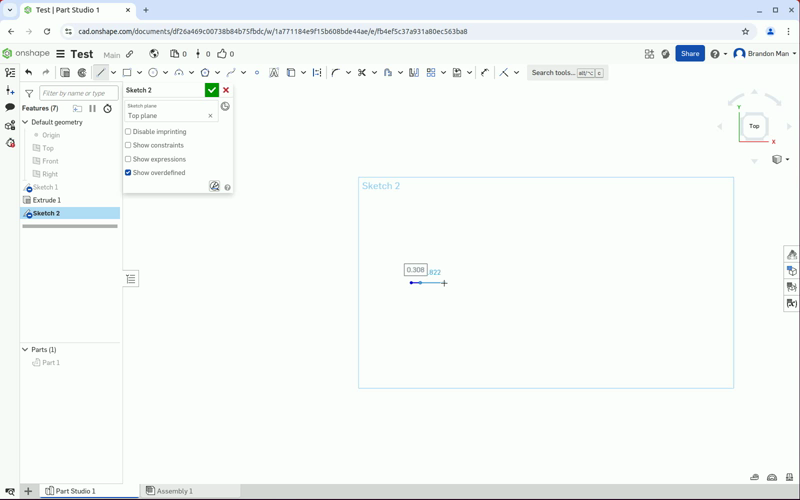
scroll(6)
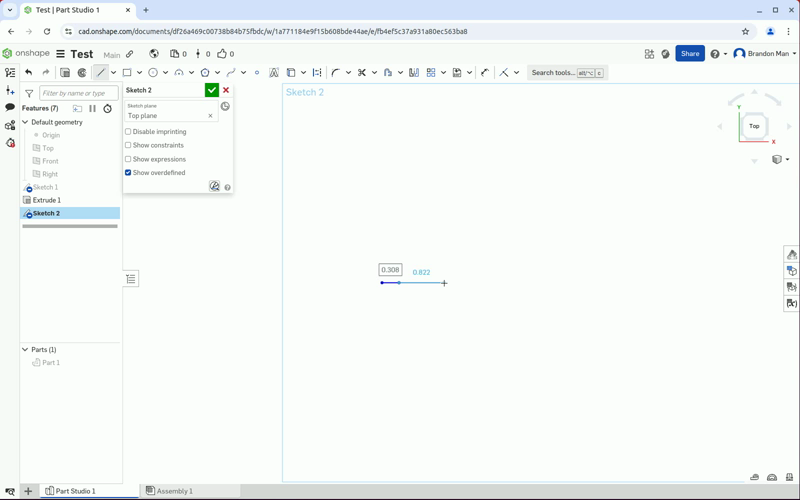
click(444, 282)
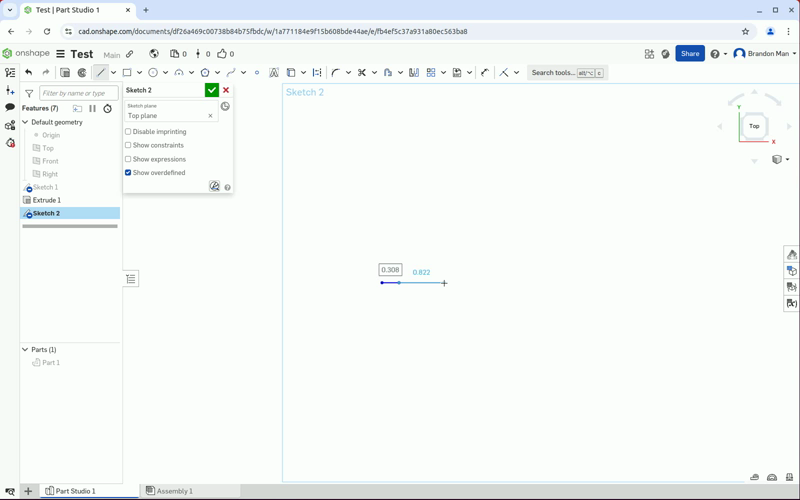
scroll(-6)
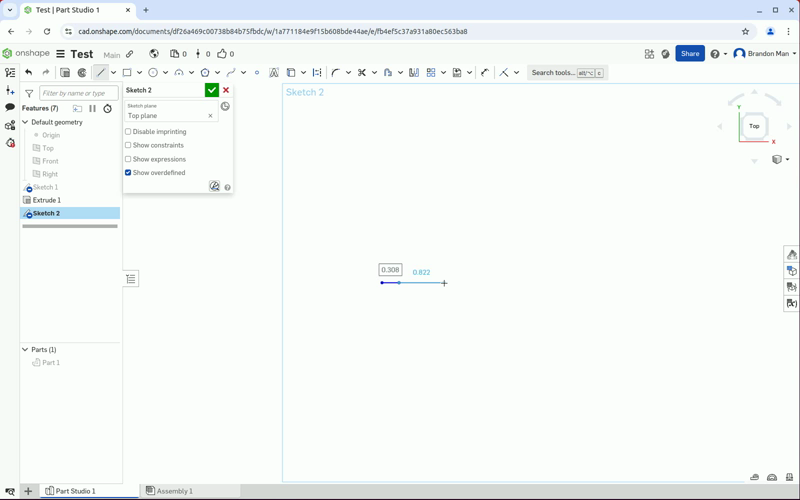
scroll(-6)
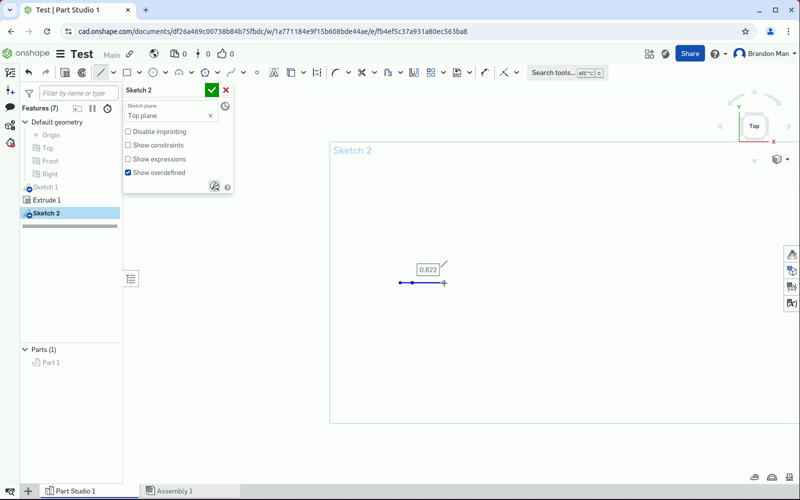
scroll(-6)
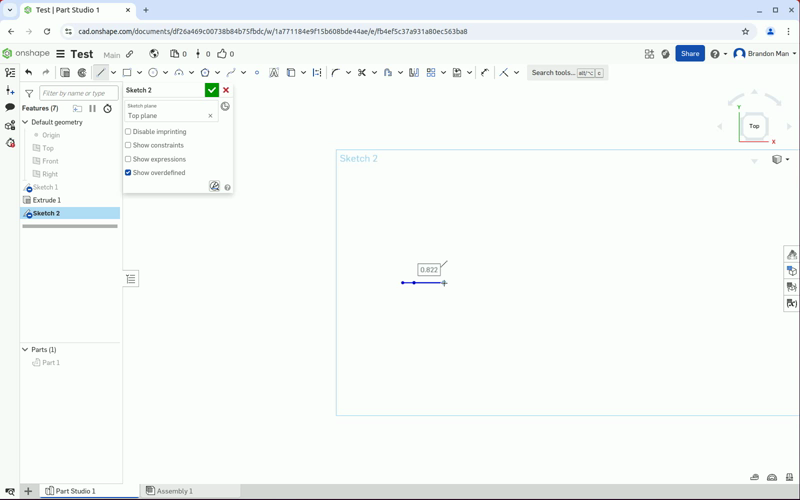
scroll(-6)
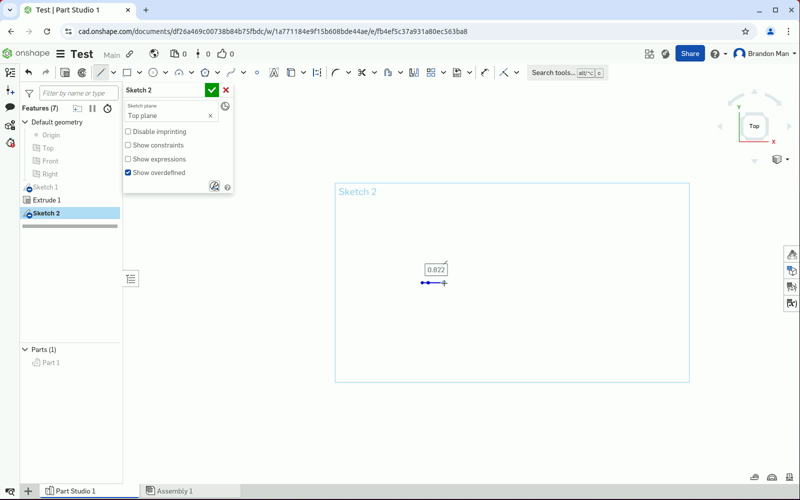
scroll(-6)
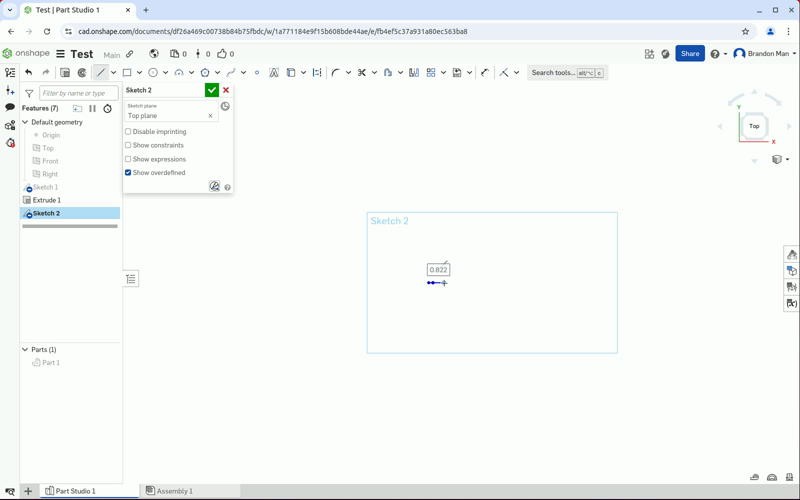
scroll(-6)
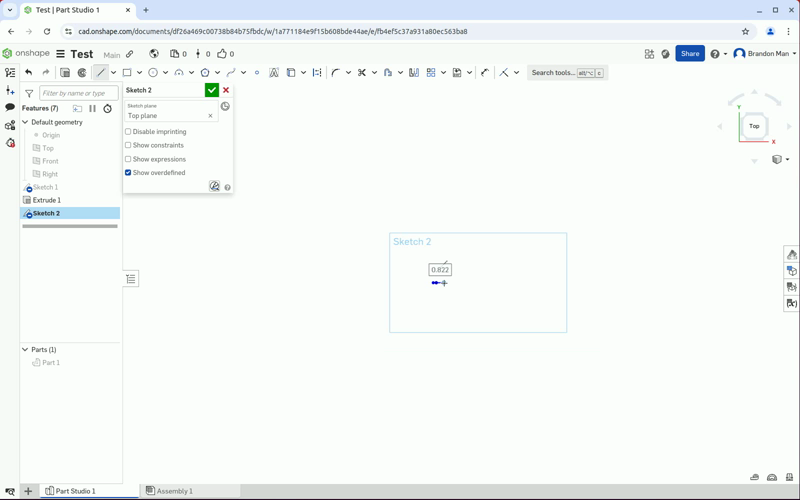
scroll(-6)
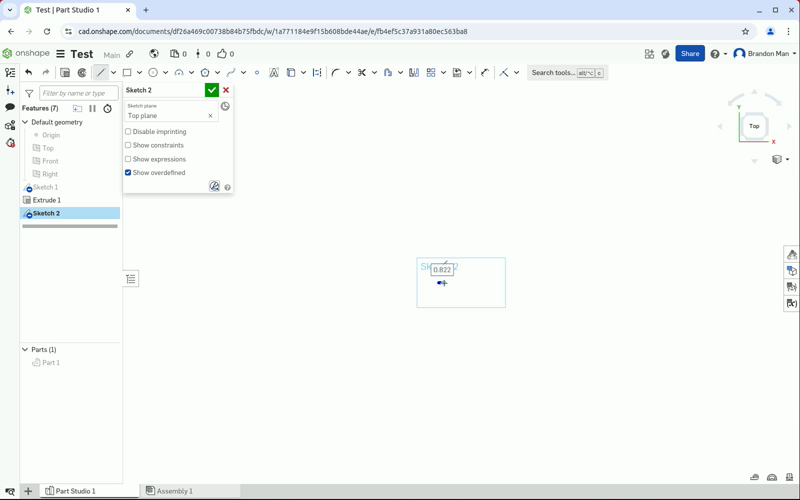
key_up(shift)
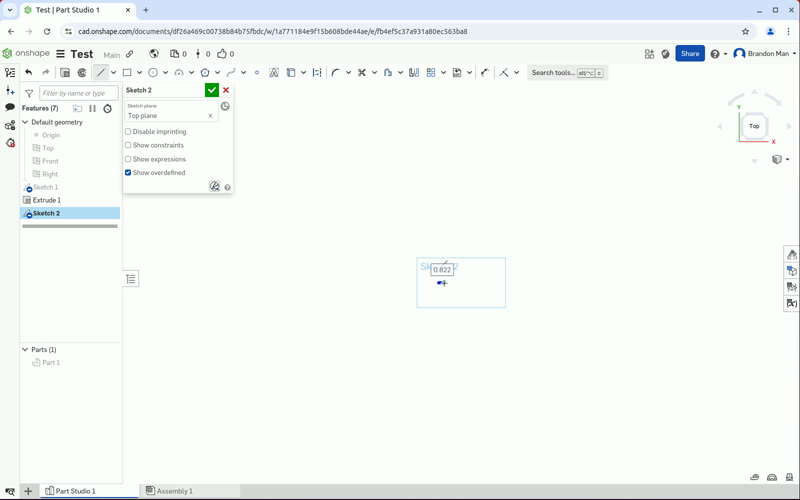
key_down(shift)
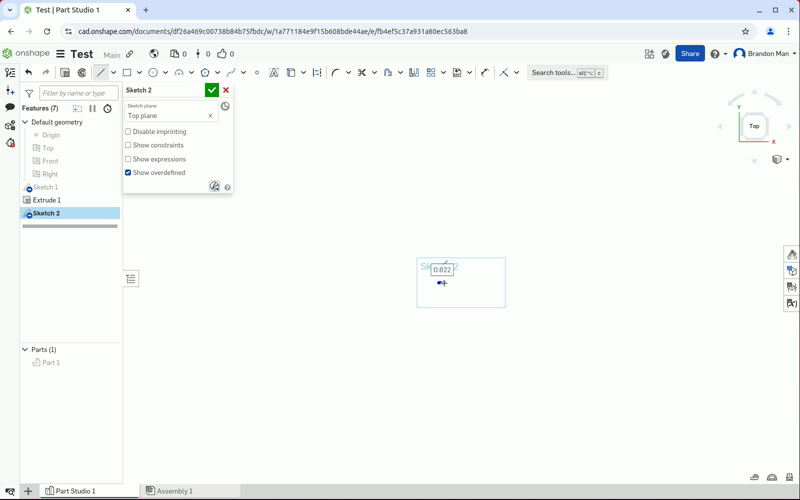
mouse_move(474, 282)
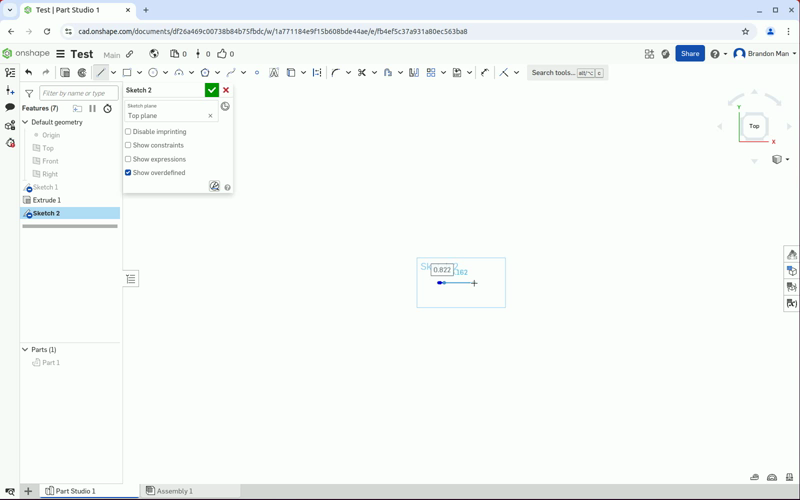
mouse_move(478, 282)
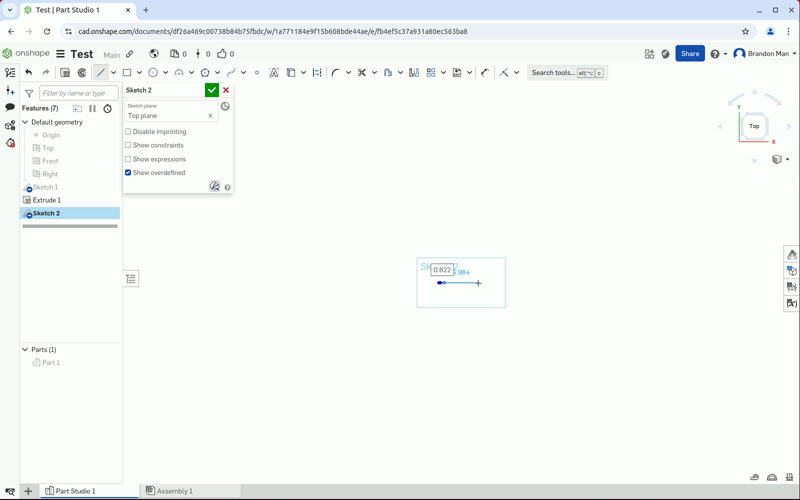
click(478, 282)
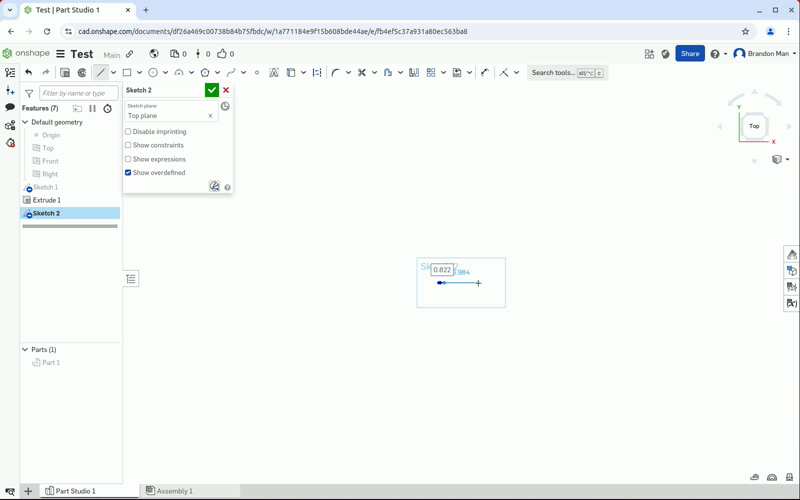
key_up(shift)
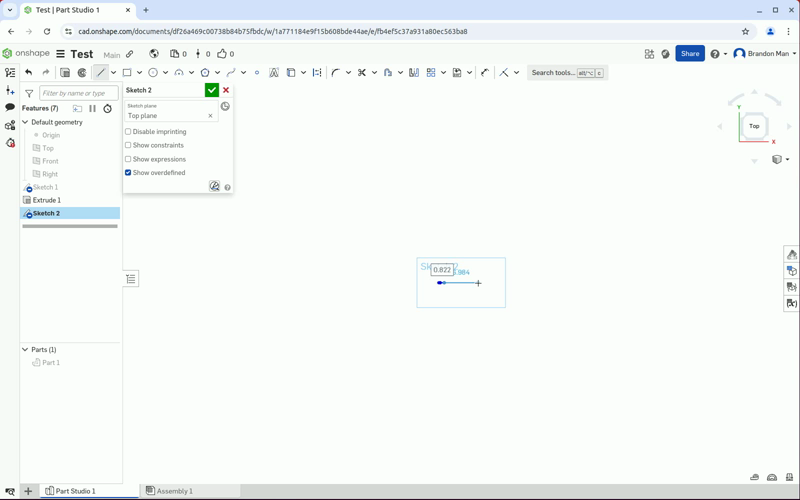
key_down(shift)
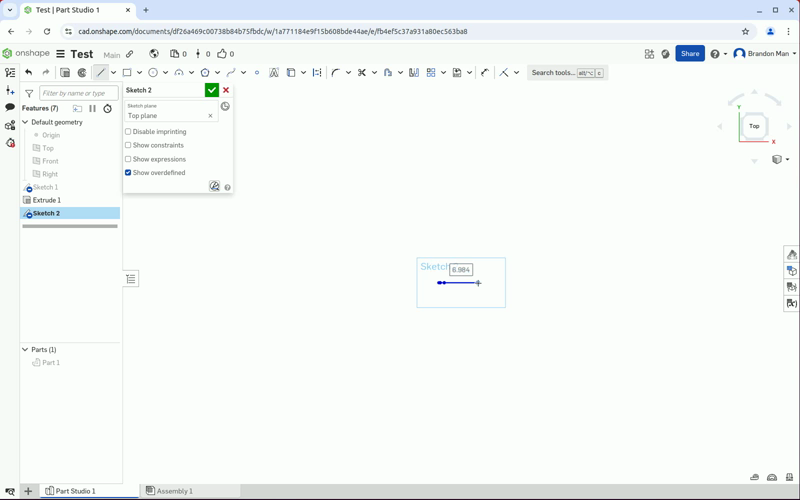
mouse_move(508, 282)
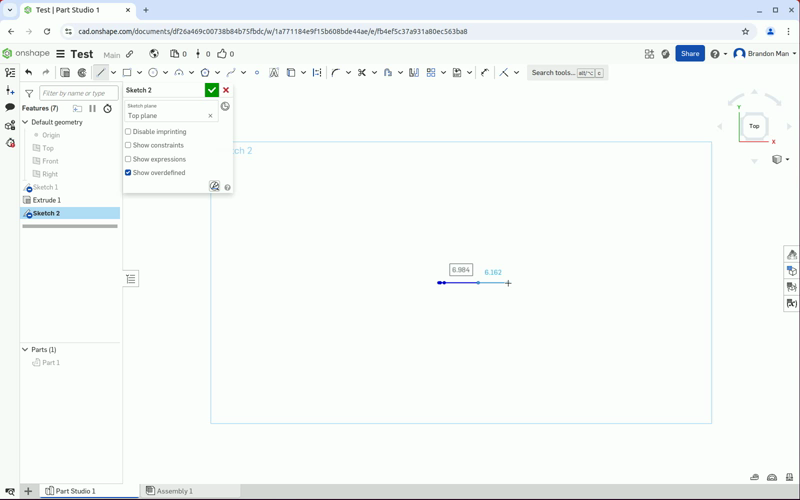
mouse_move(482, 282)
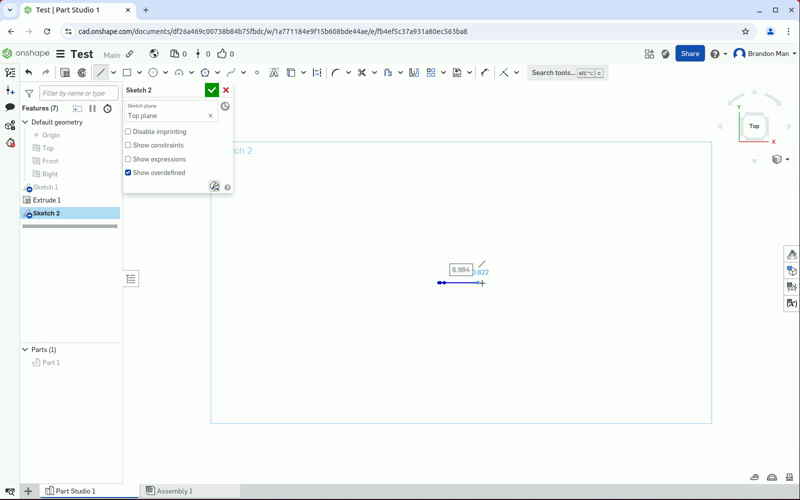
scroll(6)
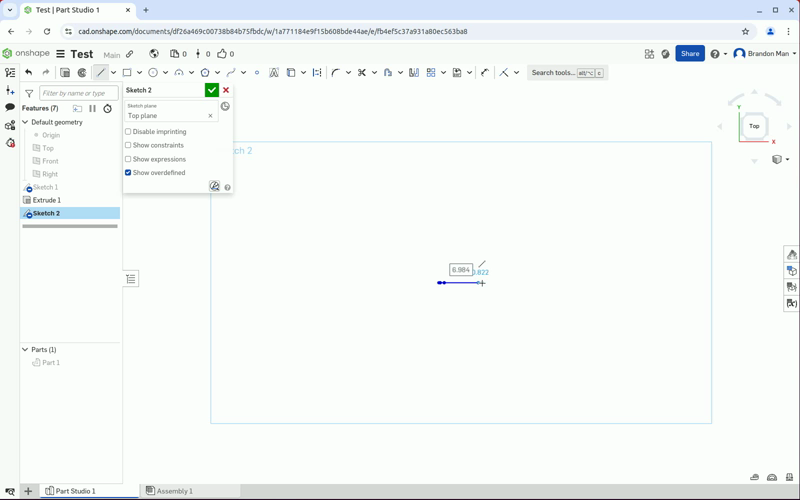
scroll(6)
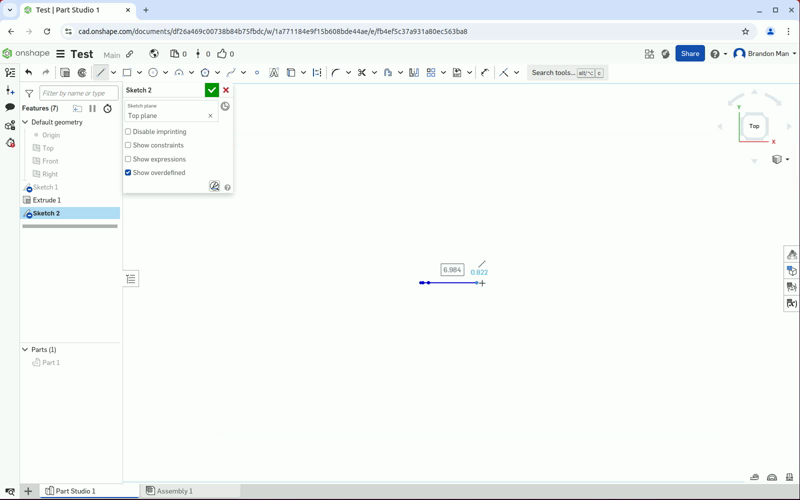
scroll(6)
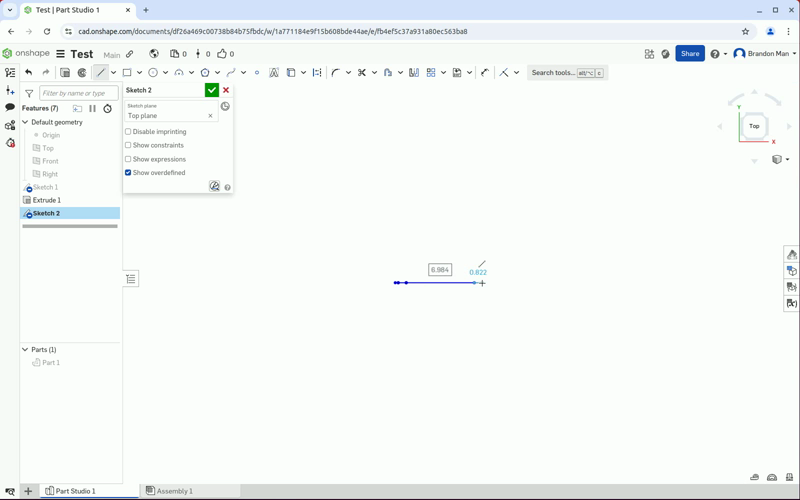
scroll(6)
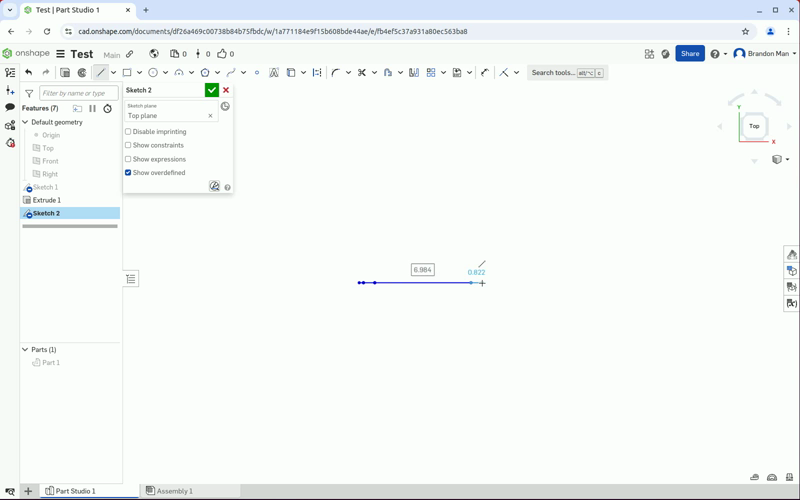
scroll(6)
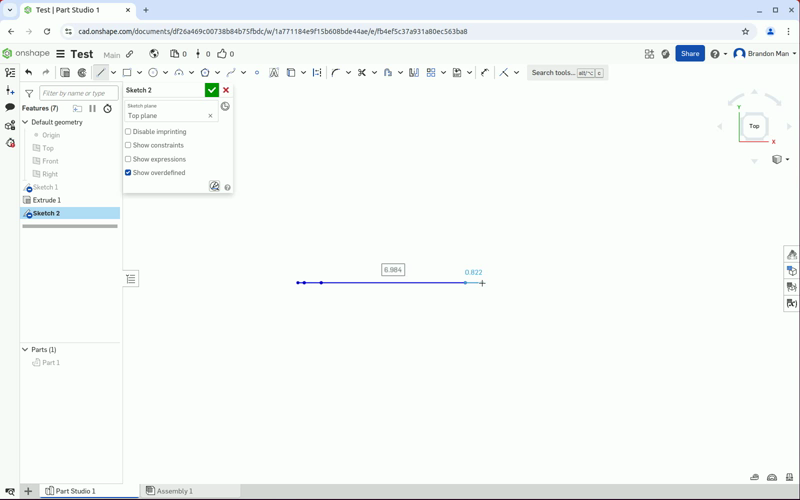
scroll(6)
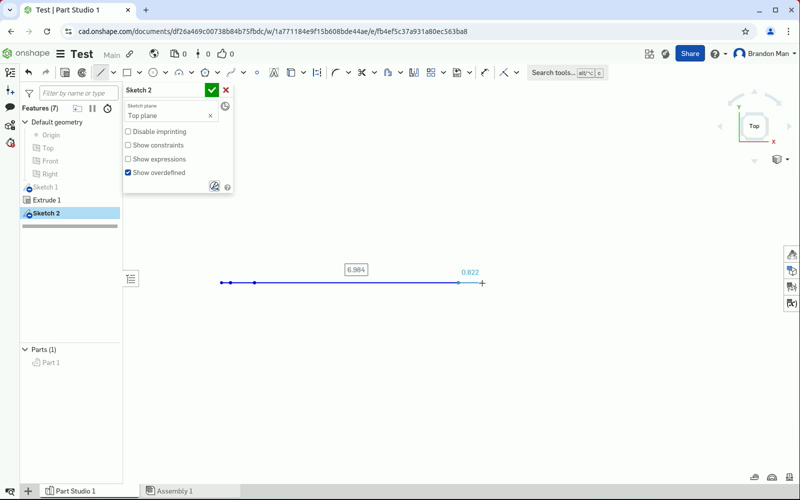
scroll(6)
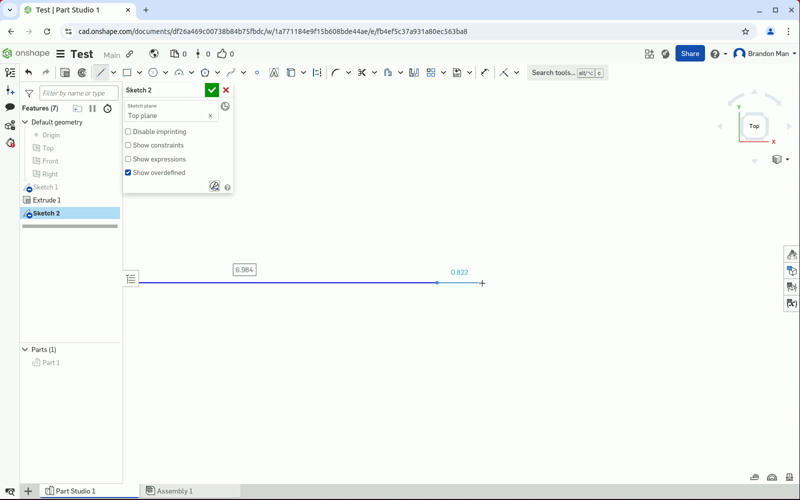
click(482, 282)
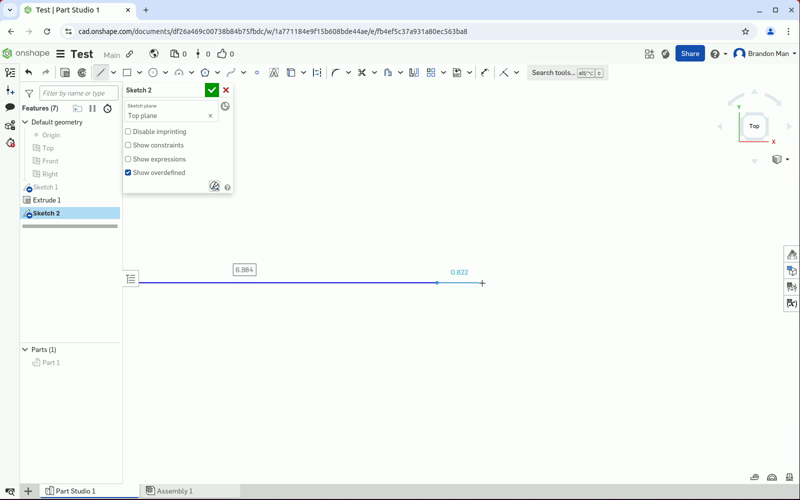
scroll(-6)
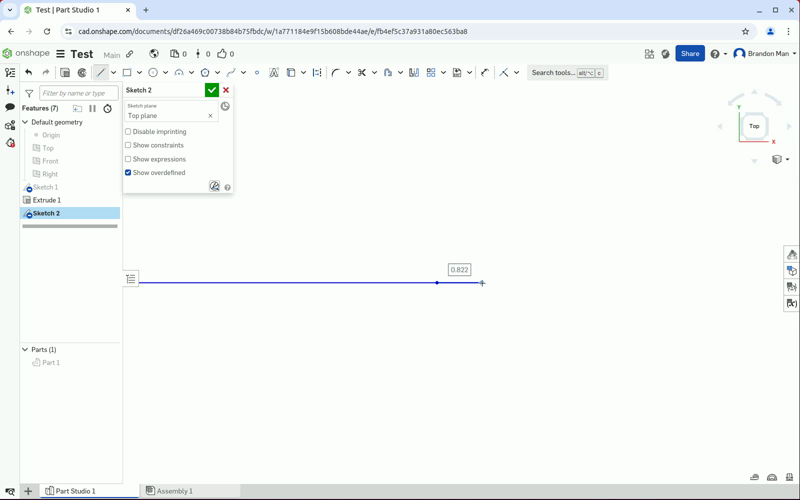
scroll(-6)
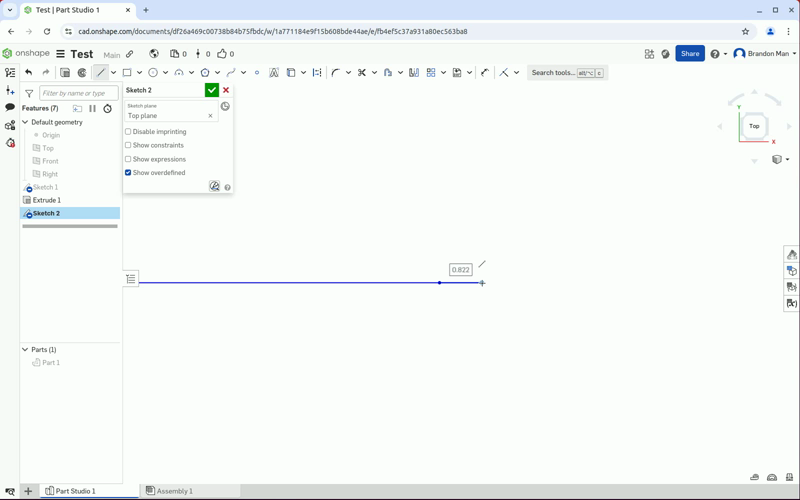
scroll(-6)
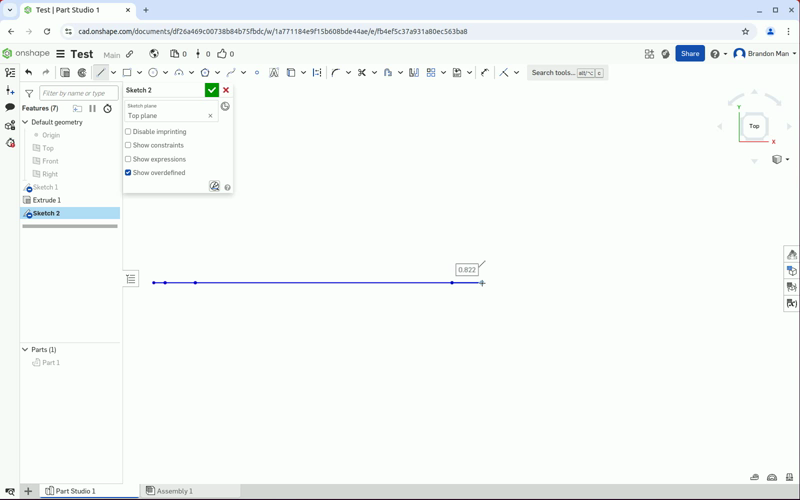
scroll(-6)
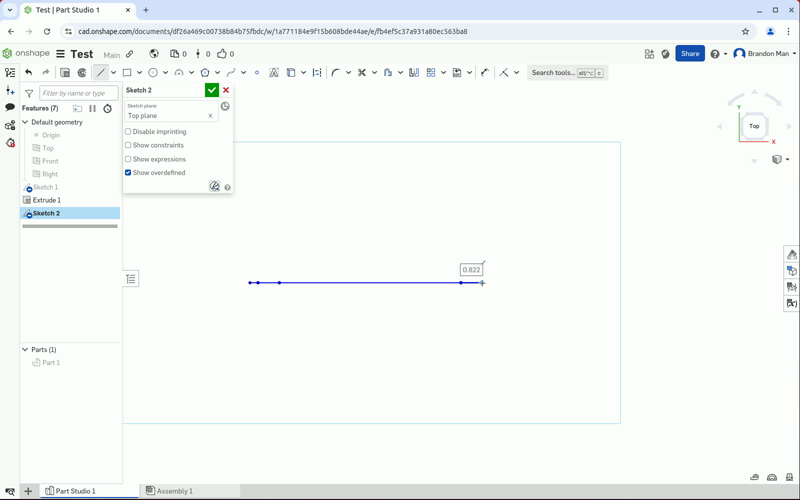
scroll(-6)
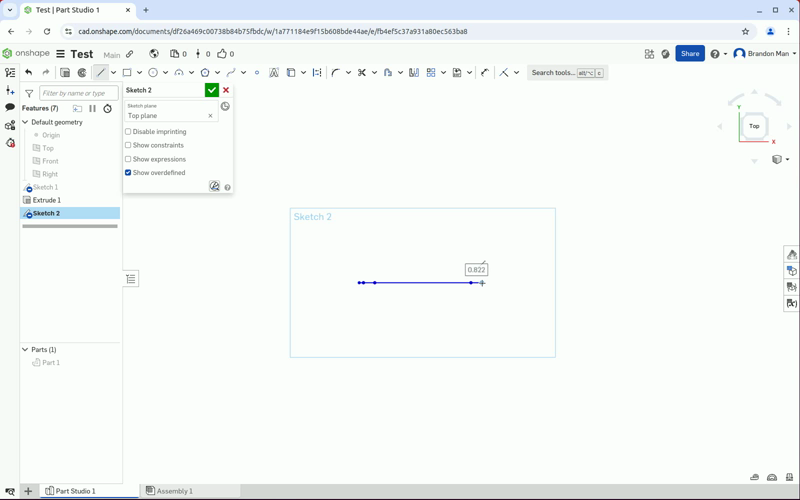
scroll(-6)
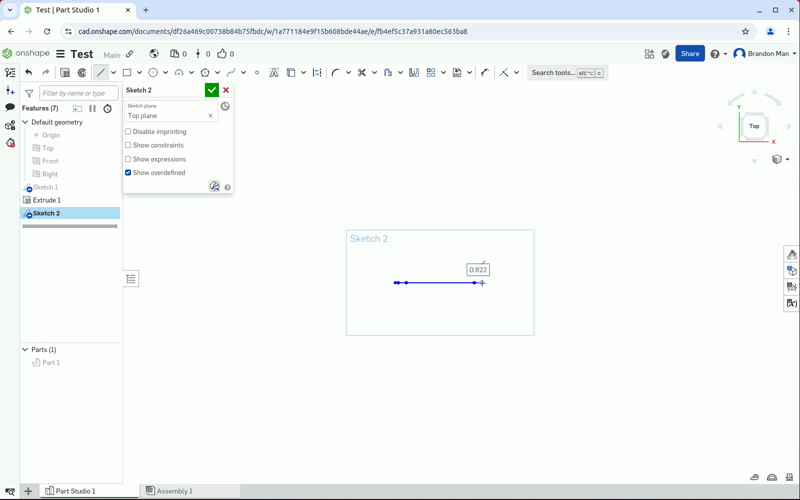
scroll(-6)
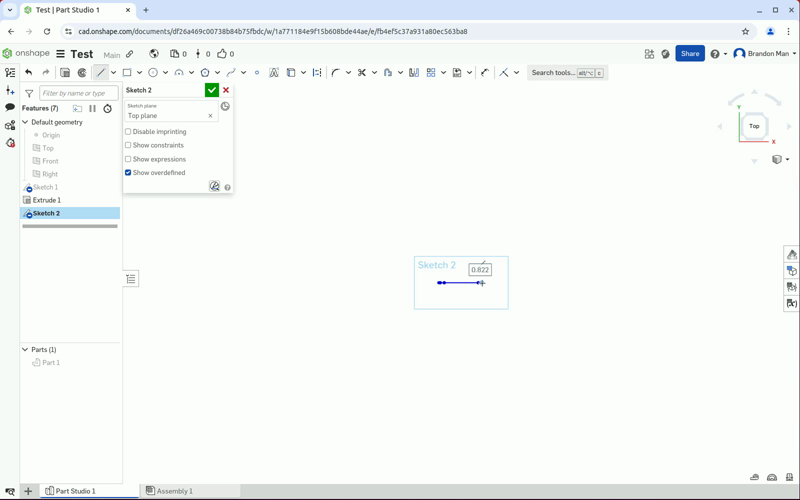
key_up(shift)
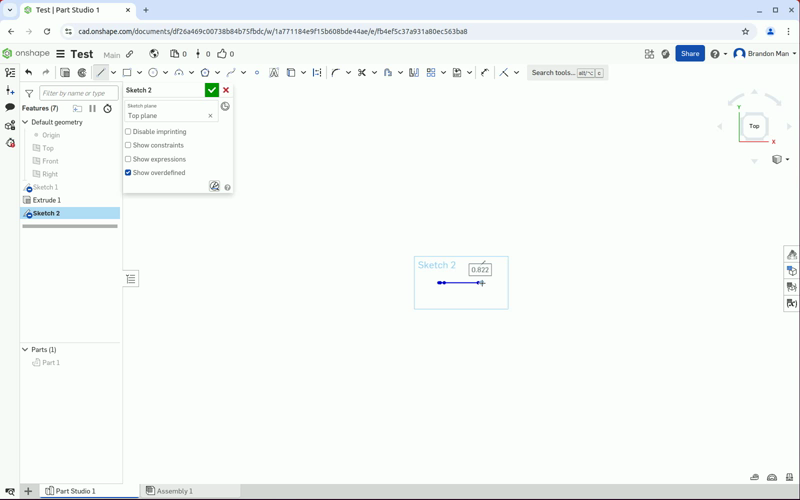
key_down(shift)
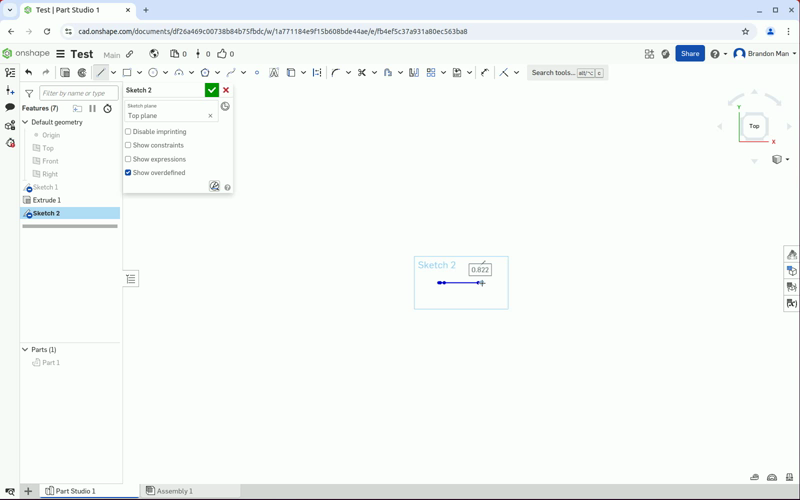
mouse_move(512, 282)
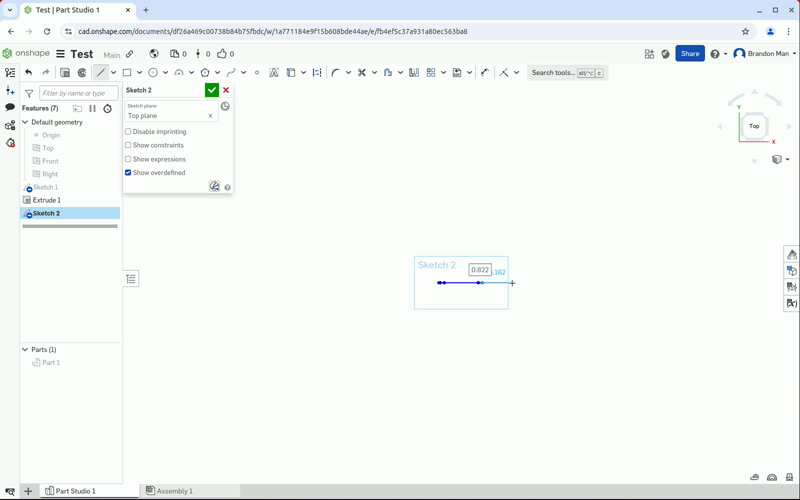
mouse_move(483, 282)
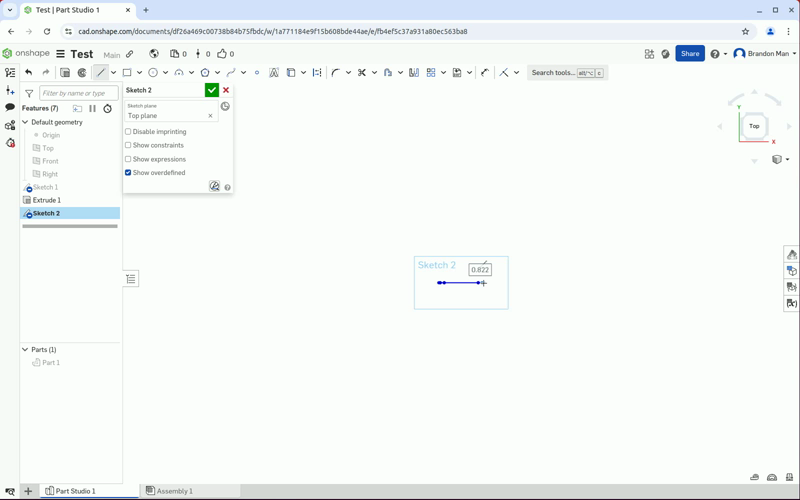
scroll(6)
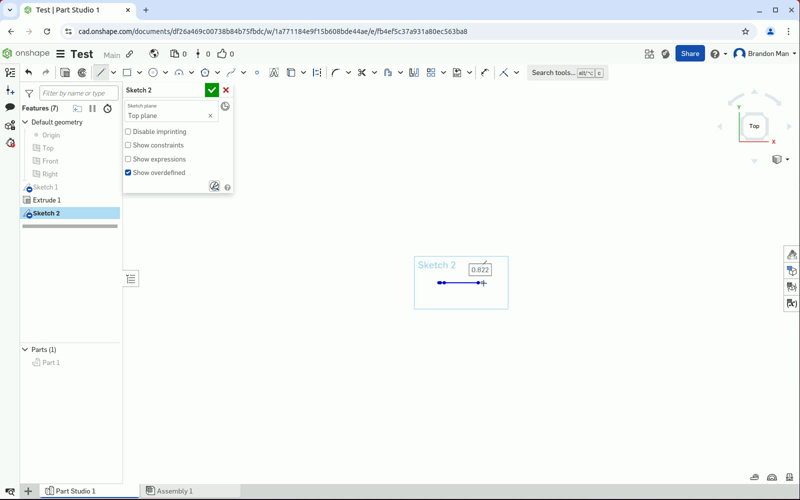
scroll(6)
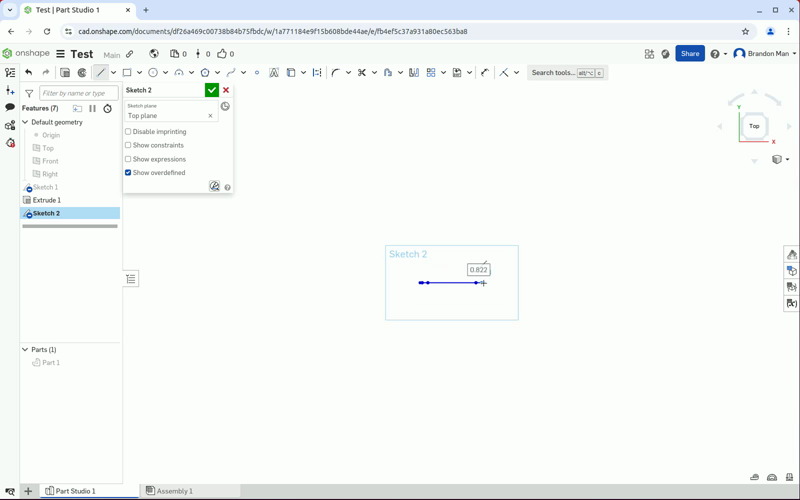
scroll(6)
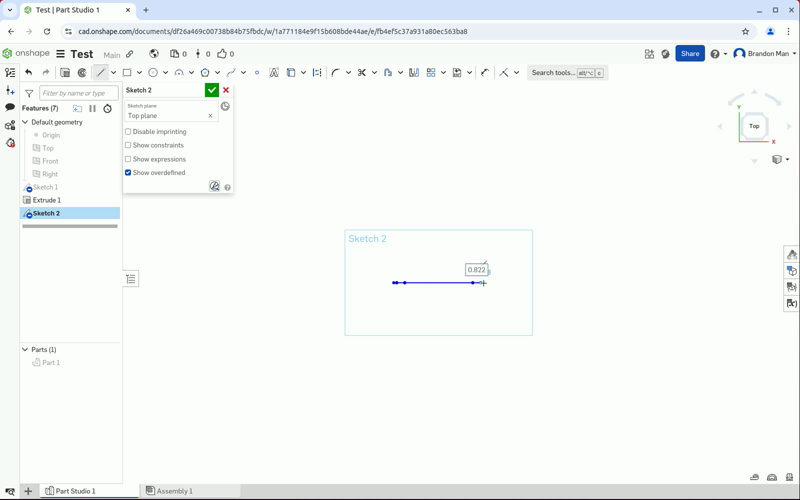
scroll(6)
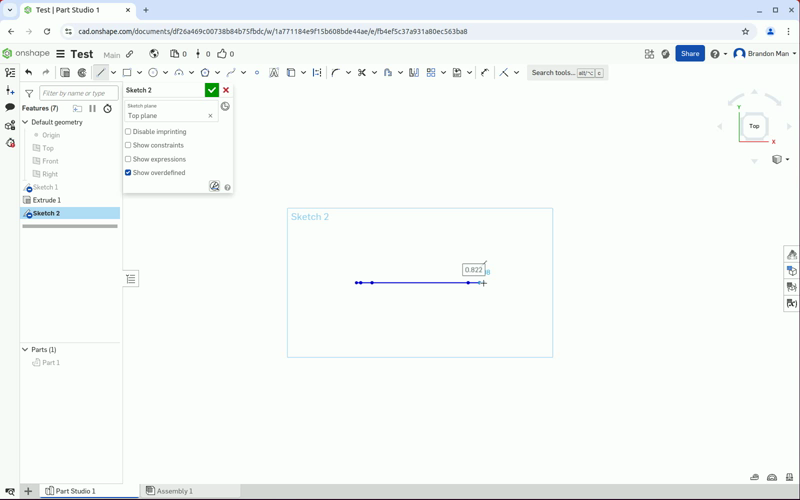
scroll(6)
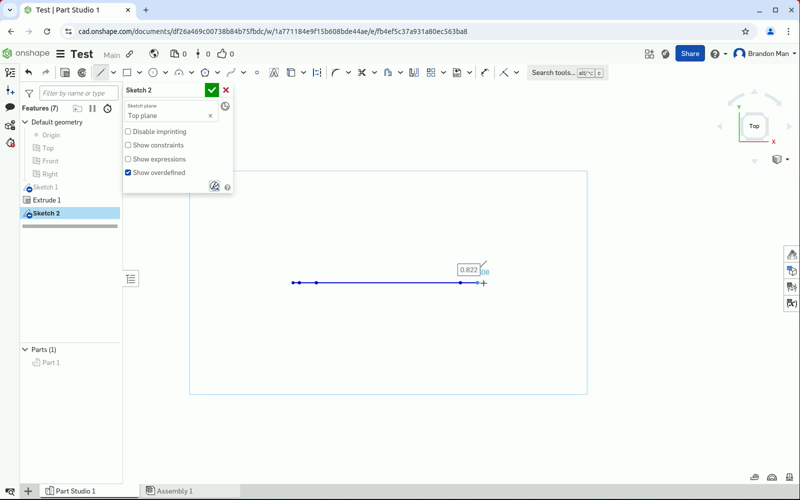
scroll(6)
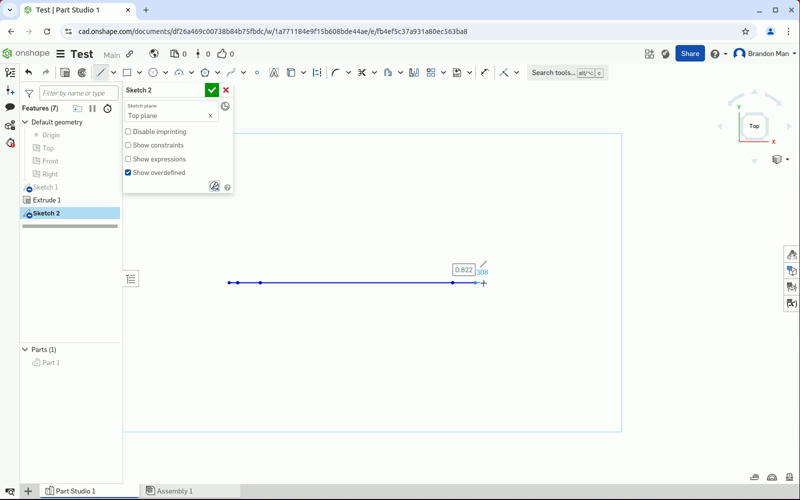
scroll(6)
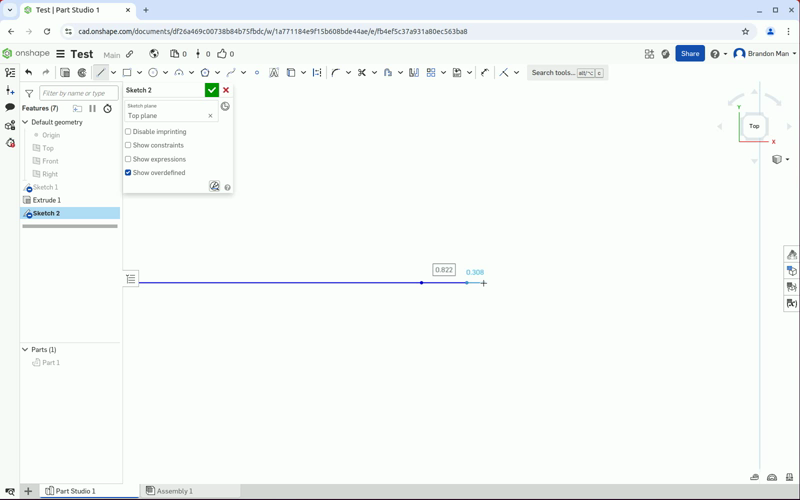
click(483, 282)
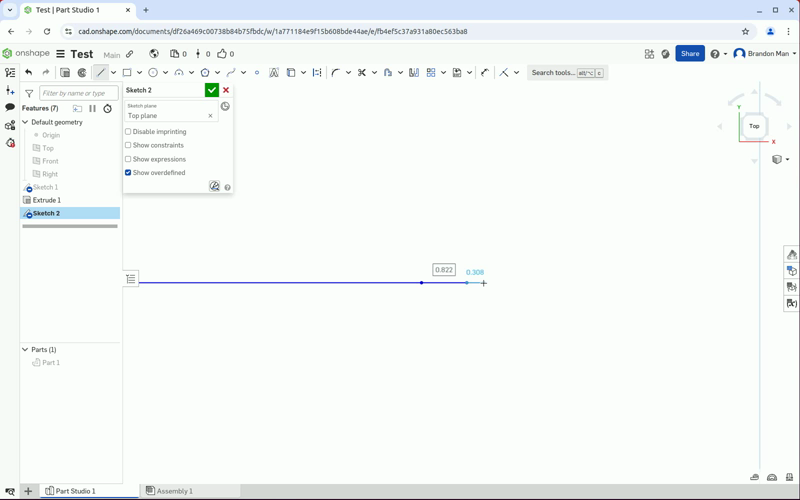
scroll(-6)
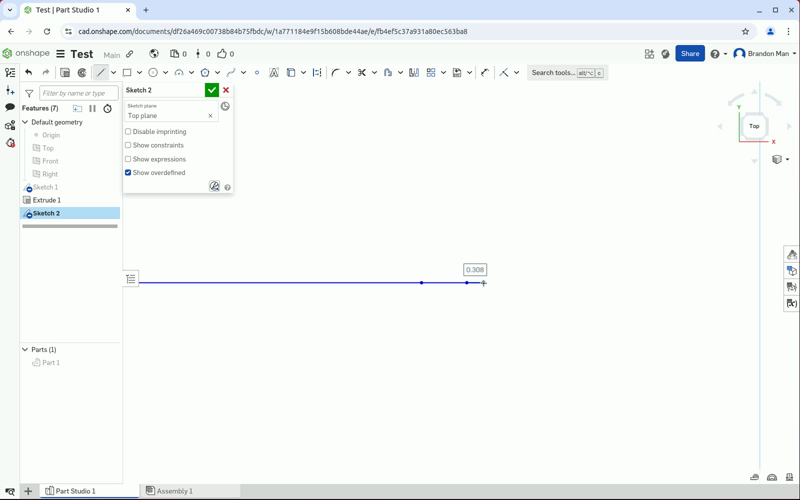
scroll(-6)
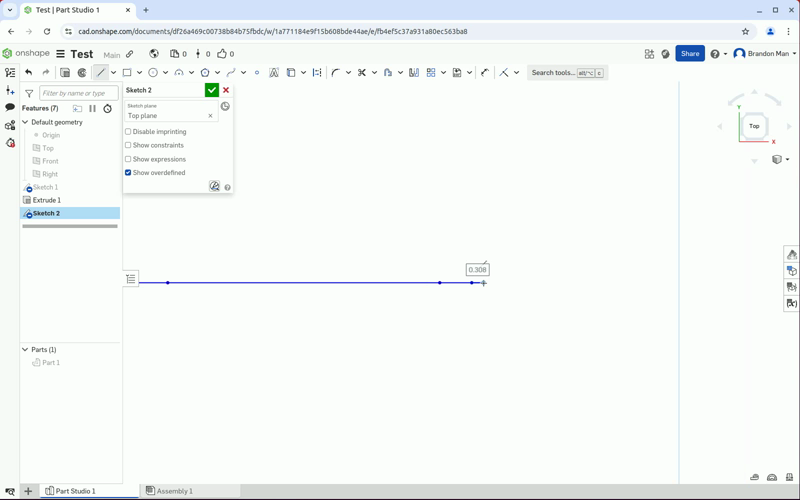
scroll(-6)
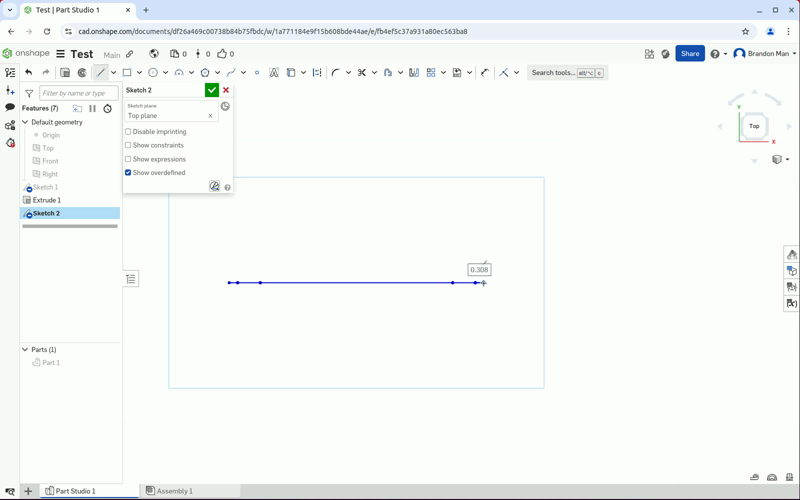
scroll(-6)
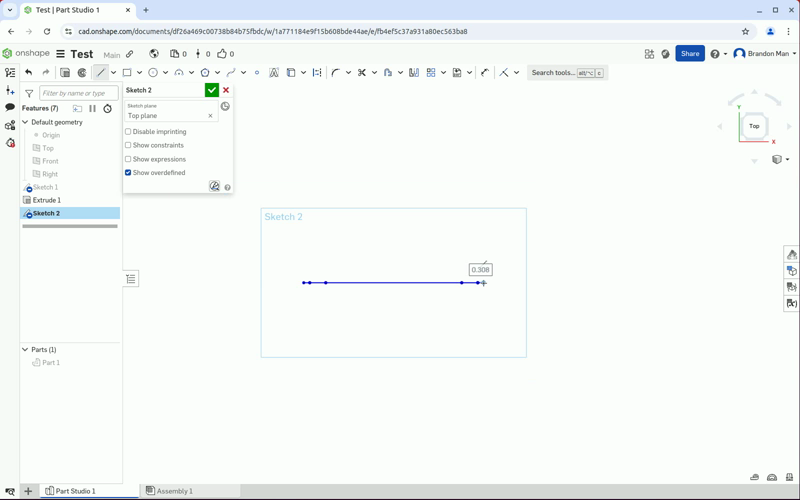
scroll(-6)
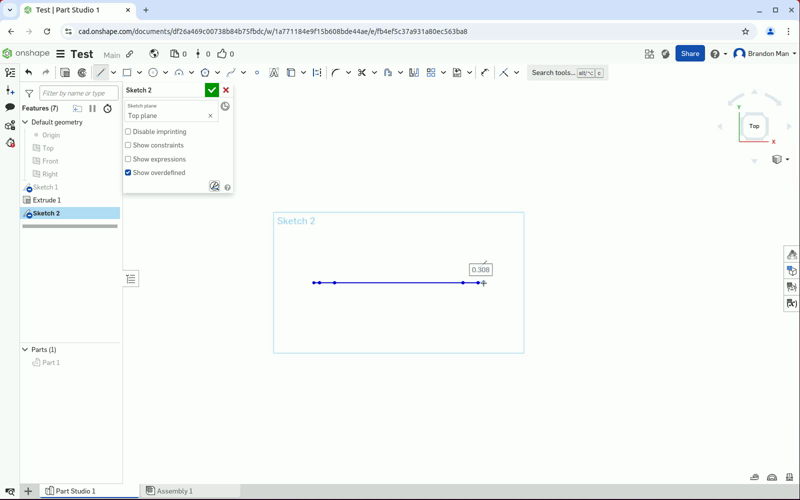
scroll(-6)
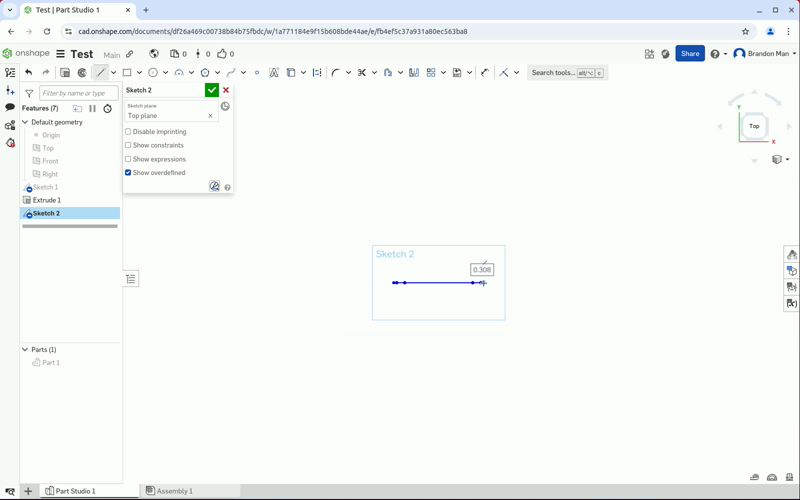
scroll(-6)
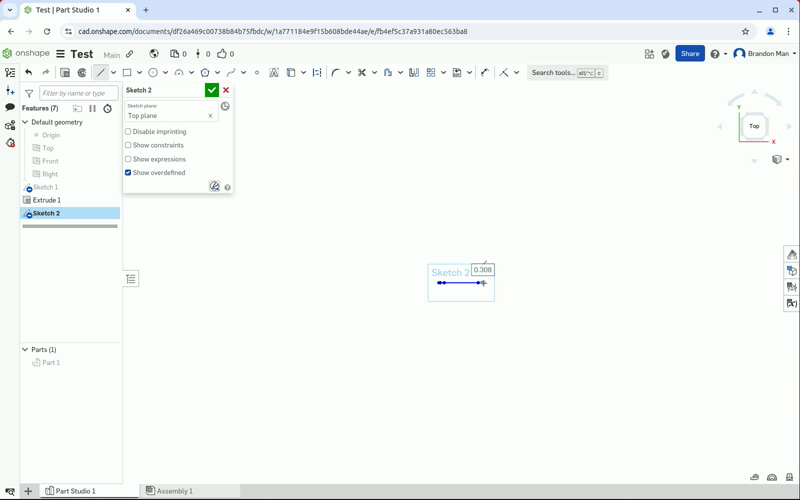
key_up(shift)
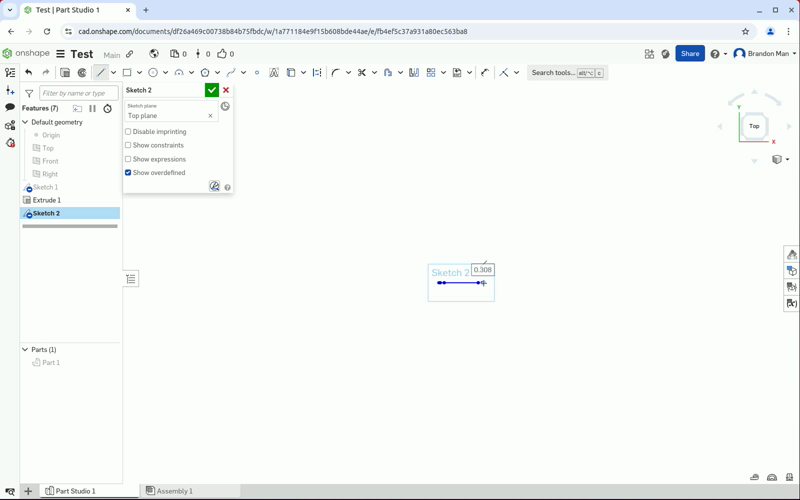
key_down(shift)
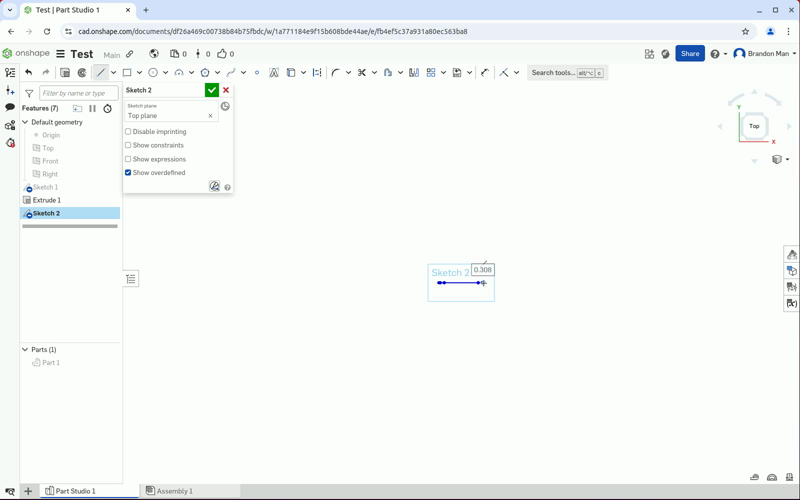
mouse_move(513, 282)
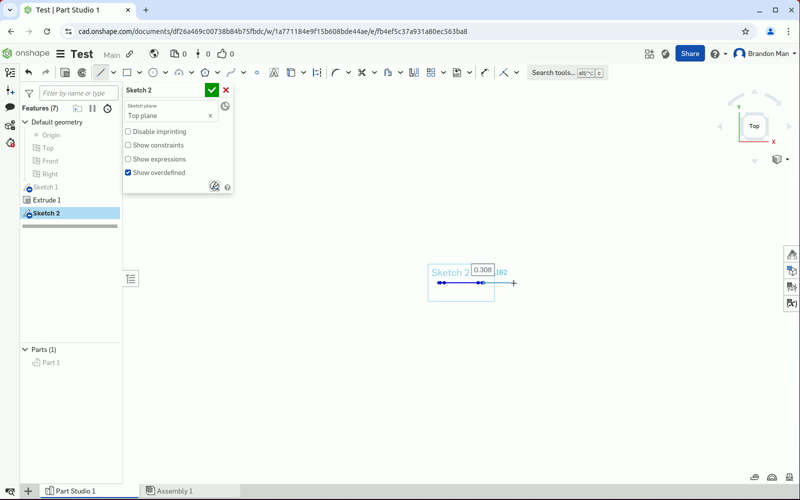
mouse_move(483, 276)
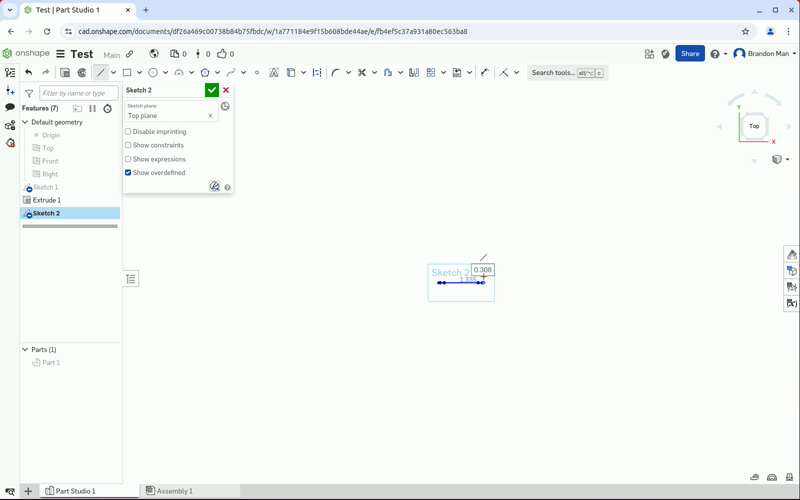
scroll(6)
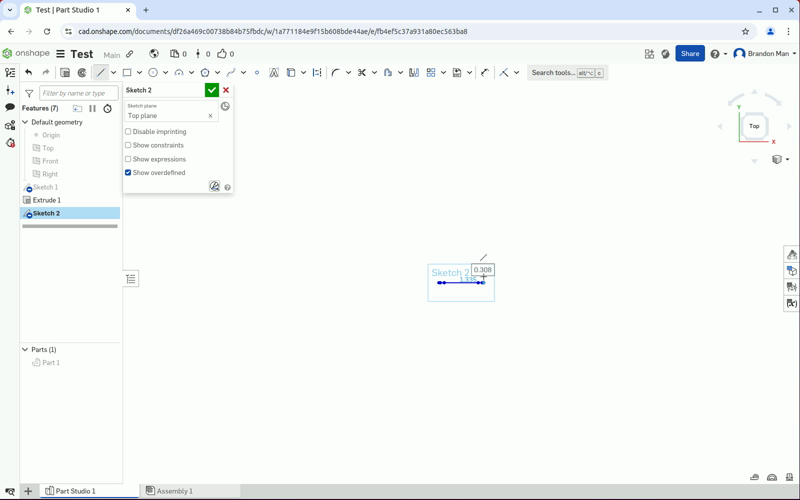
scroll(6)
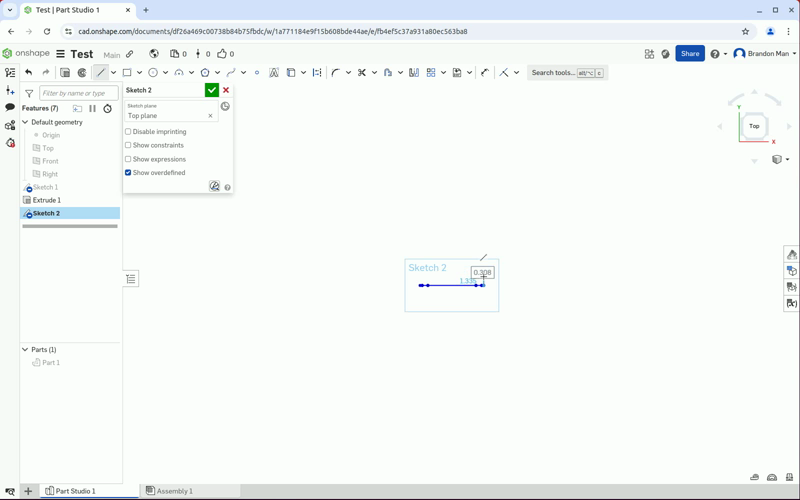
scroll(6)
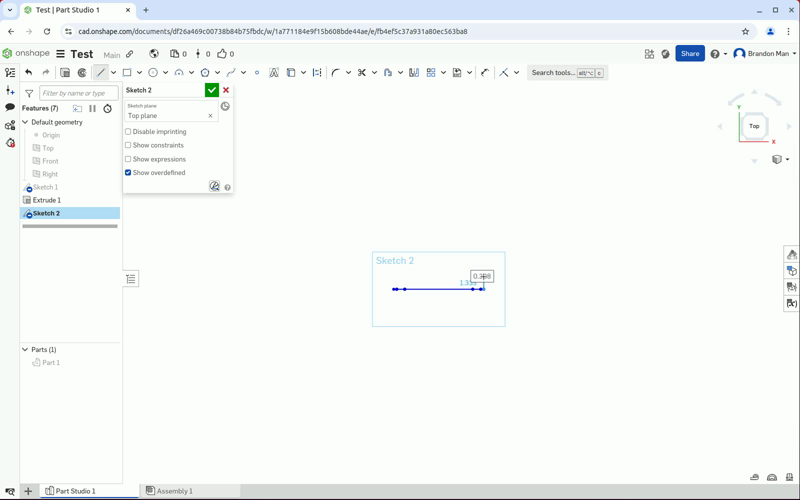
scroll(6)
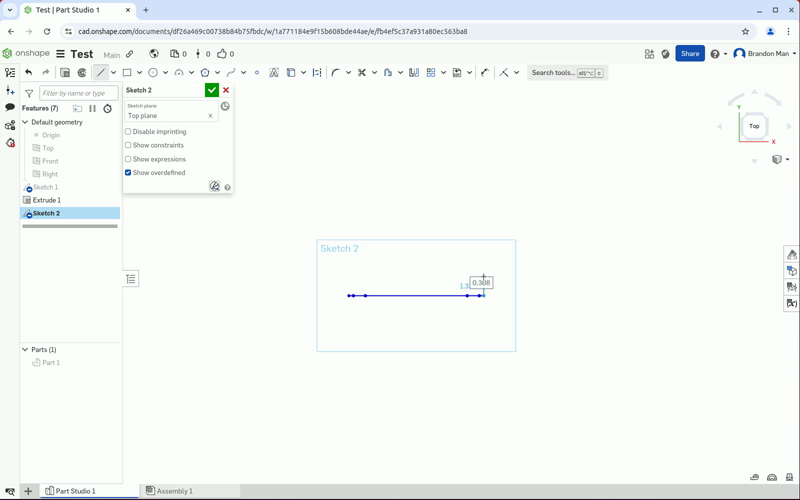
scroll(6)
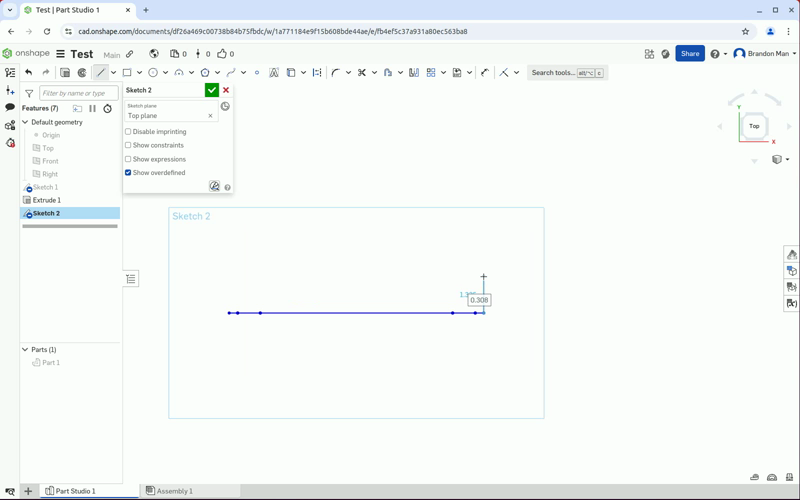
scroll(6)
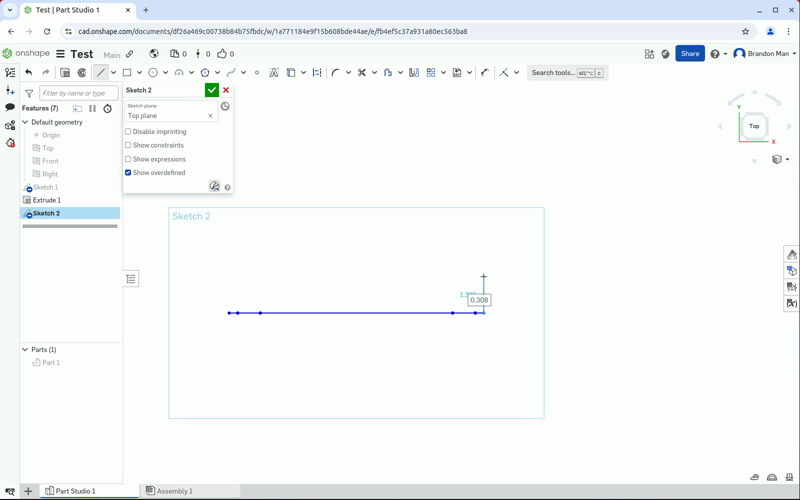
scroll(6)
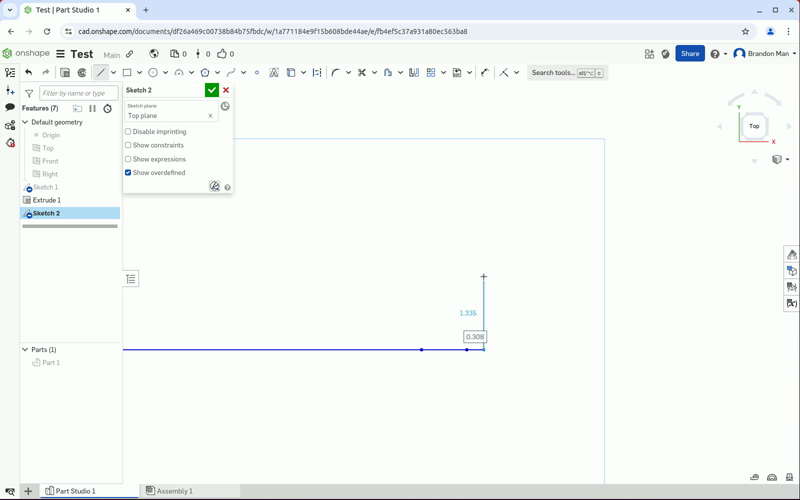
click(483, 276)
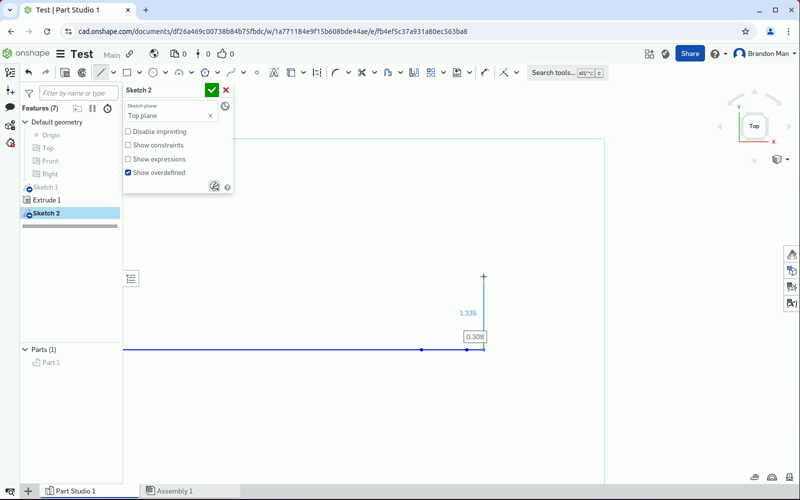
scroll(-6)
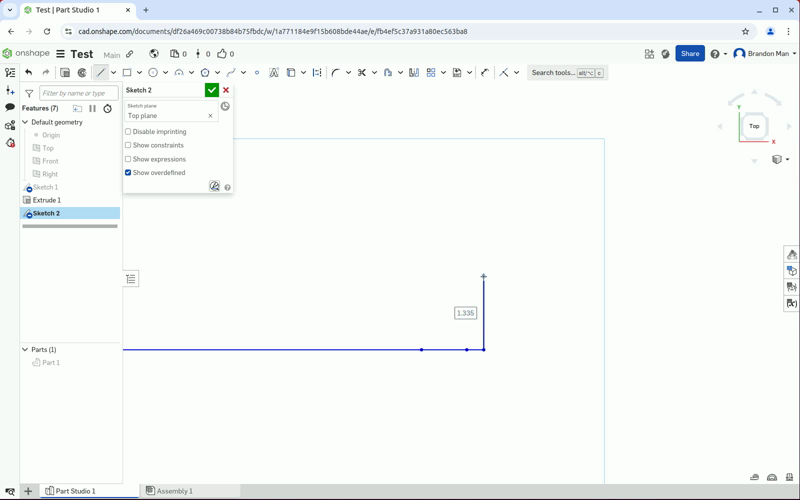
scroll(-6)
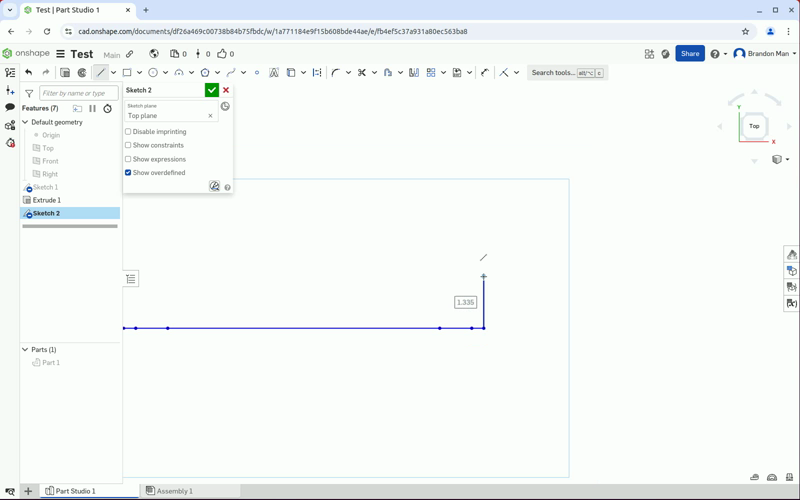
scroll(-6)
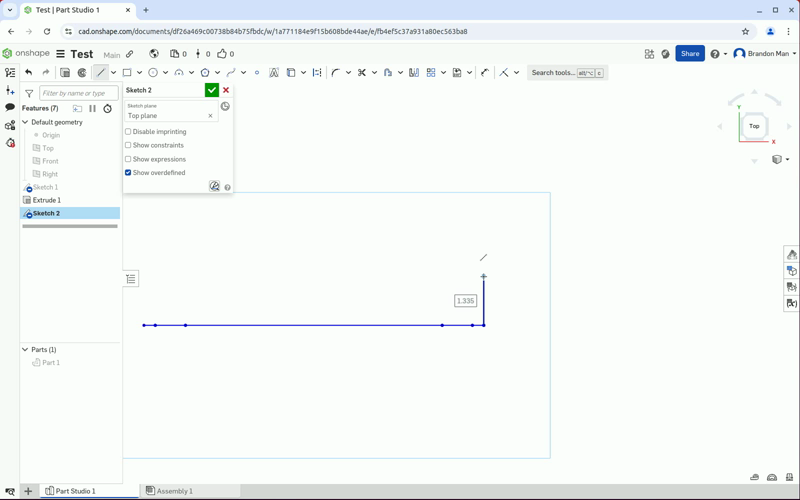
scroll(-6)
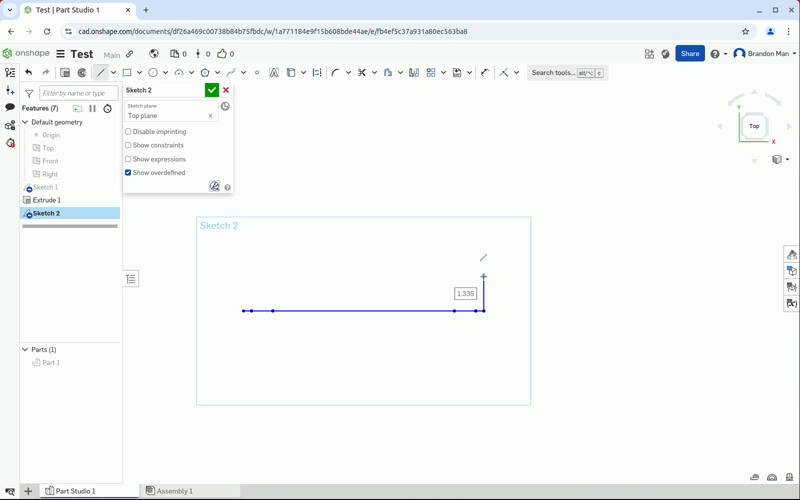
scroll(-6)
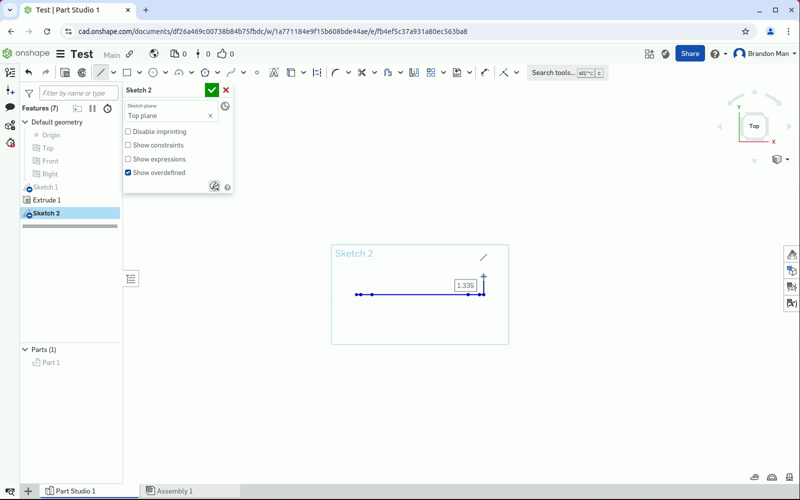
scroll(-6)
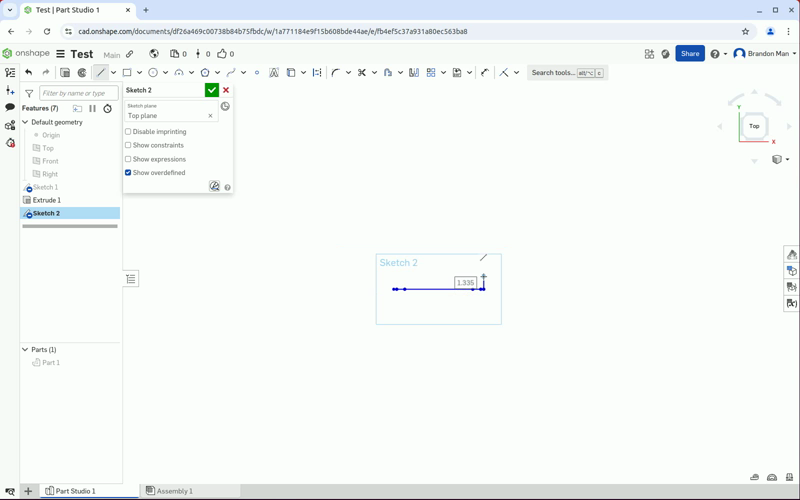
scroll(-6)
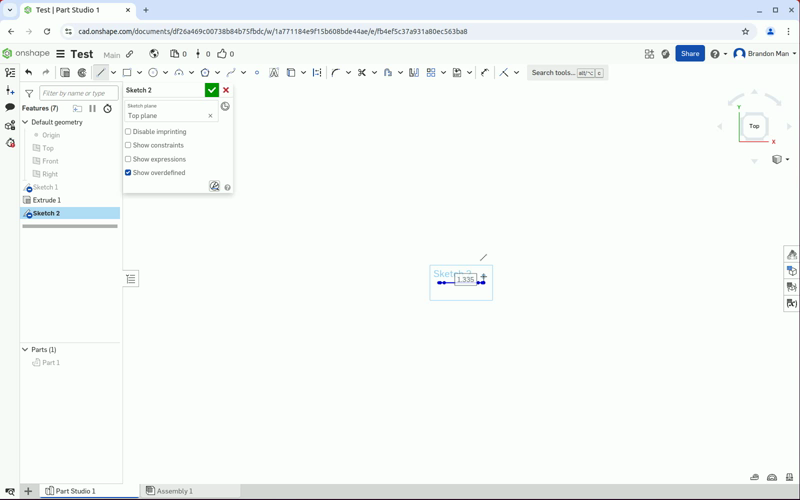
key_up(shift)
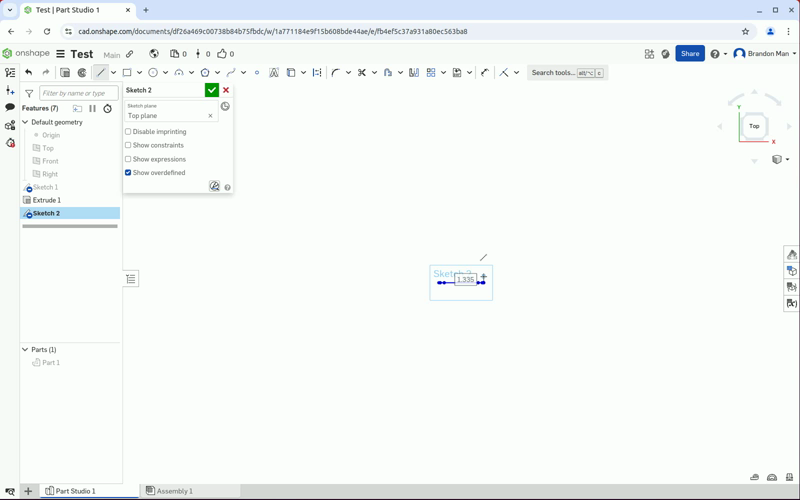
key_down(shift)
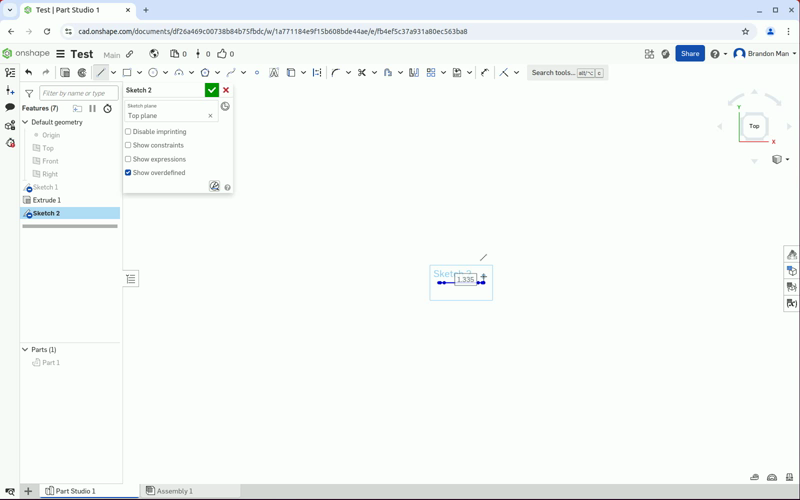
mouse_move(513, 276)
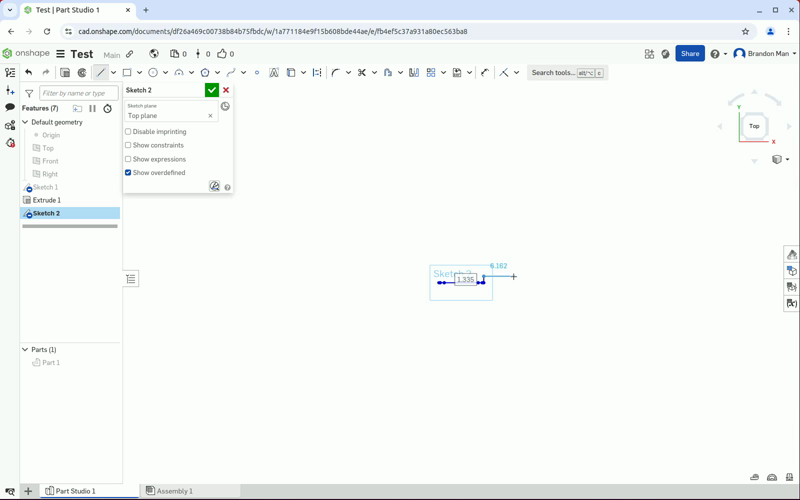
mouse_move(438, 276)
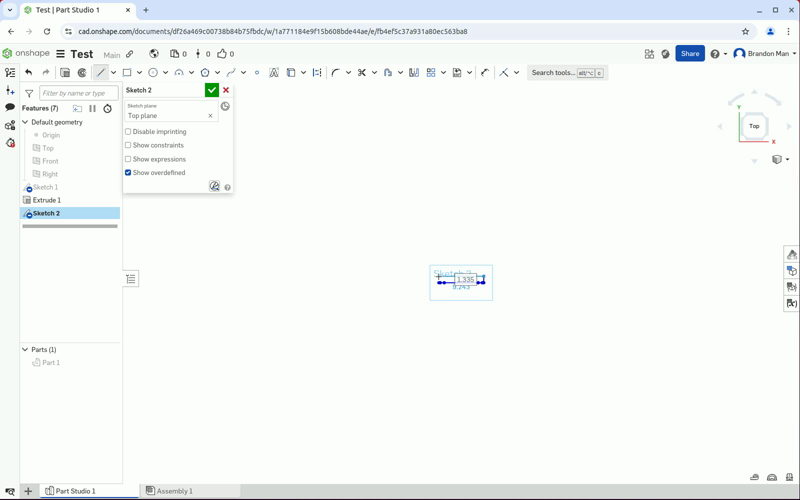
click(438, 276)
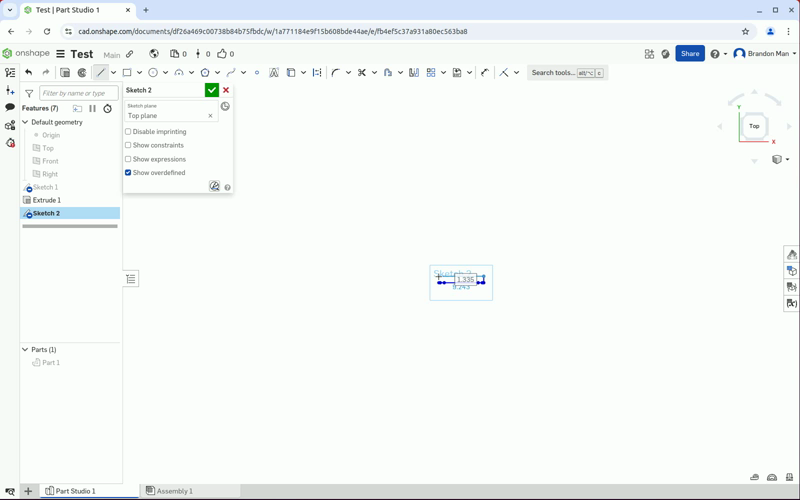
key_up(shift)
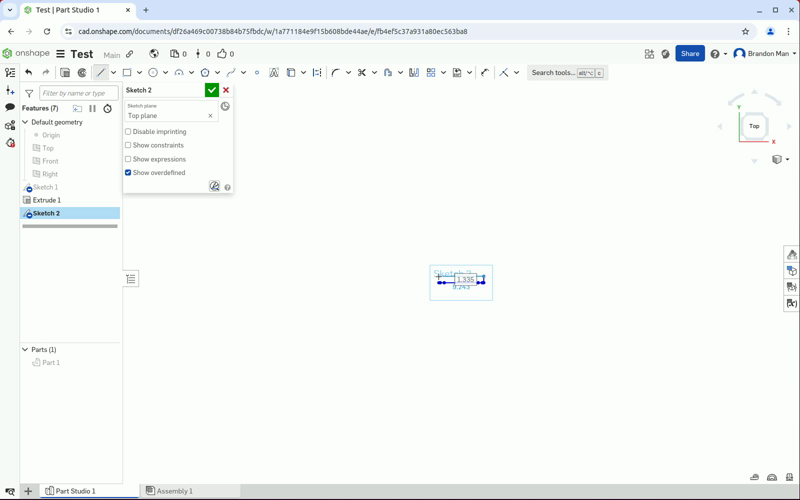
mouse_move(468, 276)
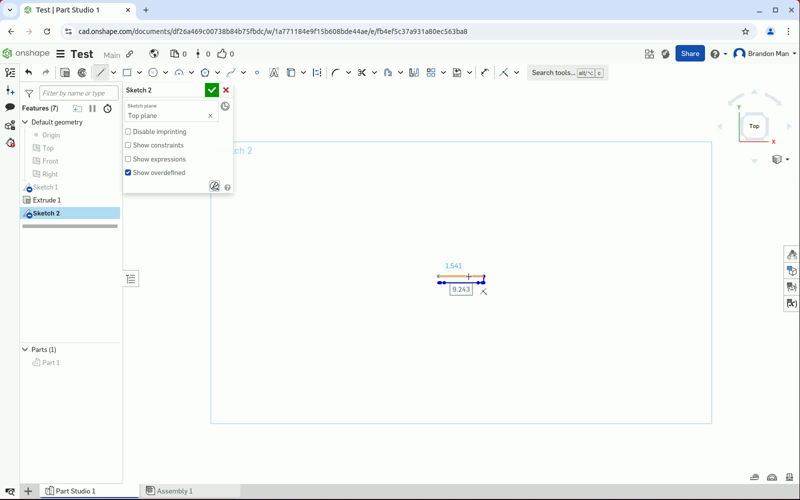
key_down(shift)
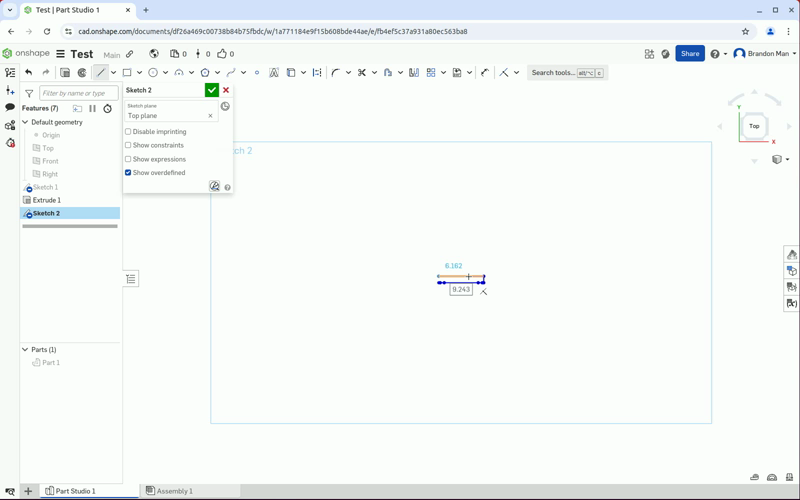
mouse_move(438, 282)
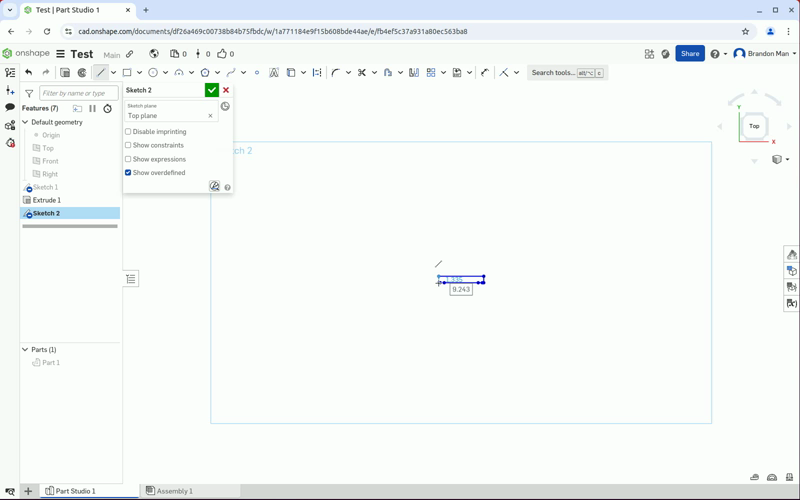
scroll(6)
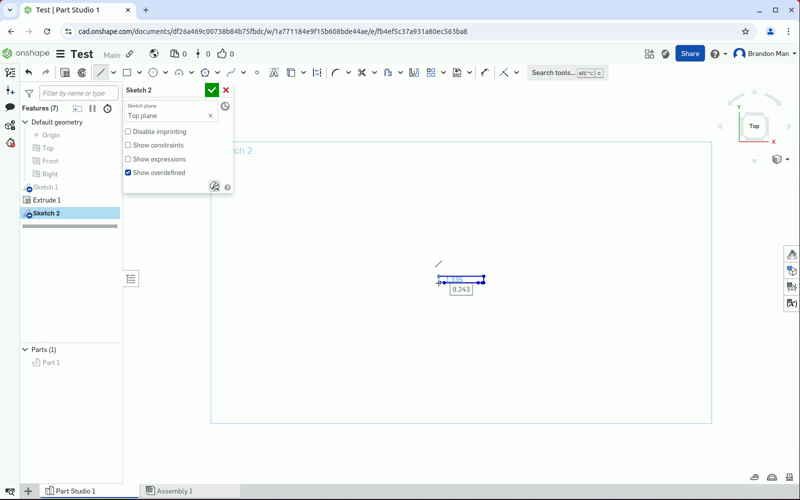
scroll(6)
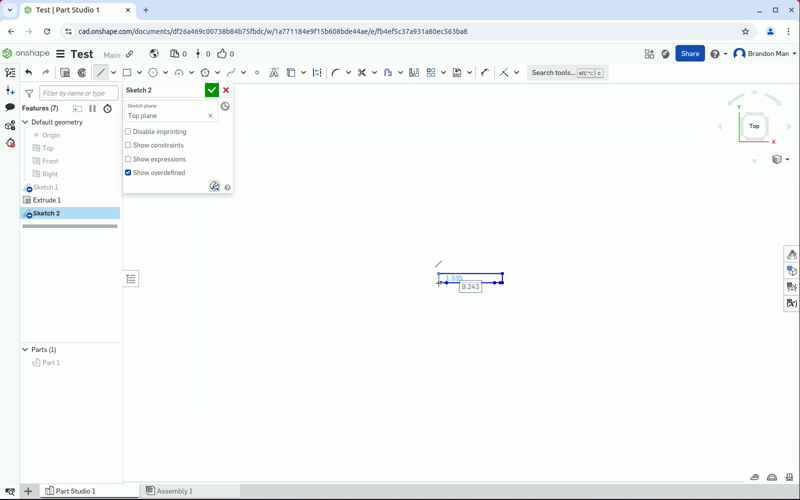
scroll(6)
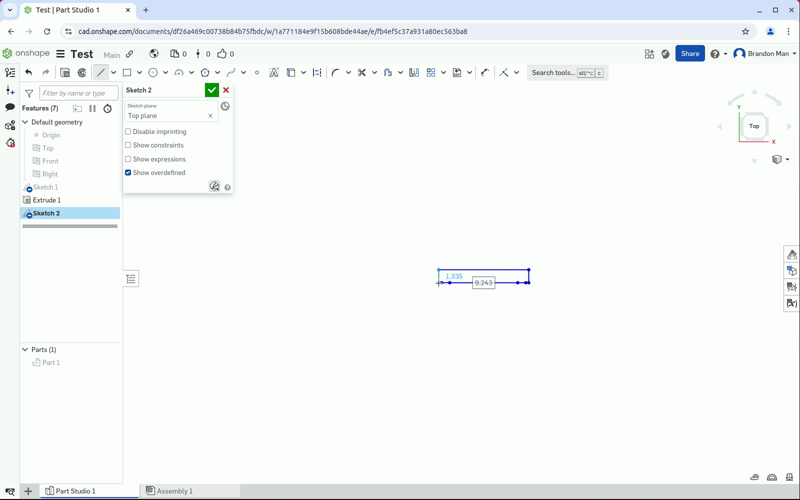
scroll(6)
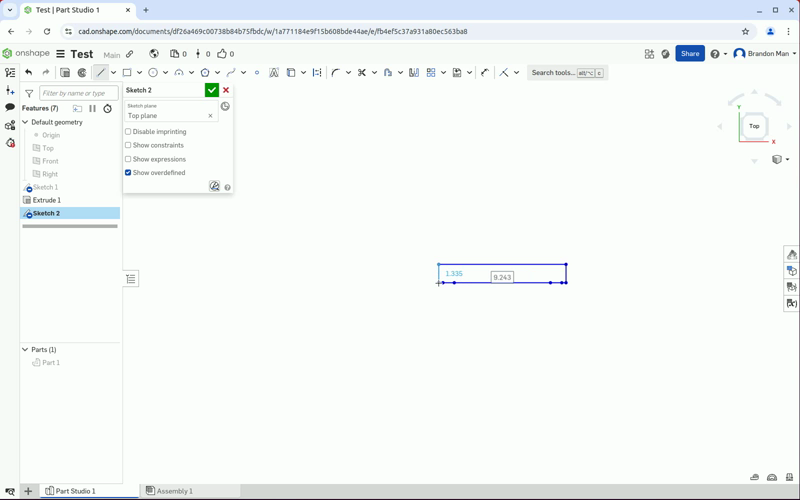
scroll(6)
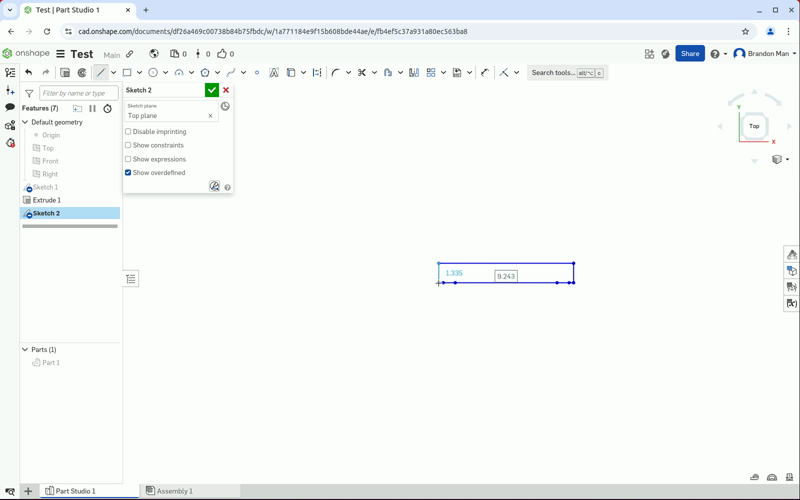
scroll(6)
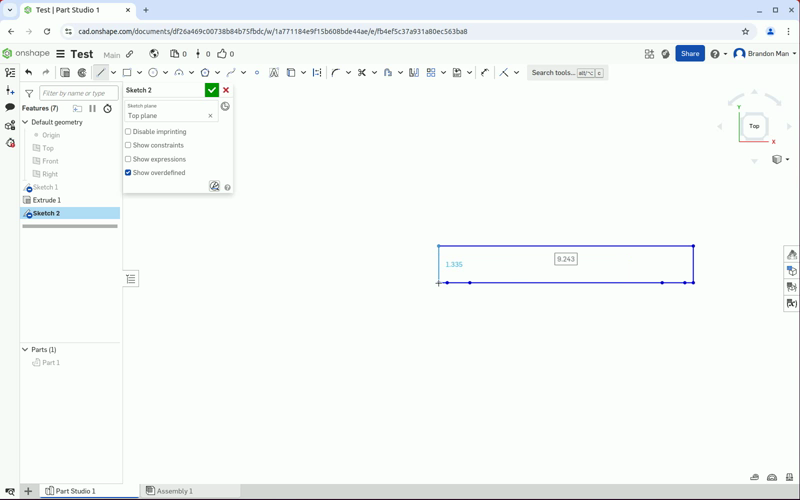
scroll(6)
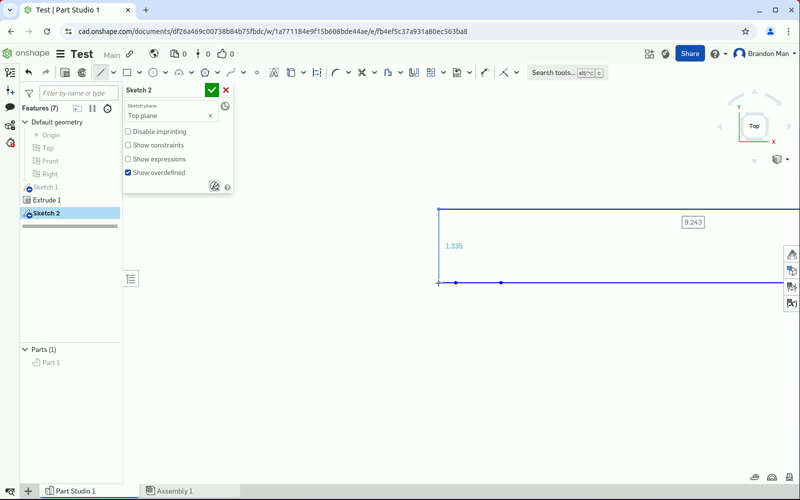
key_up(shift)
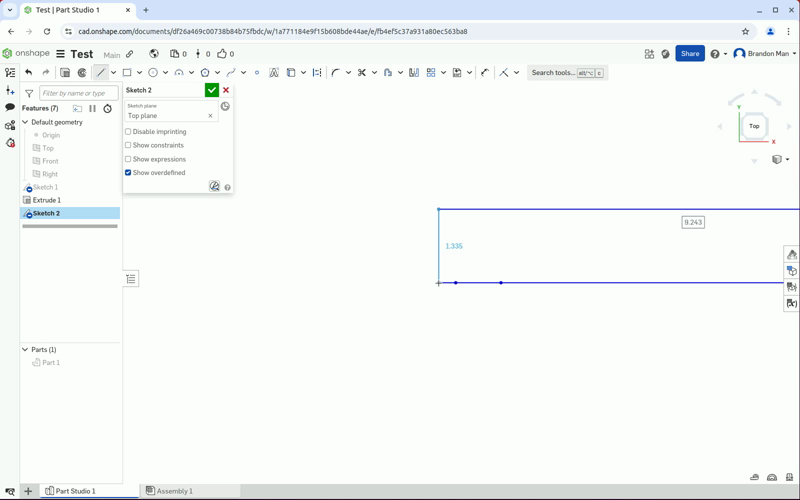
click(438, 282)
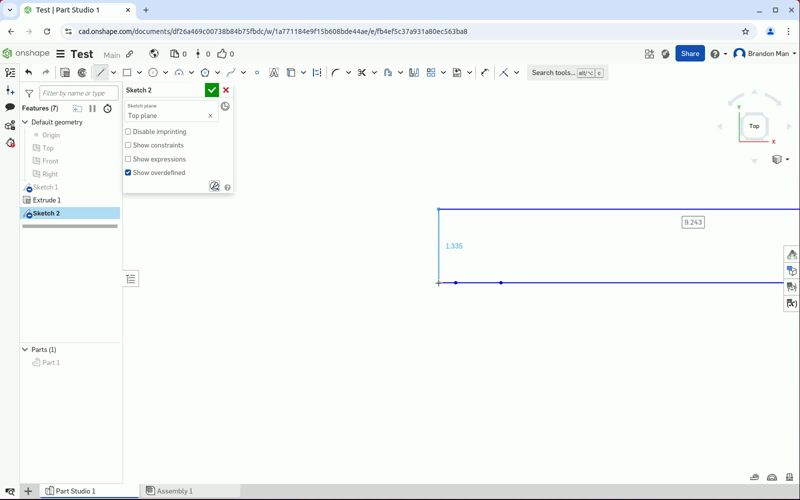
scroll(-6)
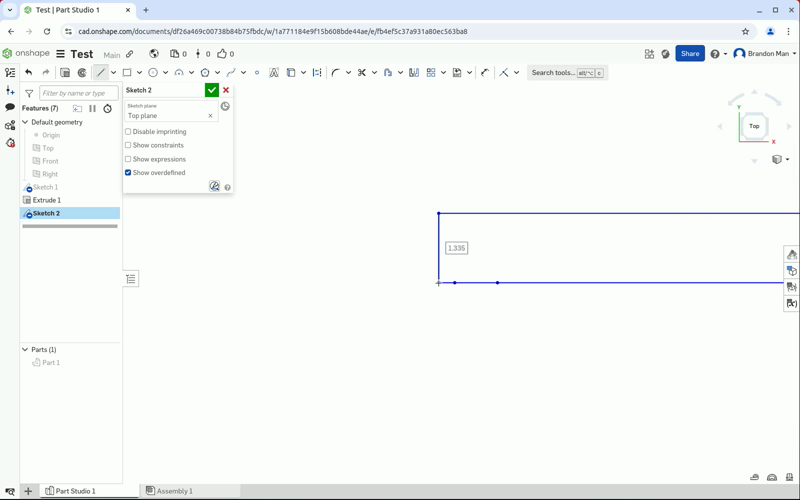
scroll(-6)
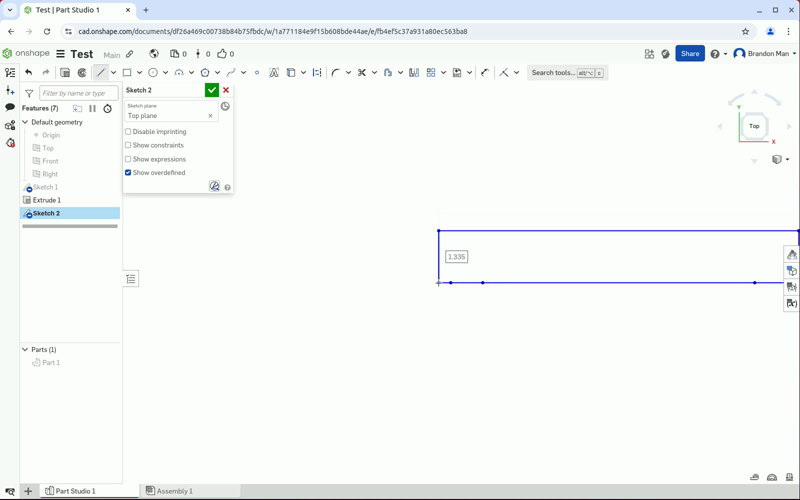
scroll(-6)
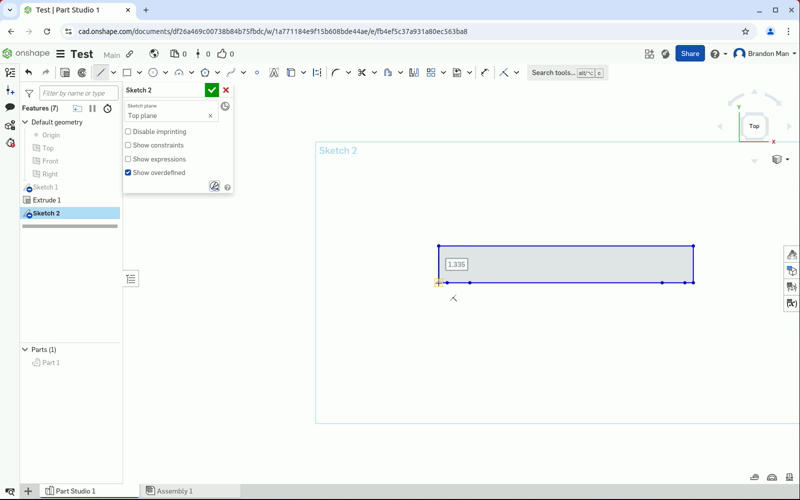
scroll(-6)
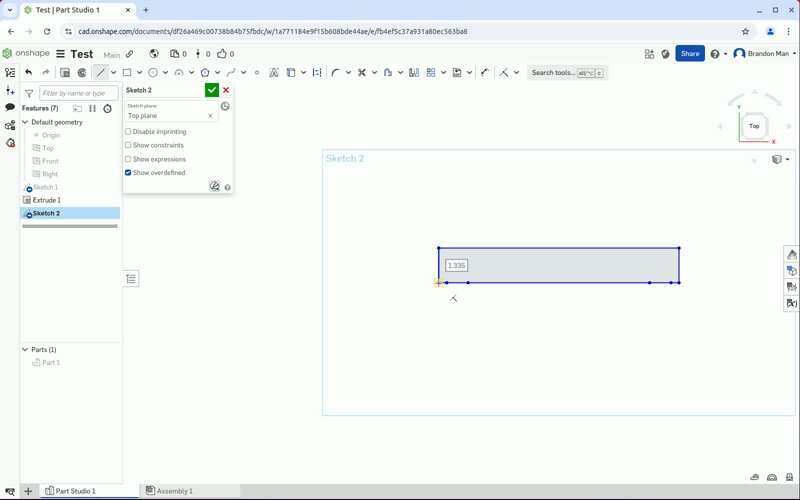
scroll(-6)
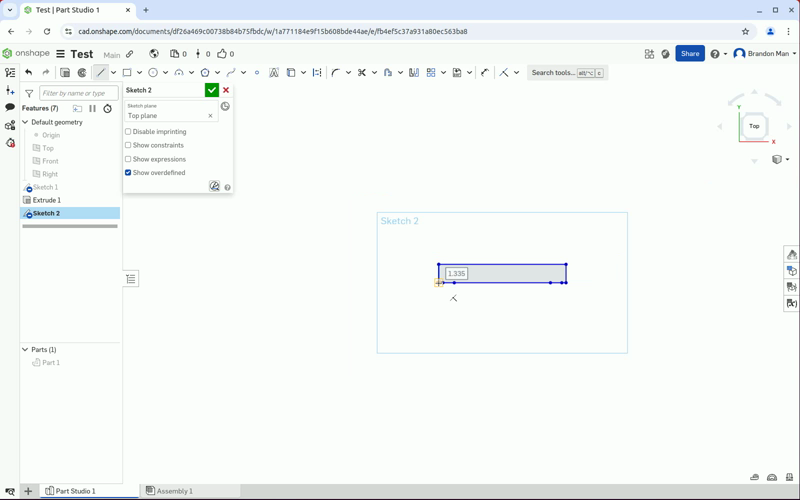
scroll(-6)
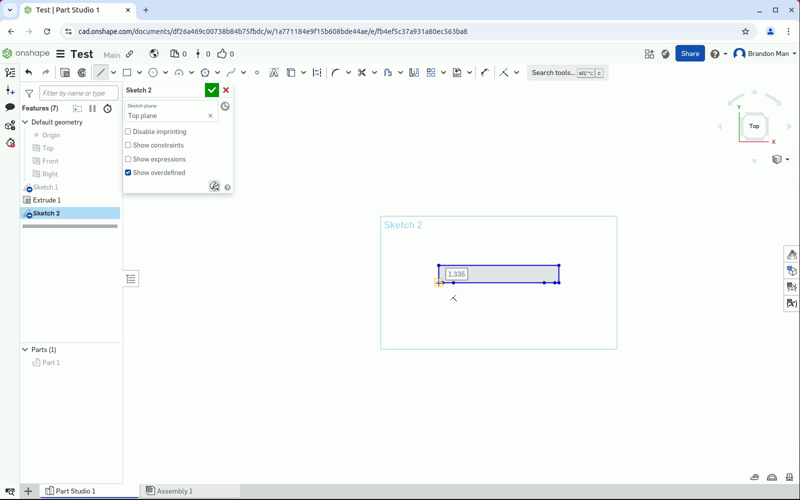
scroll(-6)
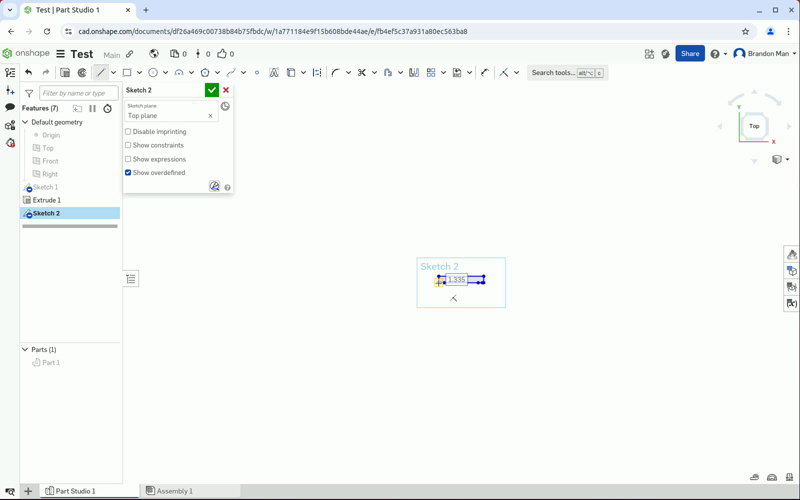
key(esc)
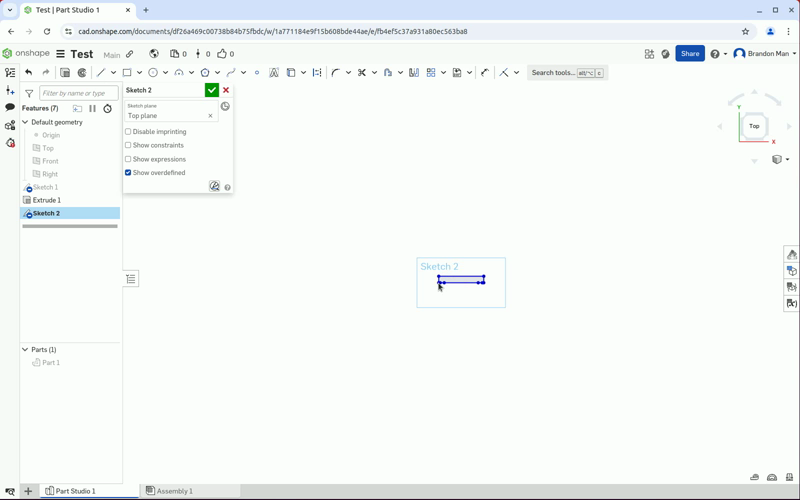
mouse_move(477, 277)
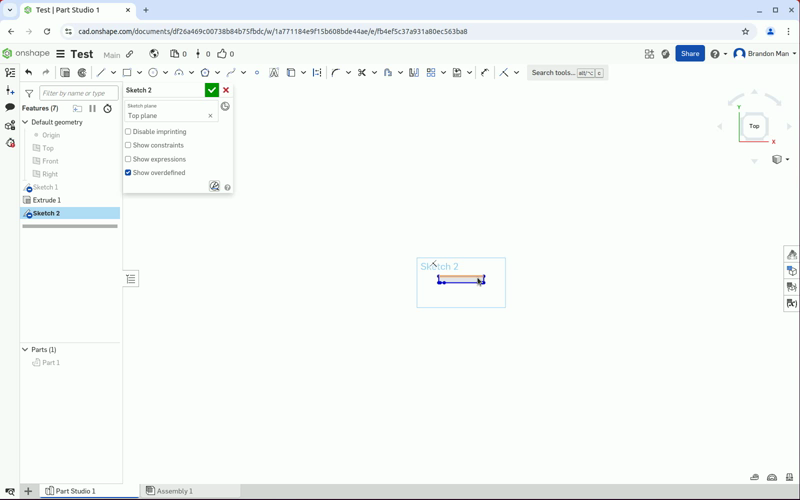
scroll(6)
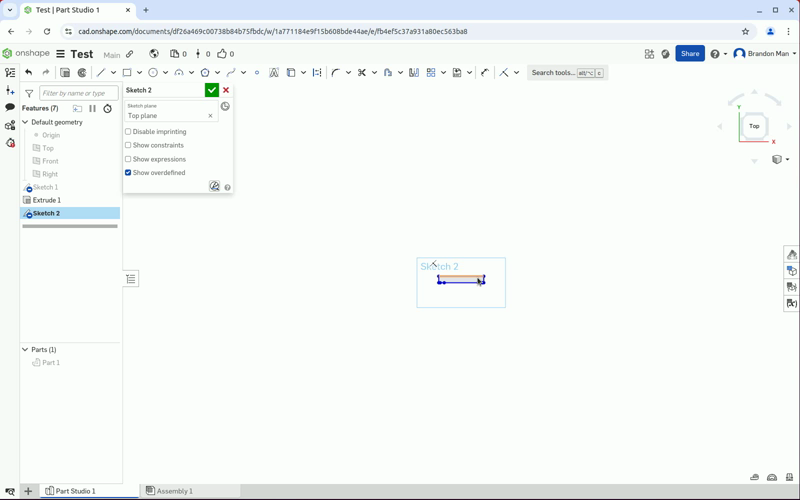
scroll(6)
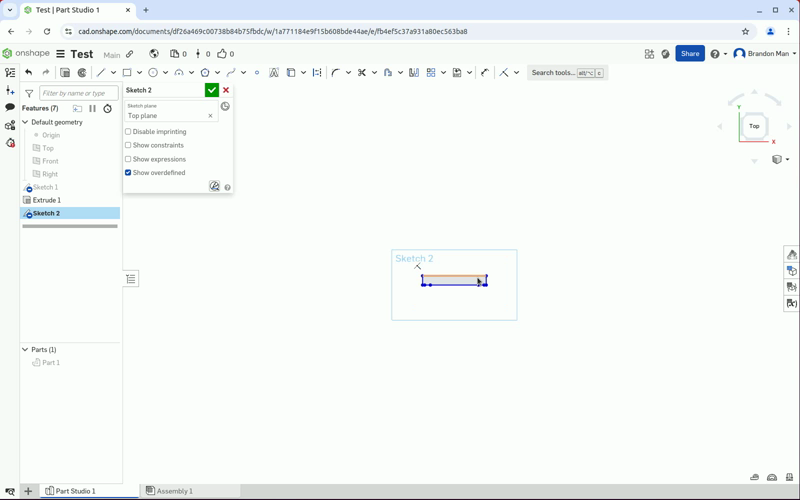
scroll(6)
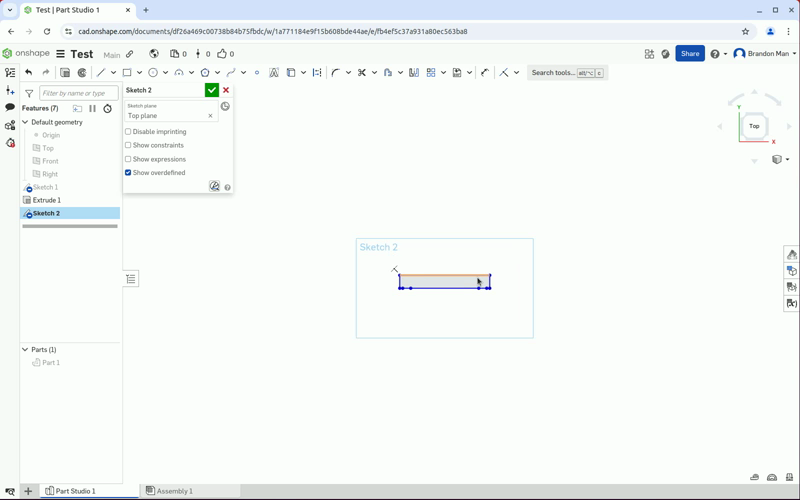
scroll(6)
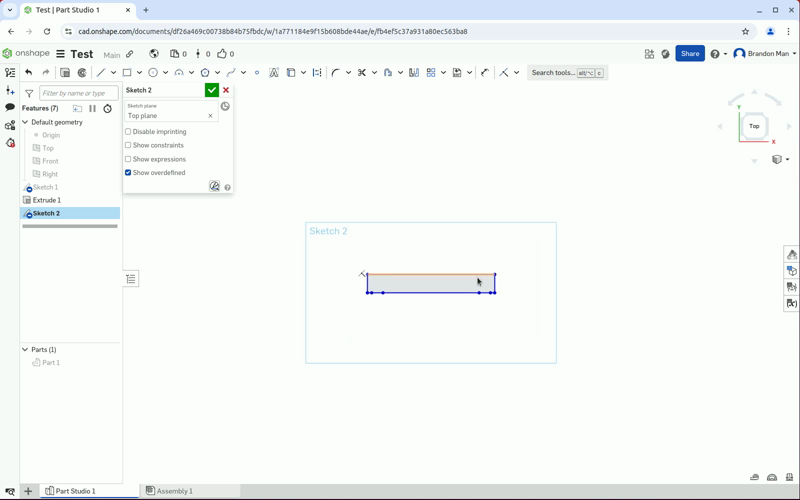
scroll(6)
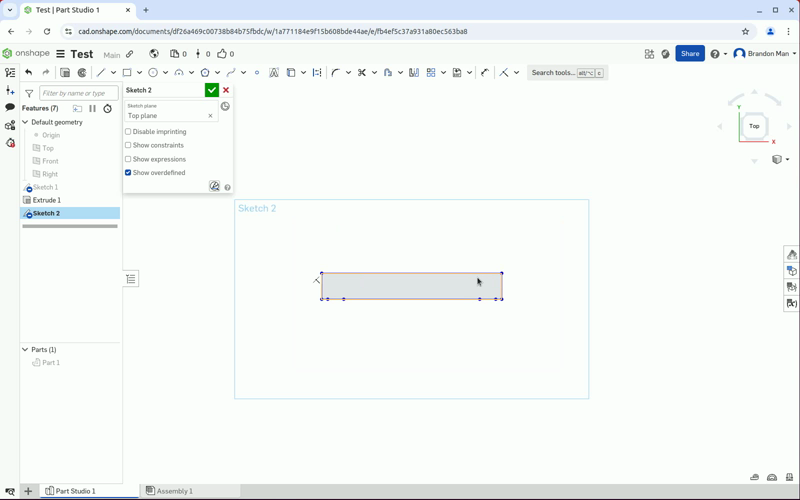
scroll(6)
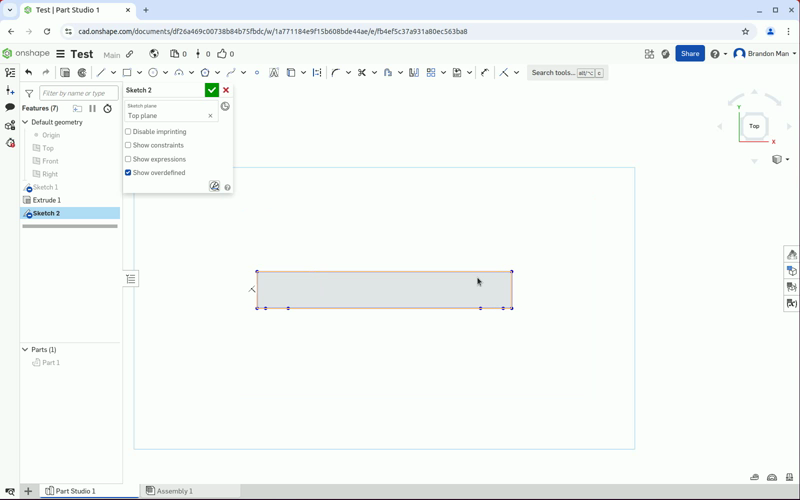
scroll(6)
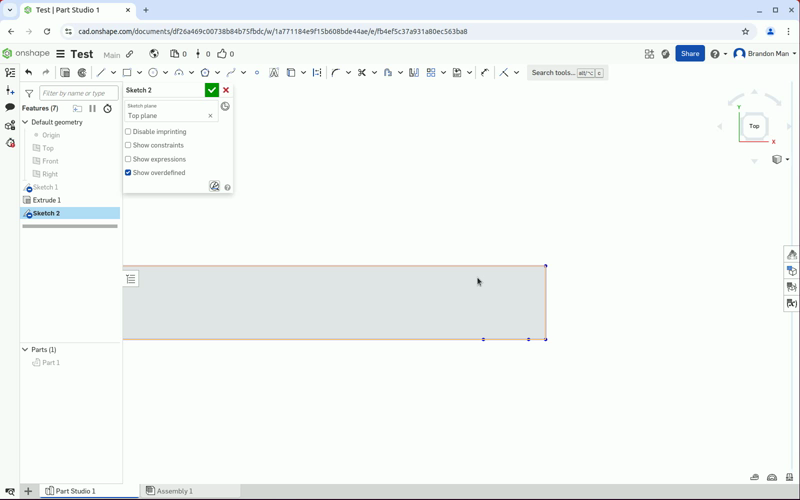
click(477, 277)
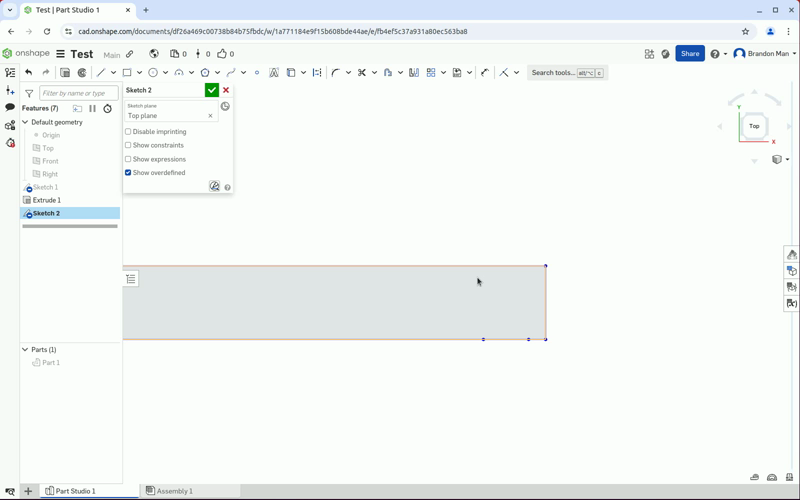
scroll(-6)
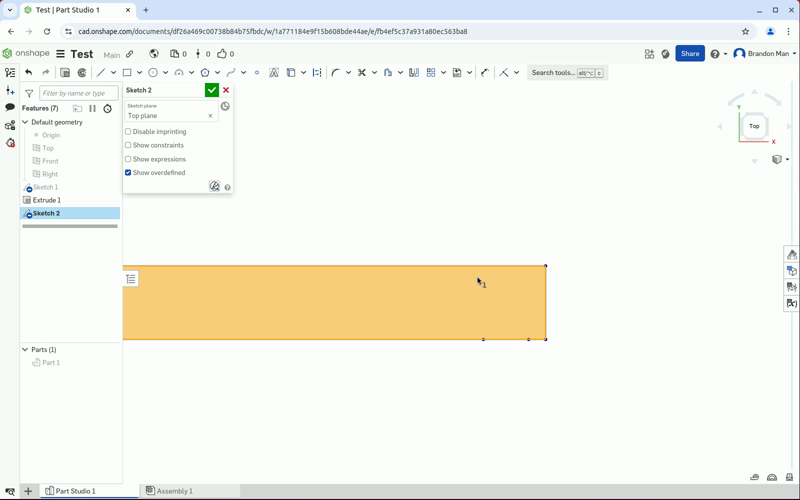
scroll(-6)
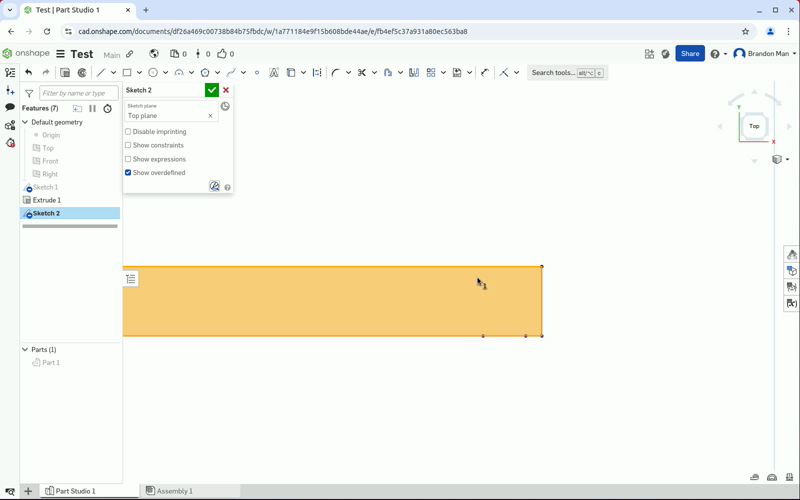
scroll(-6)
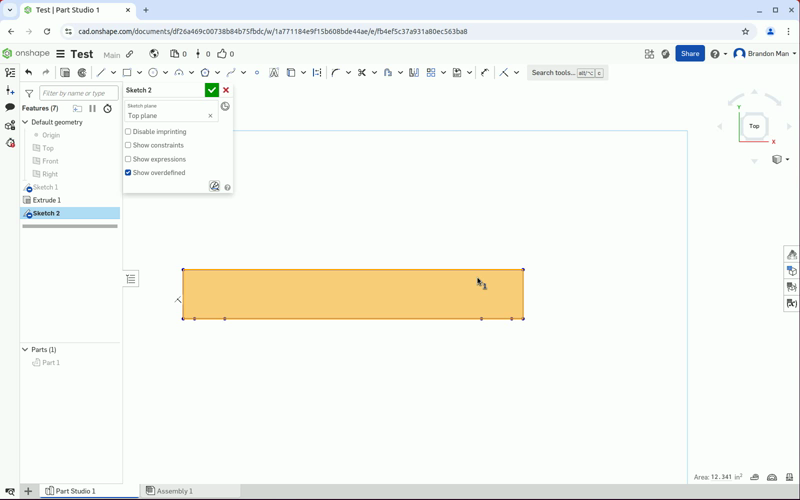
scroll(-6)
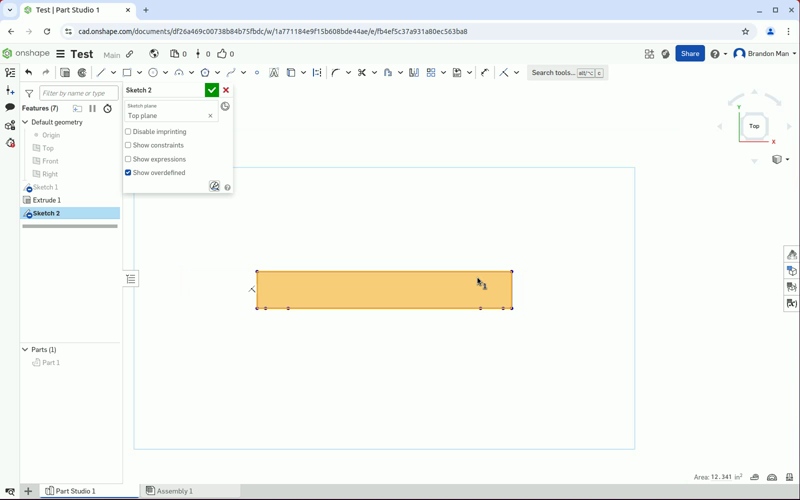
scroll(-6)
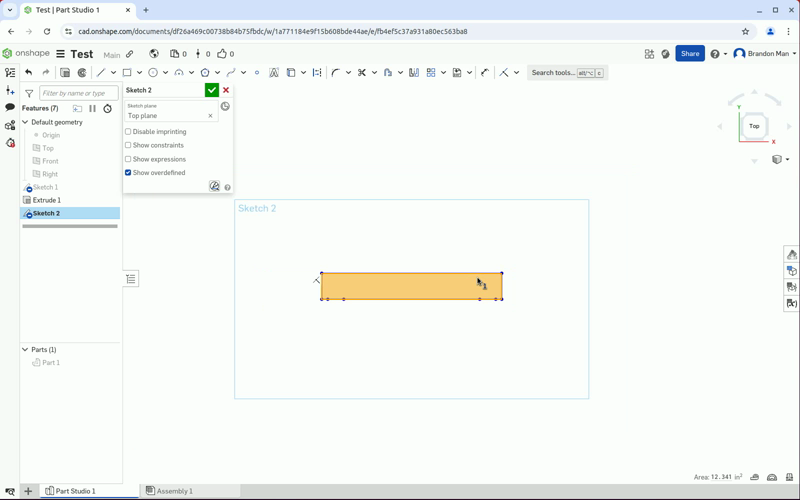
scroll(-6)
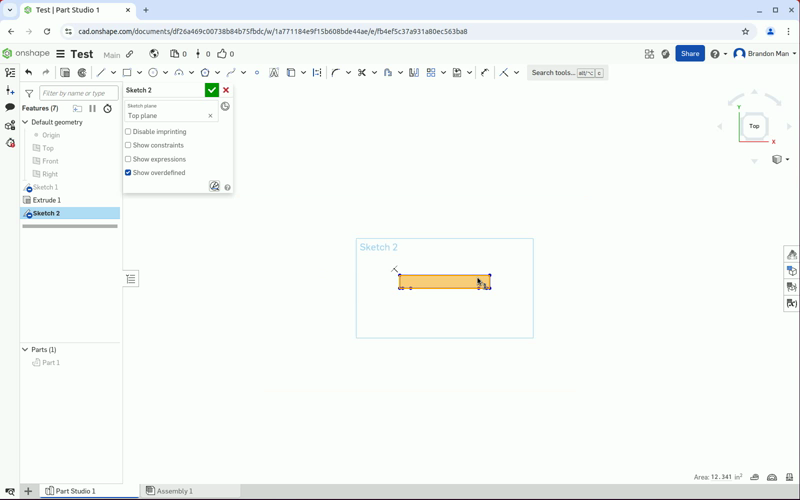
scroll(-6)
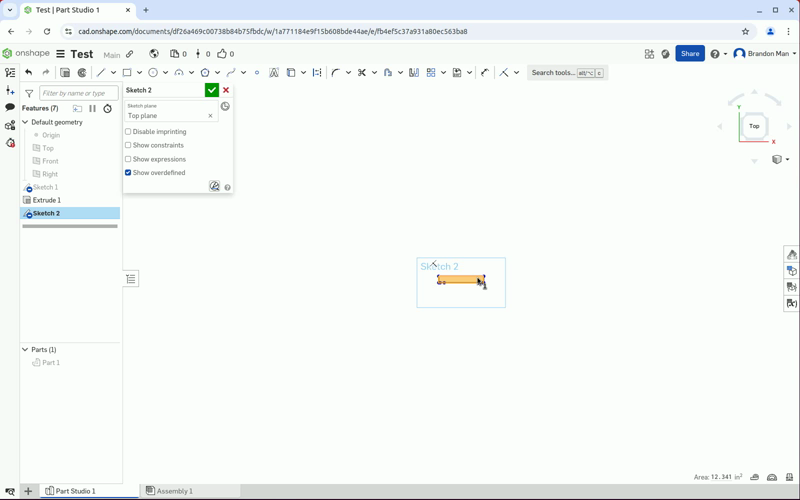
mouse_move(73, 352)
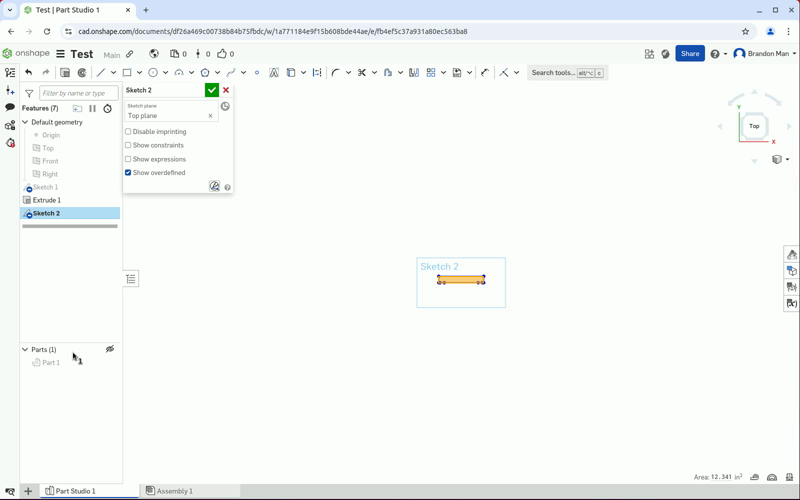
key(shift+y)
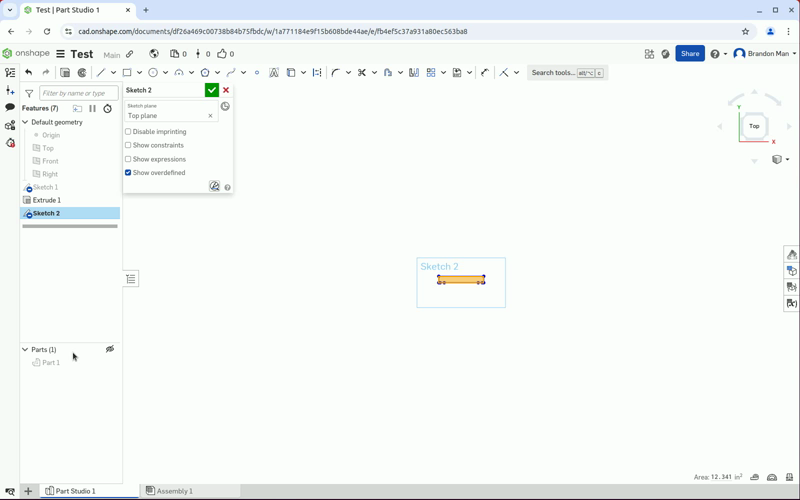
key(shift+e)
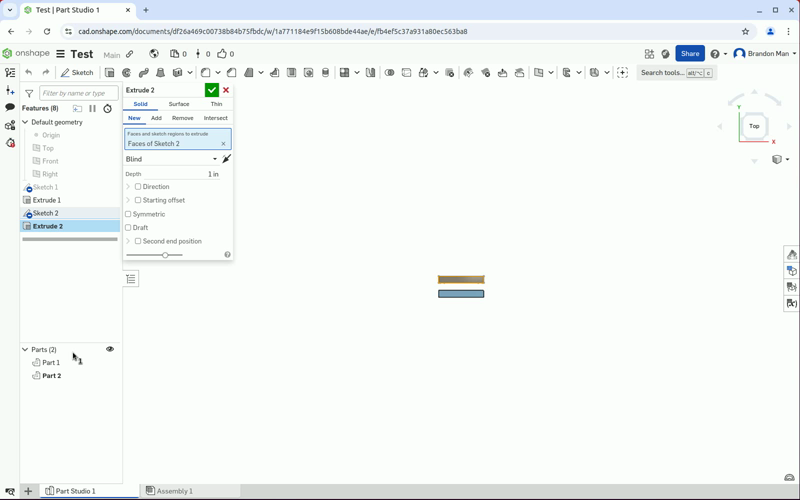
mouse_move(143, 106)
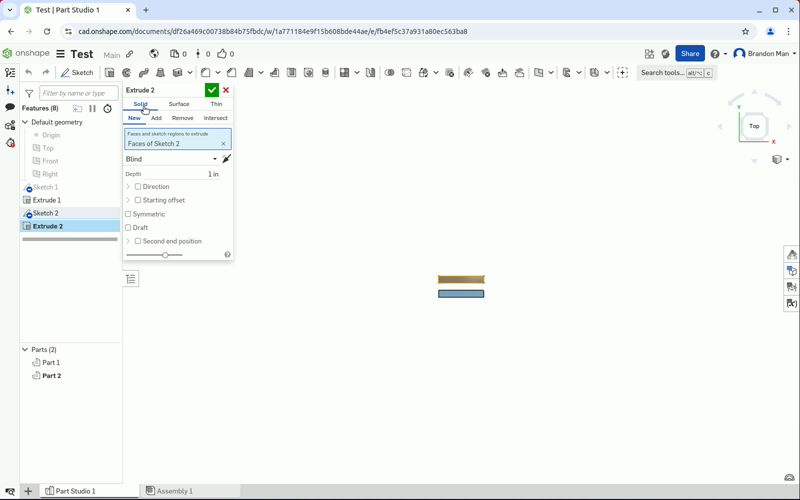
click(143, 106)
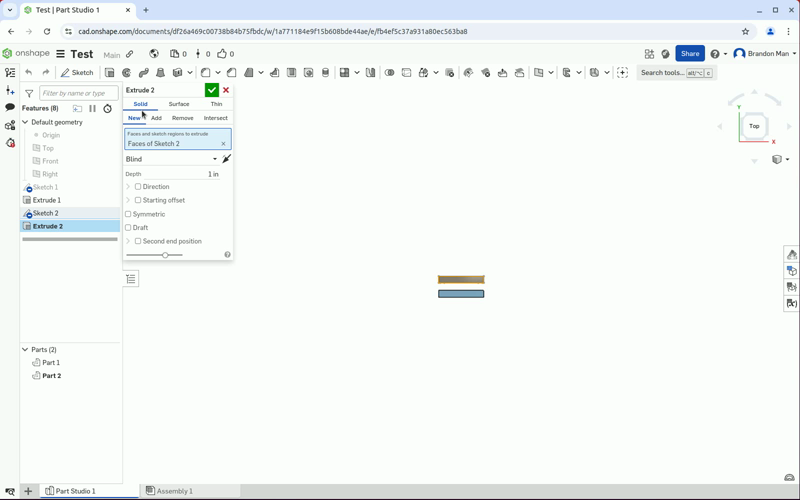
mouse_move(137, 120)
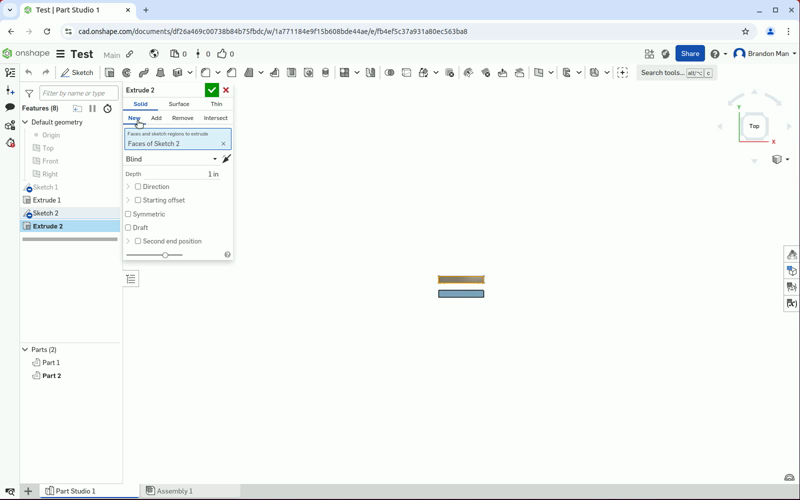
click(137, 120)
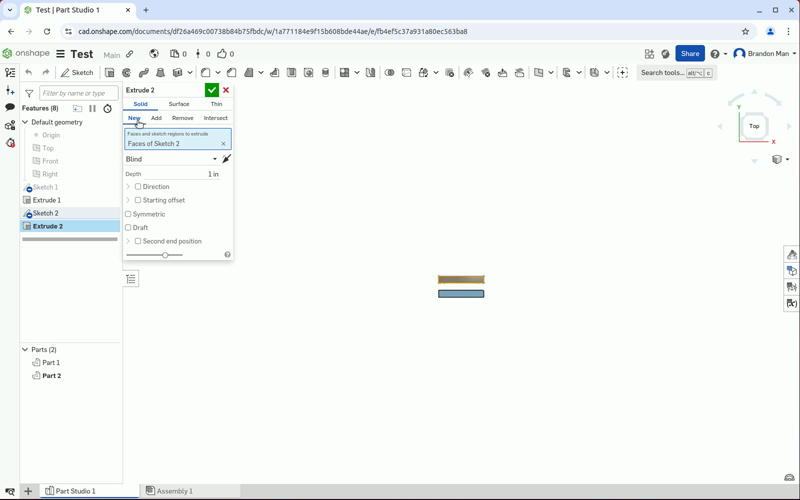
key(tab, 4)
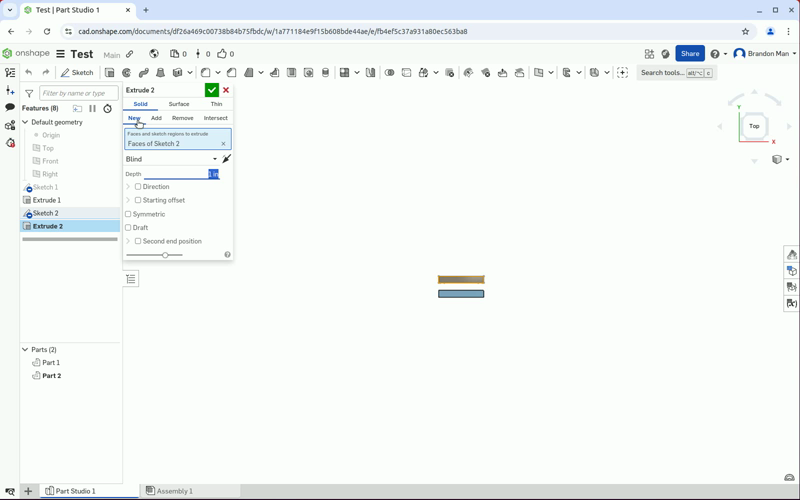
text(1.204)
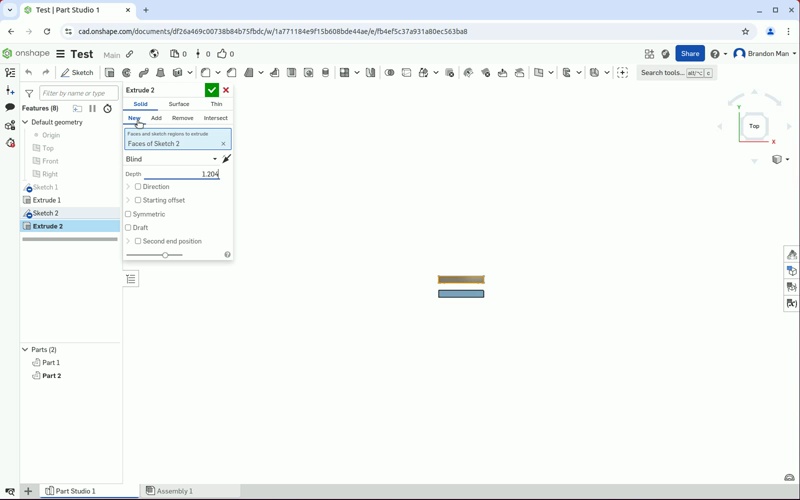
key(enter)
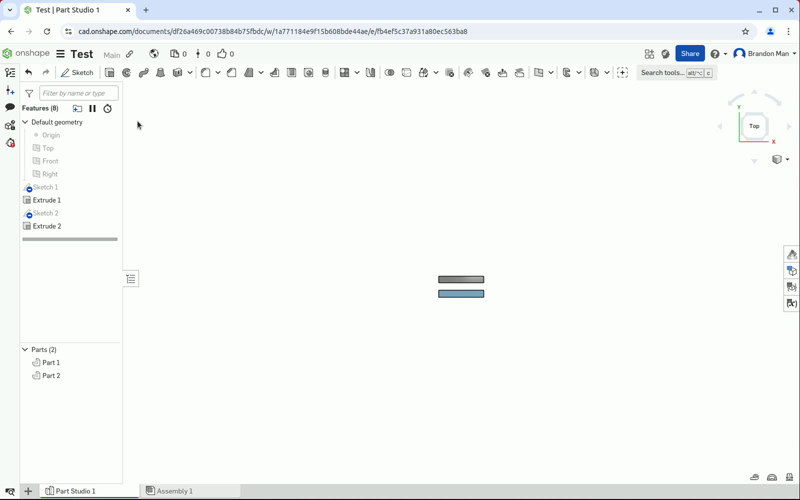
key(shift+h)
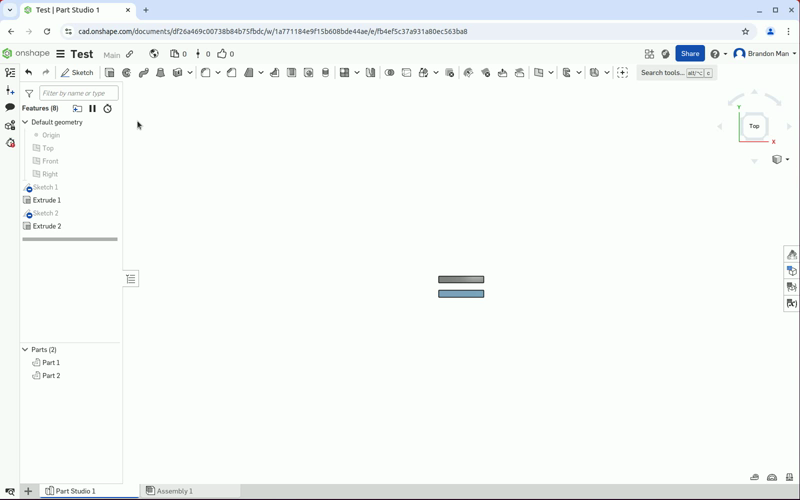
key(shift+h)
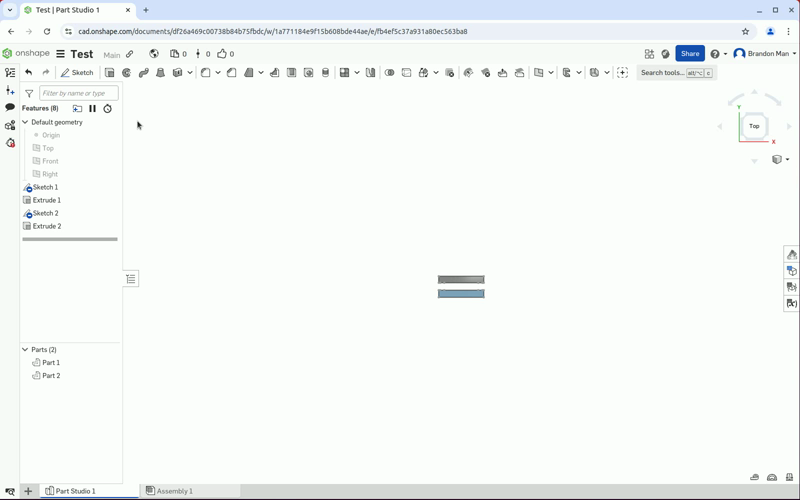
key(shift+7)
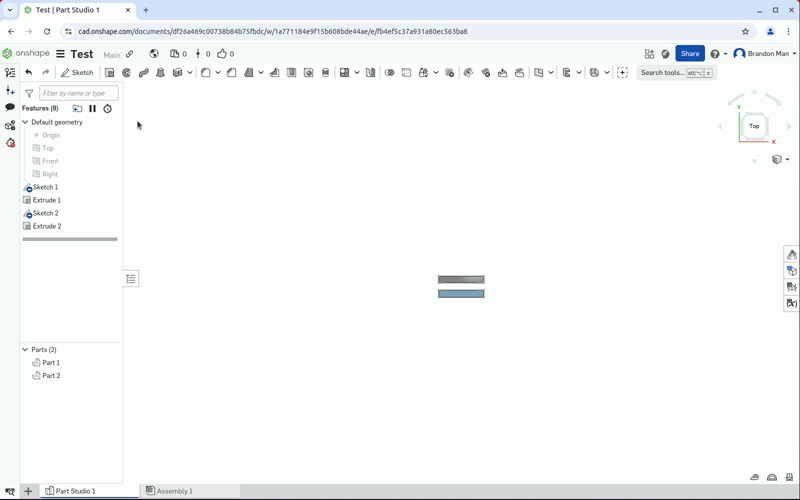
key(up, 3)
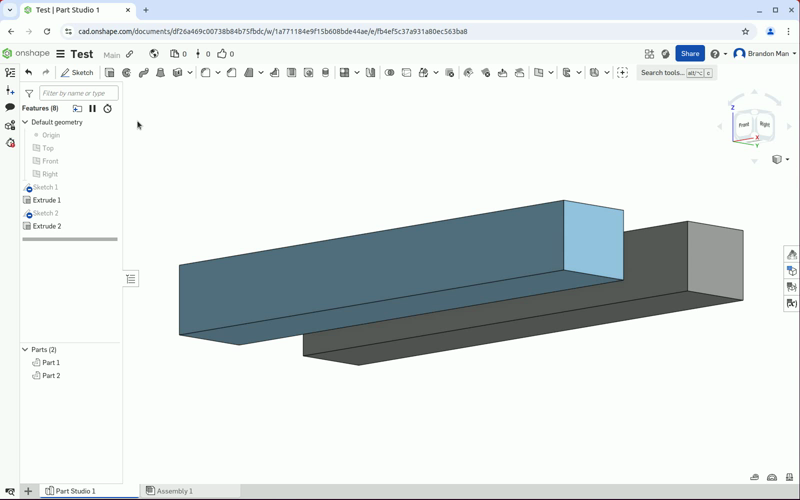
key(left, 3)
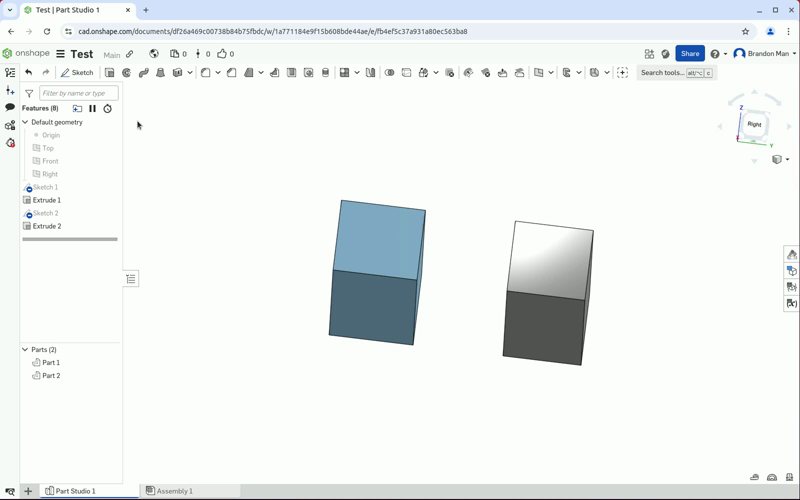
key(right, 3)
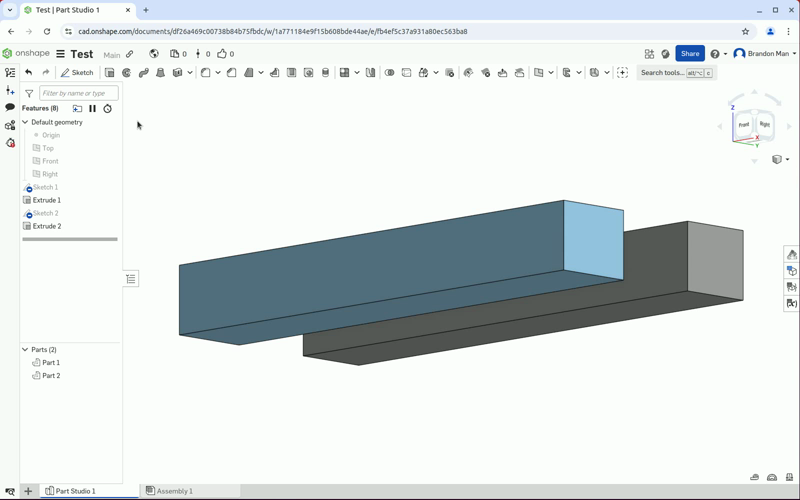
key(down, 3)
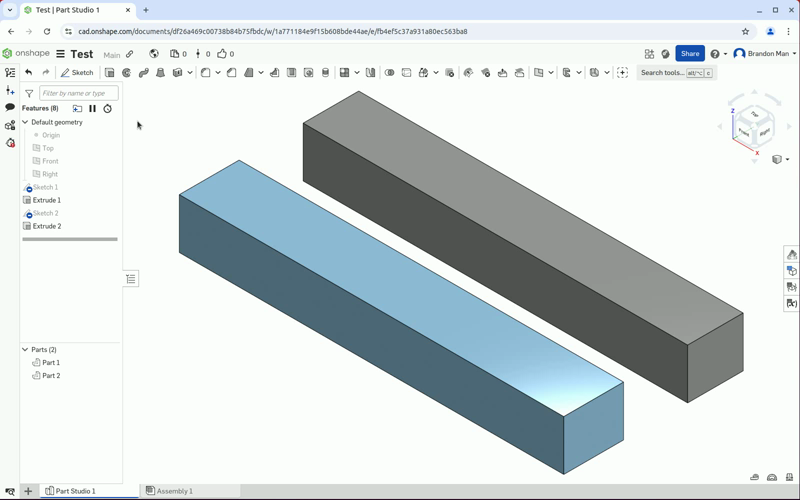
mouse_move(73, 189)
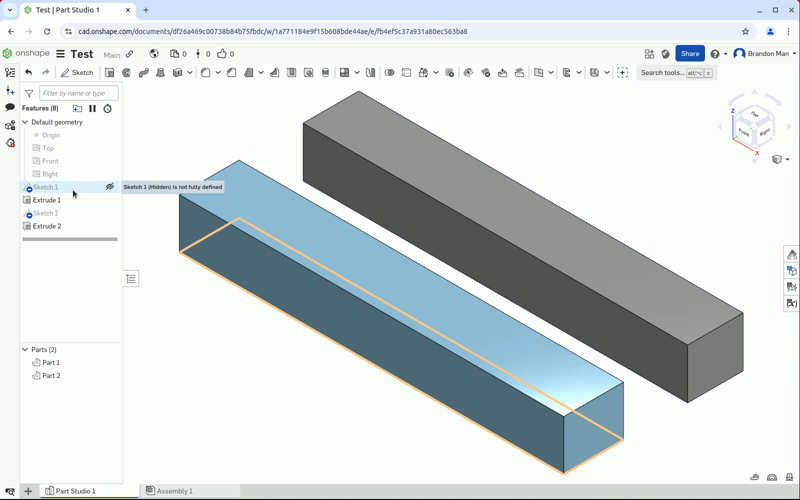
click(73, 189)